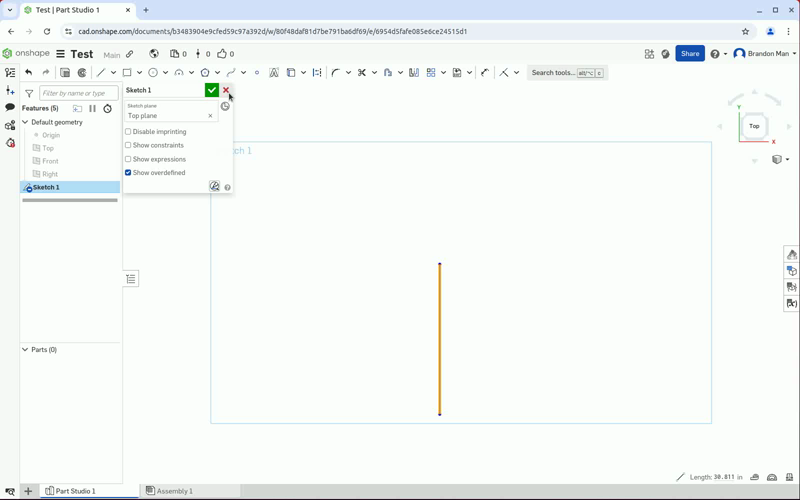
key(shift+h)
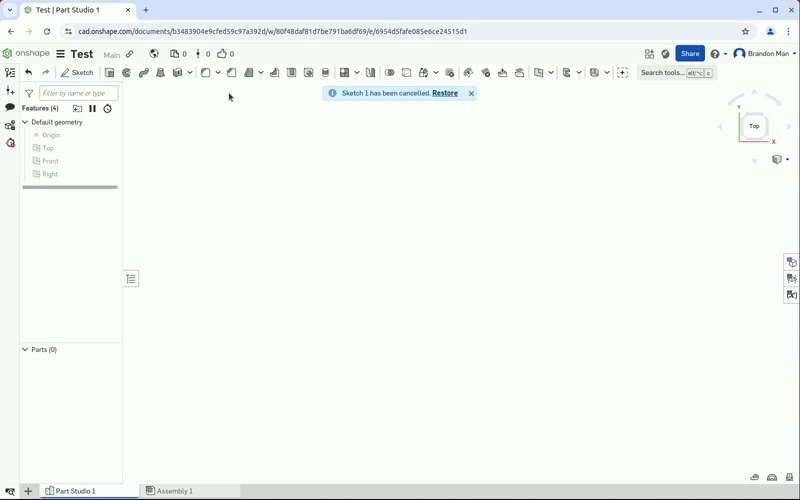
mouse_move(73, 352)
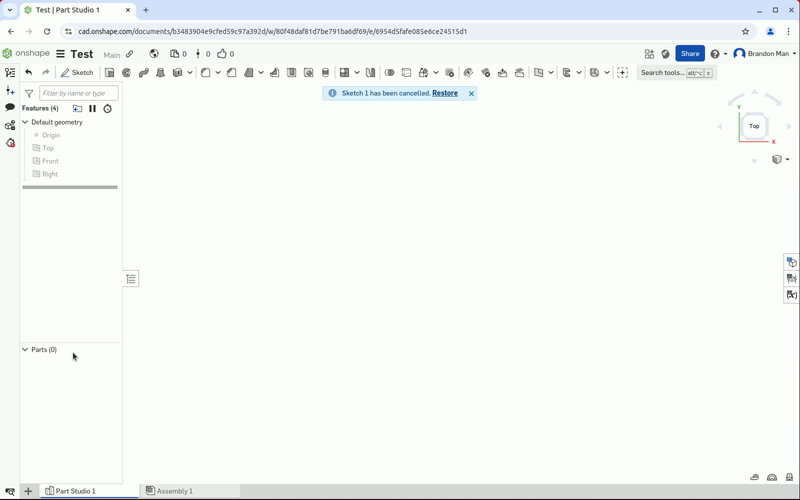
key(y)
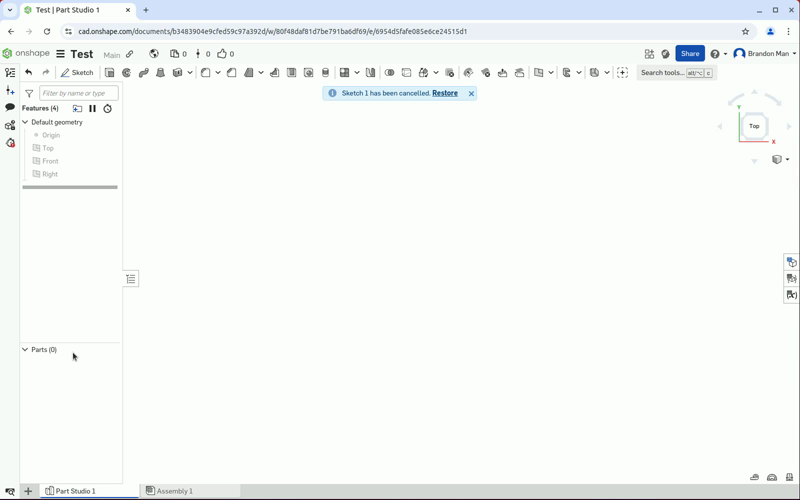
key(shift+p)
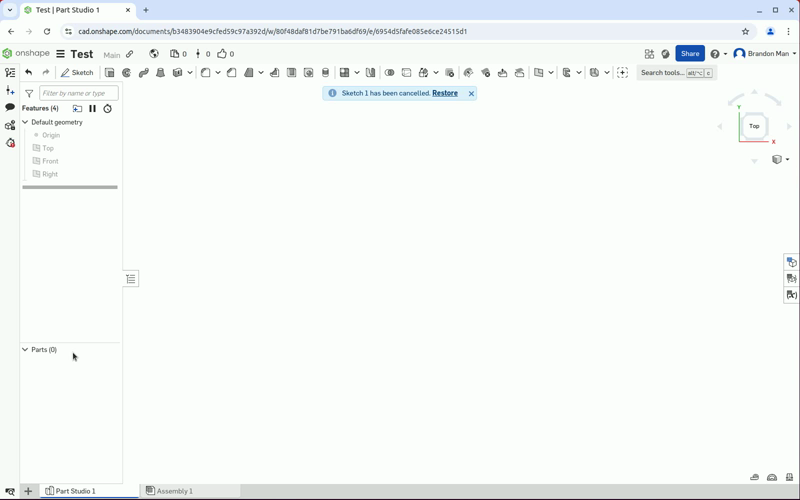
key(space)
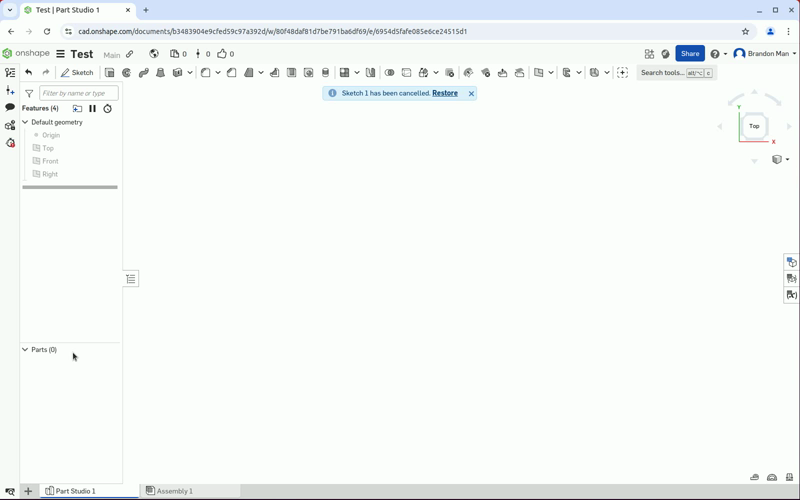
key_down(shift)
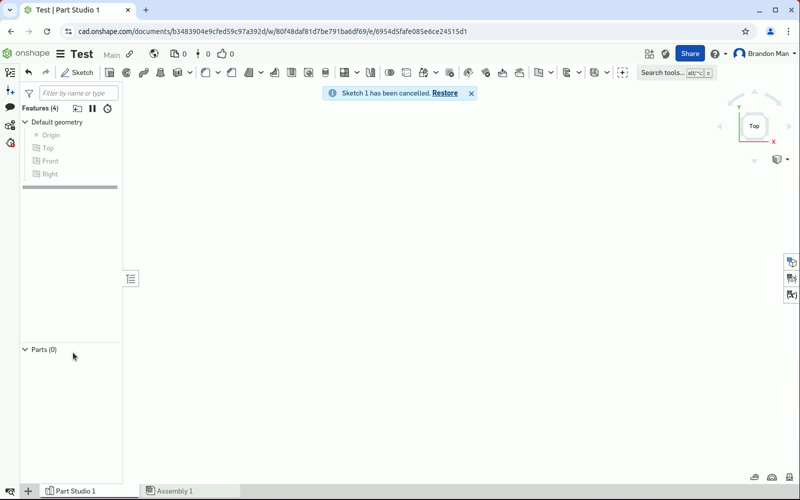
key(up)
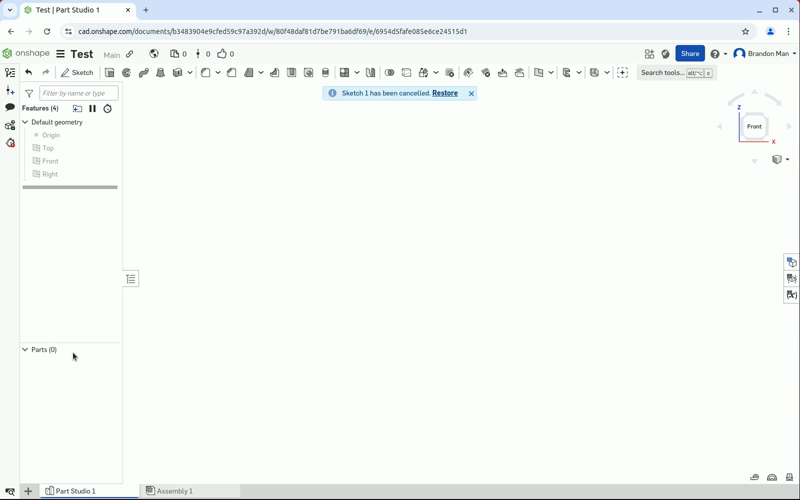
key_up(shift)
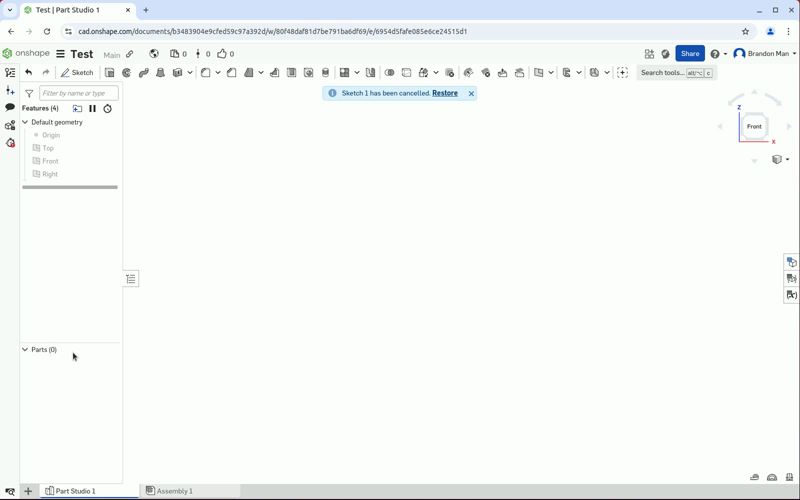
key(space)
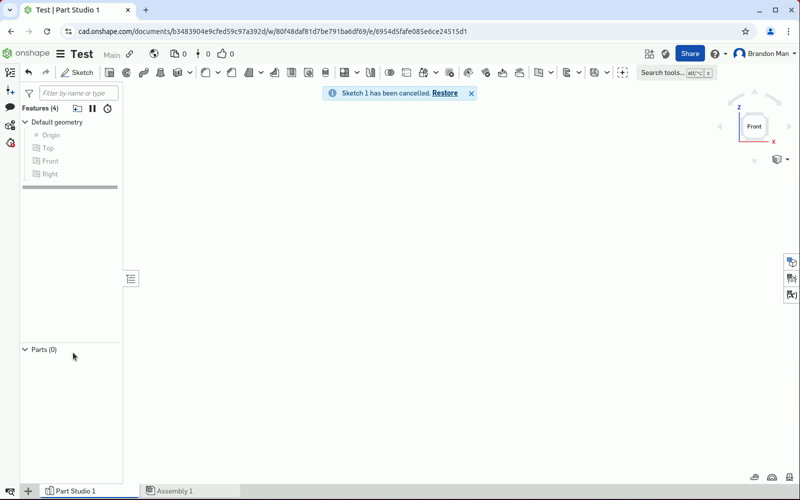
key_down(shift)
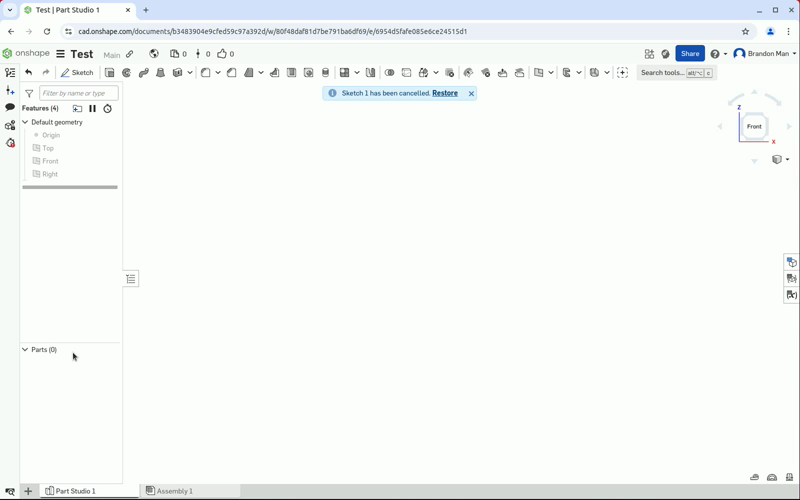
key(left)
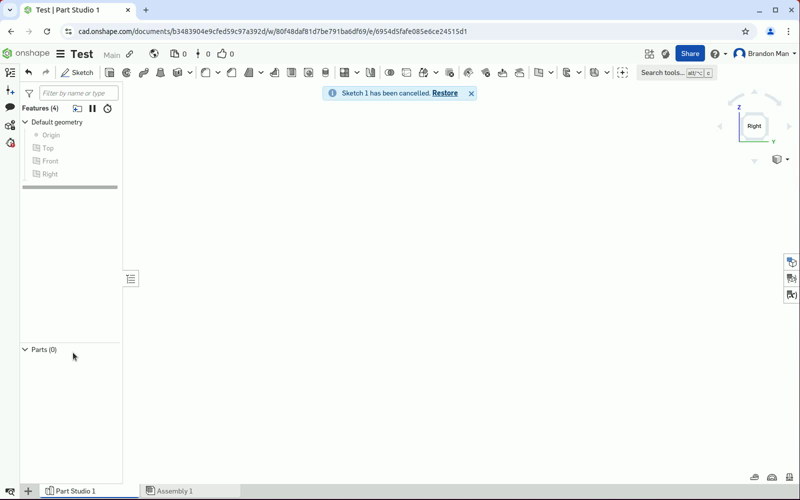
key_up(shift)
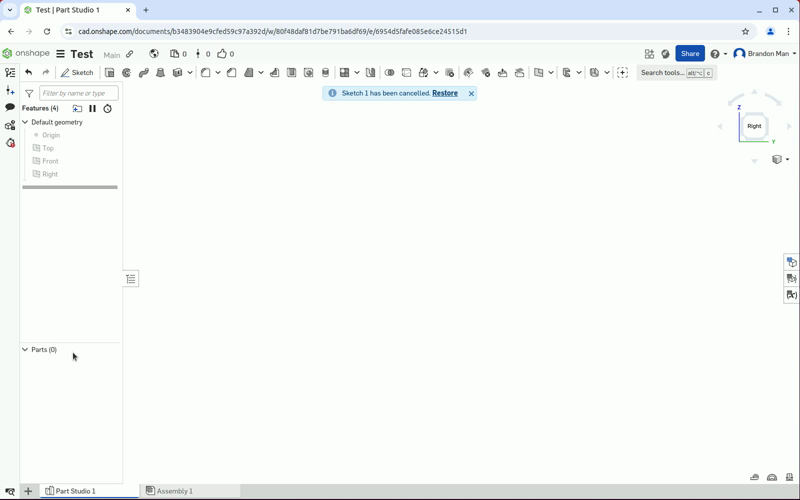
mouse_move(73, 352)
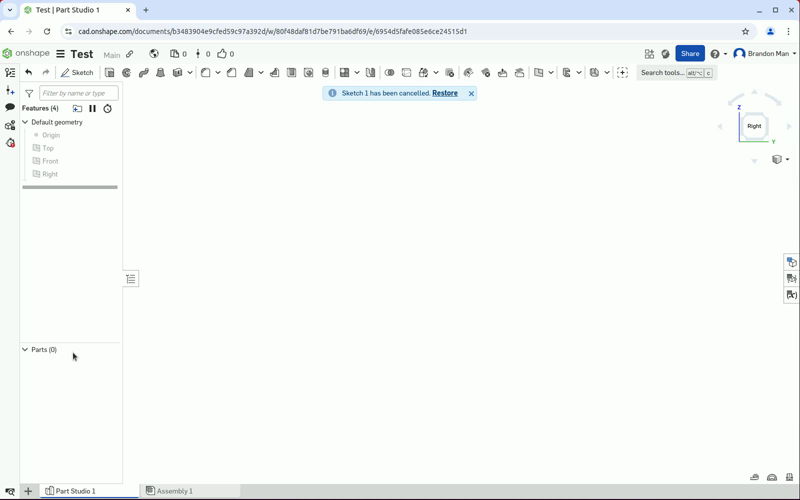
key(shift+y)
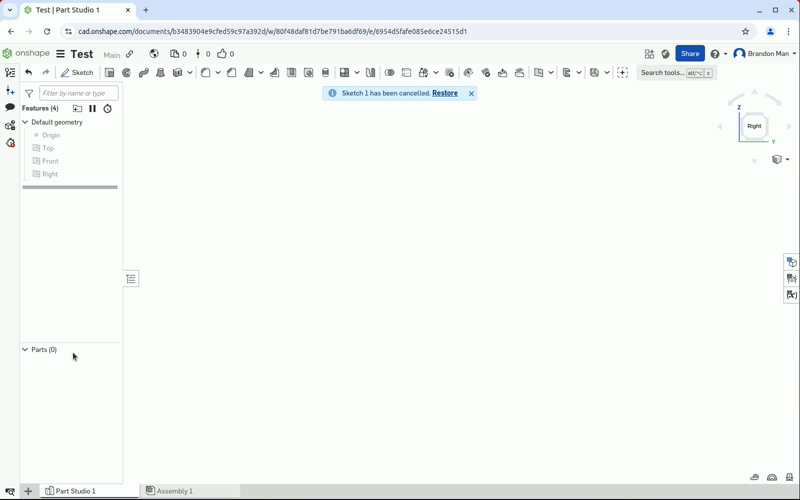
key(shift+s)
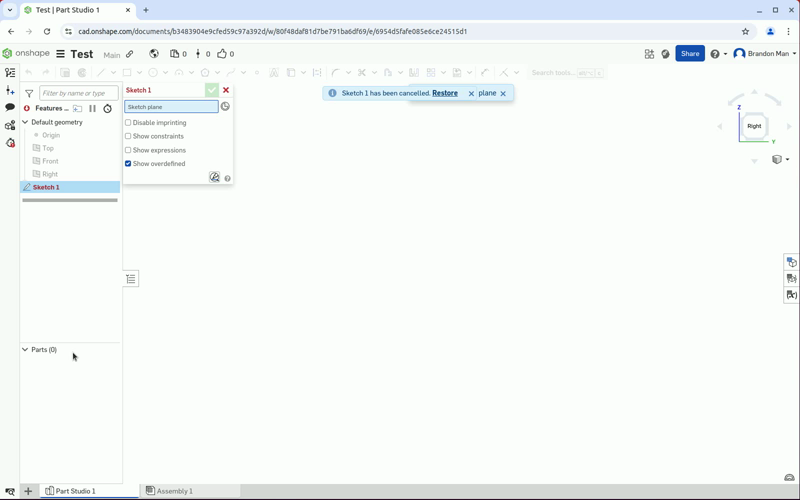
mouse_move(73, 176)
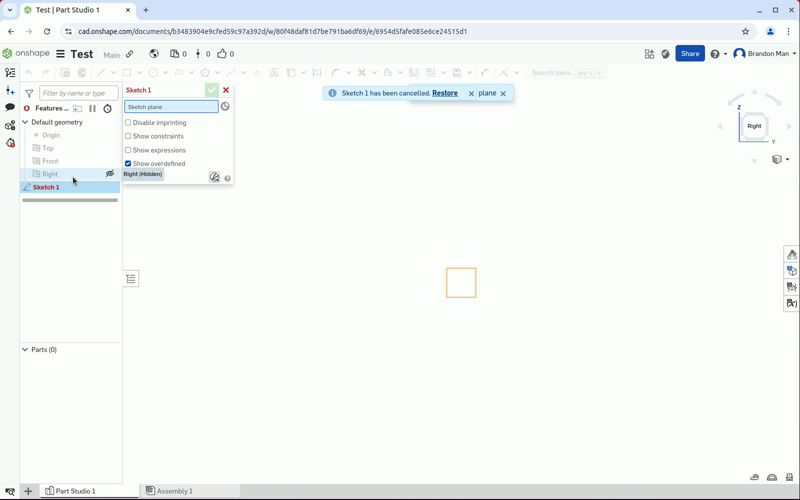
click(73, 176)
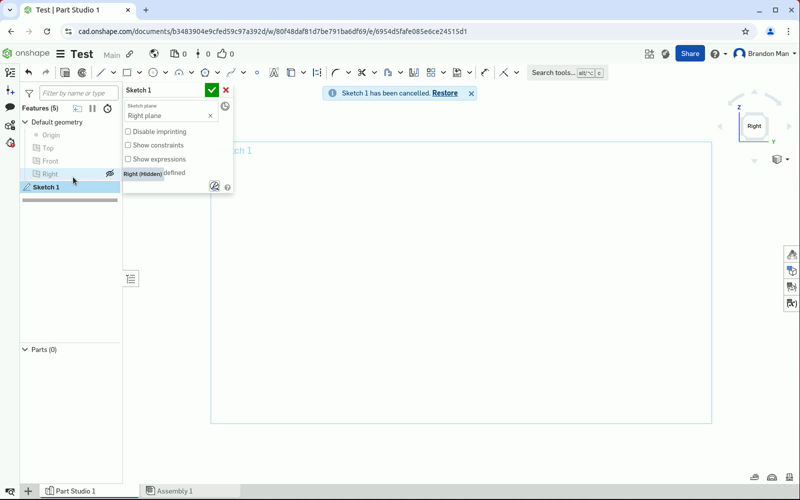
mouse_move(73, 352)
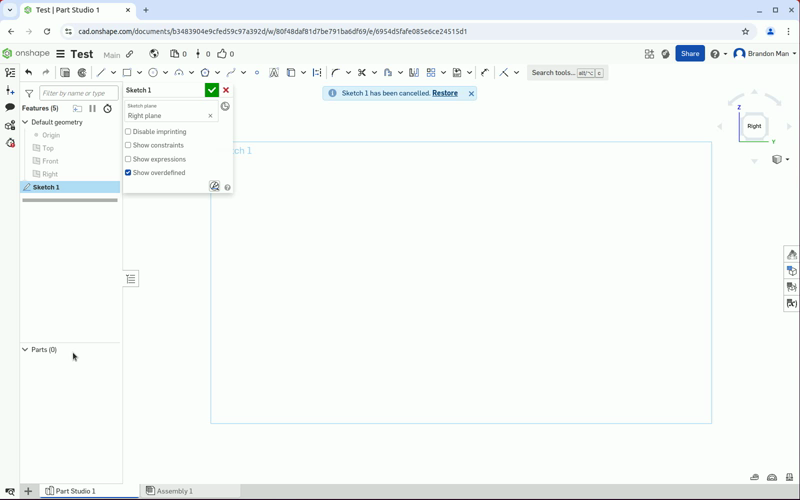
key(y)
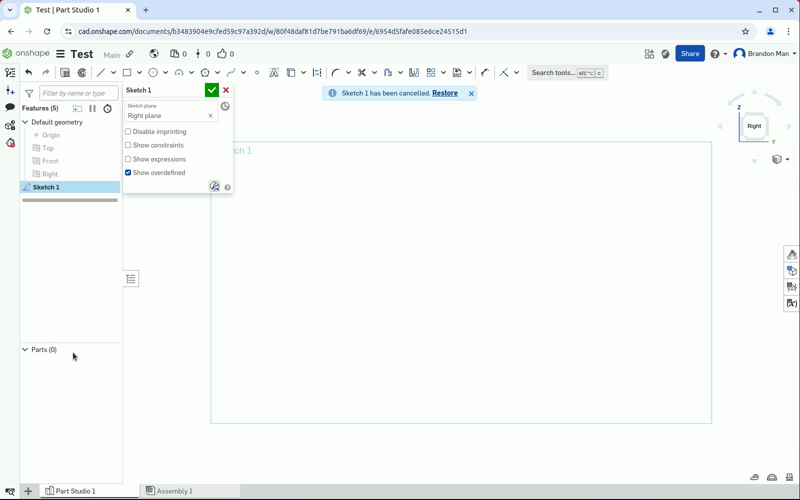
key(l)
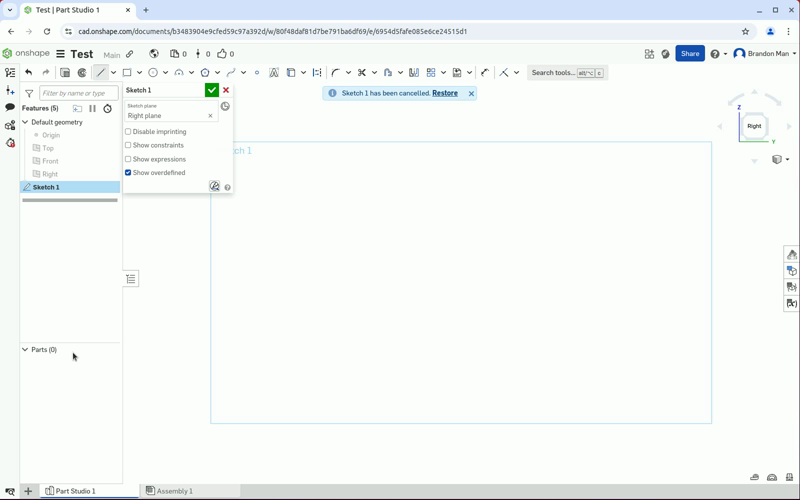
key_down(shift)
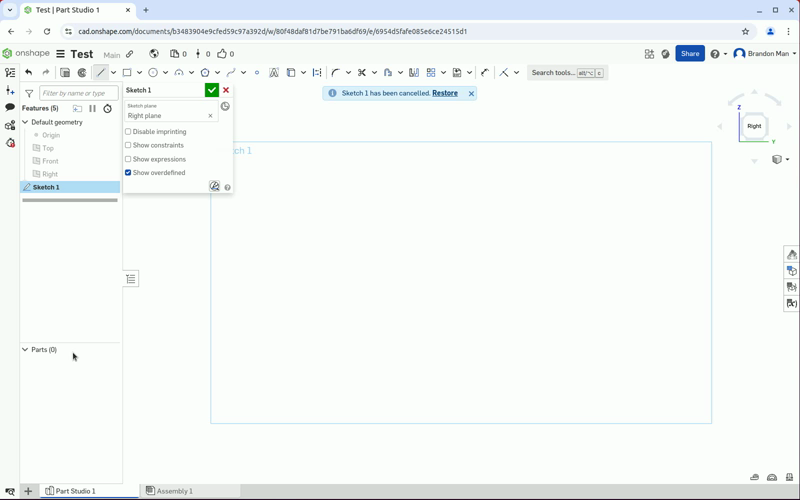
mouse_move(454, 288)
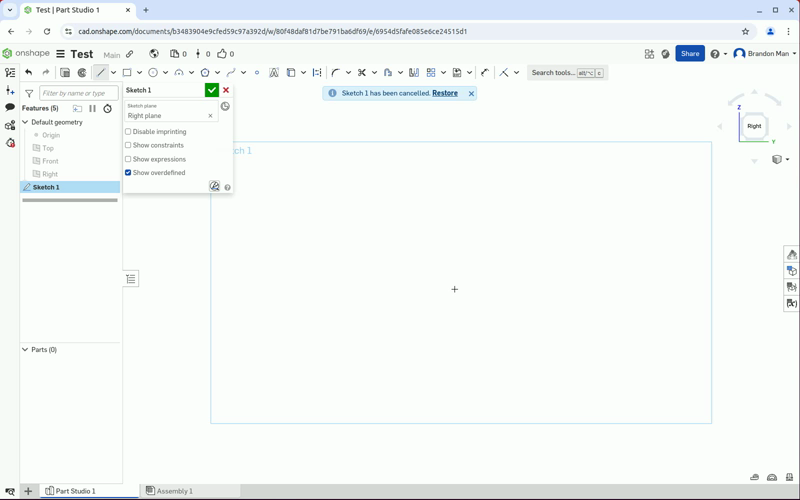
click(454, 288)
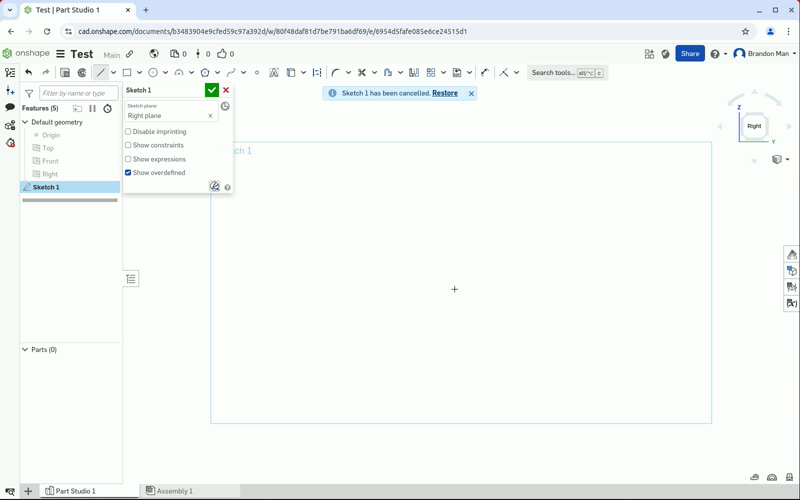
key_up(shift)
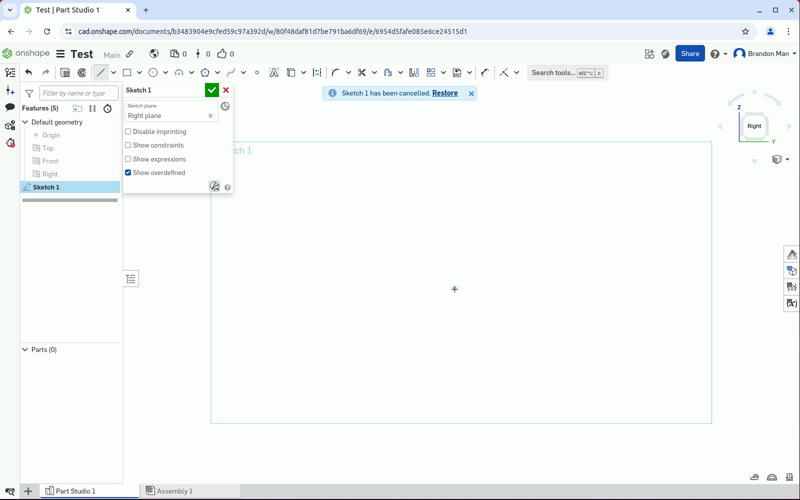
key_down(shift)
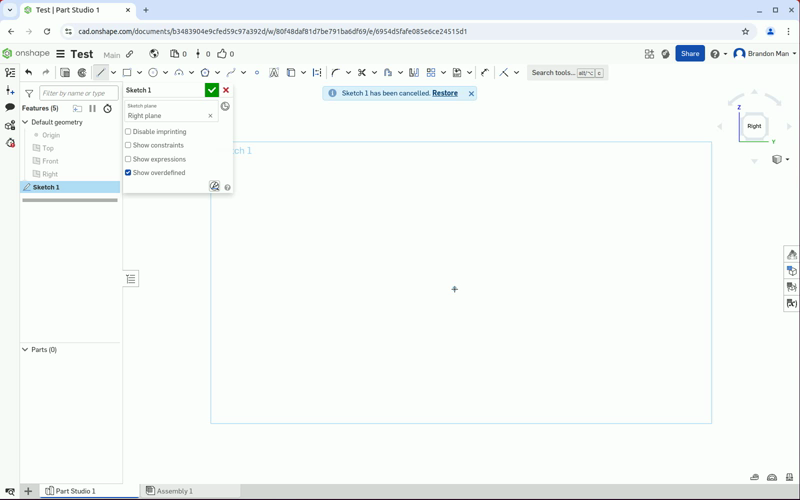
mouse_move(484, 288)
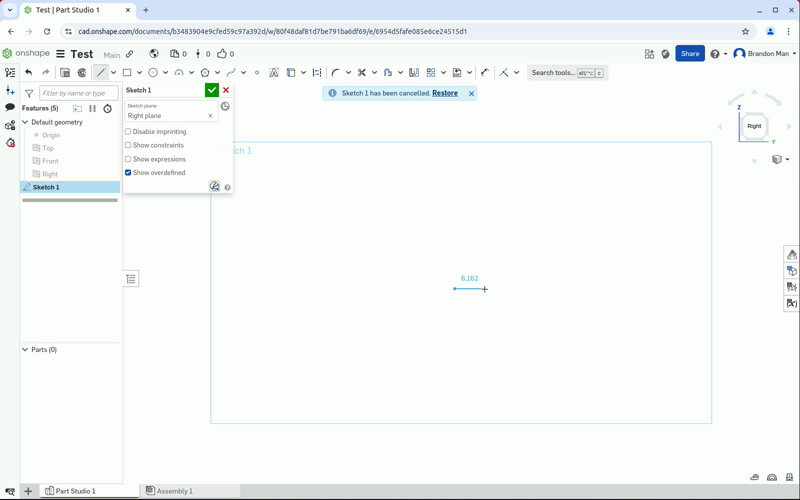
mouse_move(467, 288)
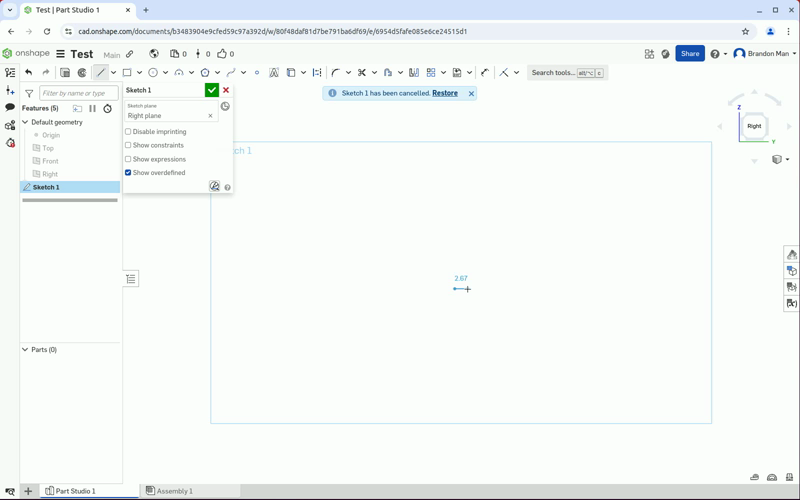
click(467, 288)
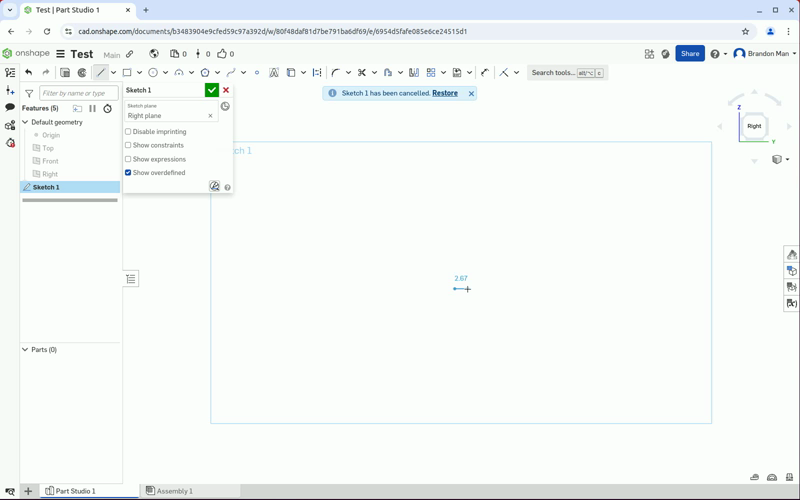
key_up(shift)
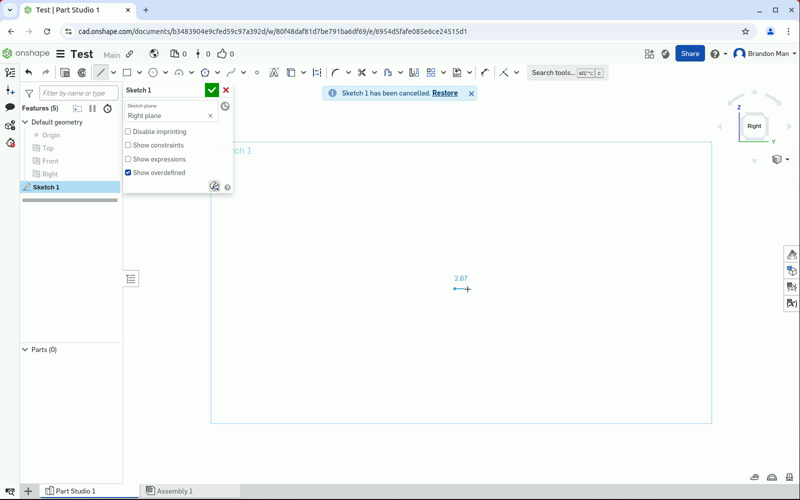
key_down(shift)
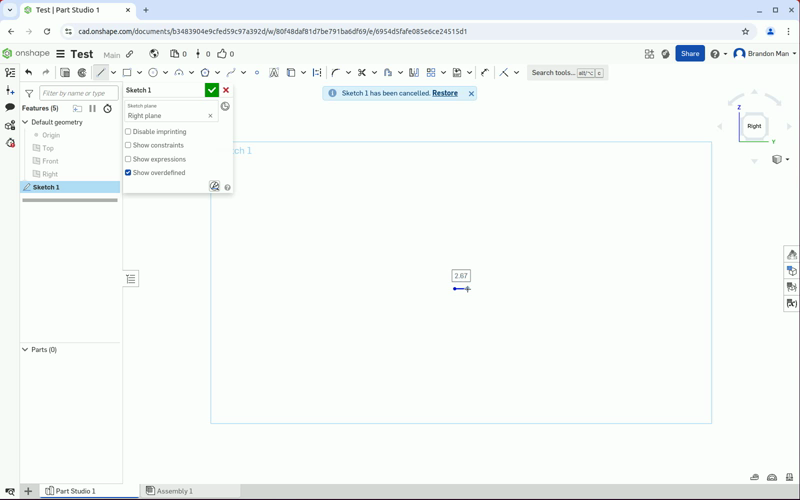
mouse_move(497, 288)
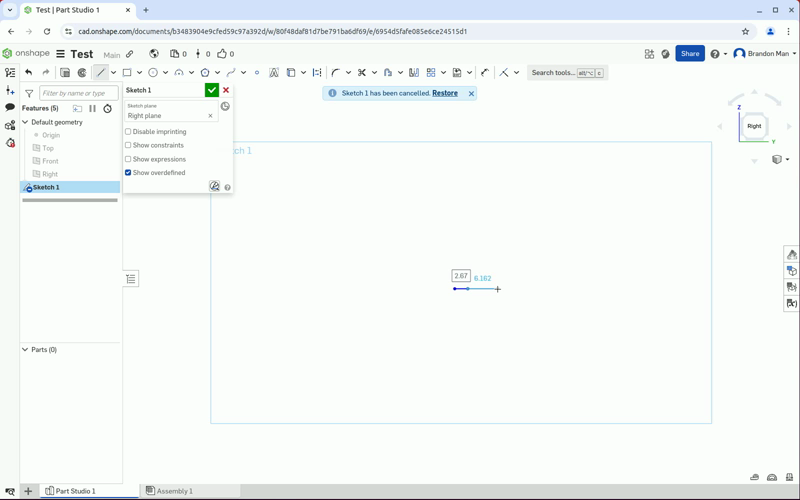
mouse_move(467, 276)
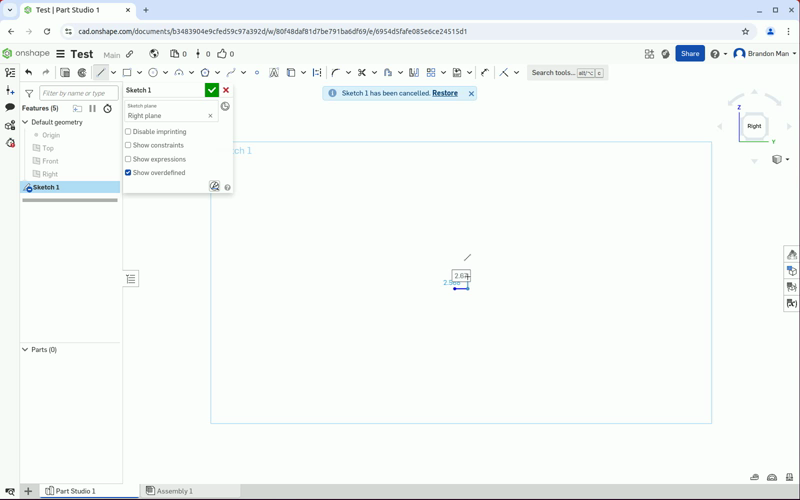
click(467, 276)
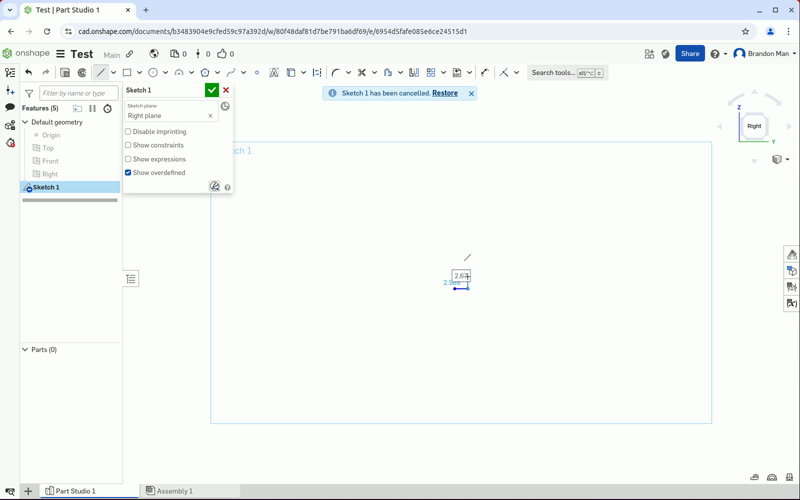
key_up(shift)
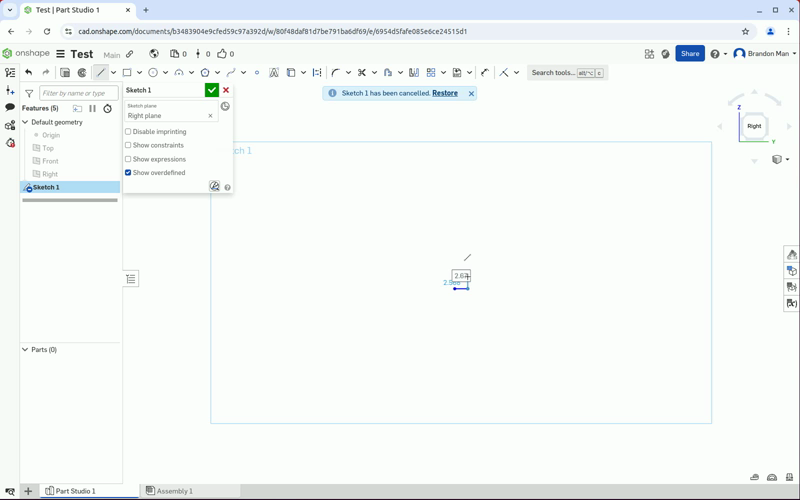
key_down(shift)
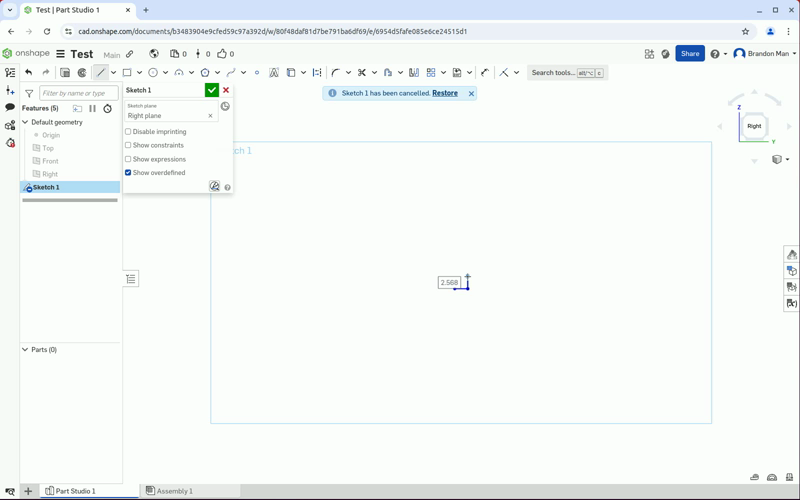
mouse_move(497, 276)
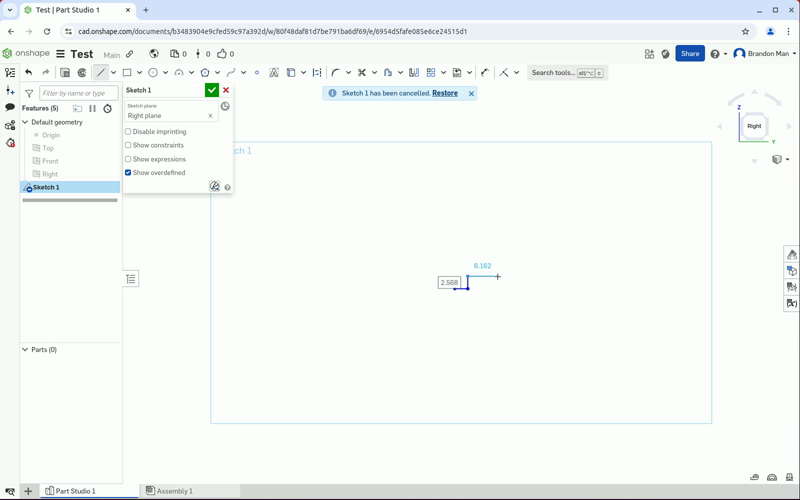
mouse_move(454, 276)
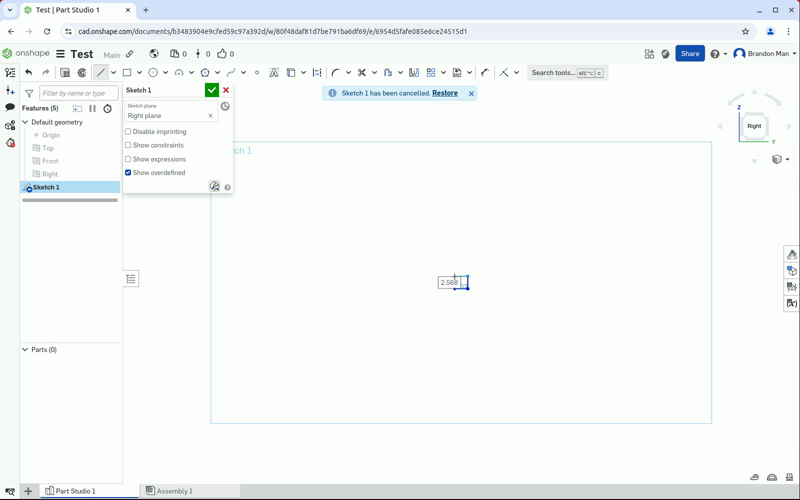
click(454, 276)
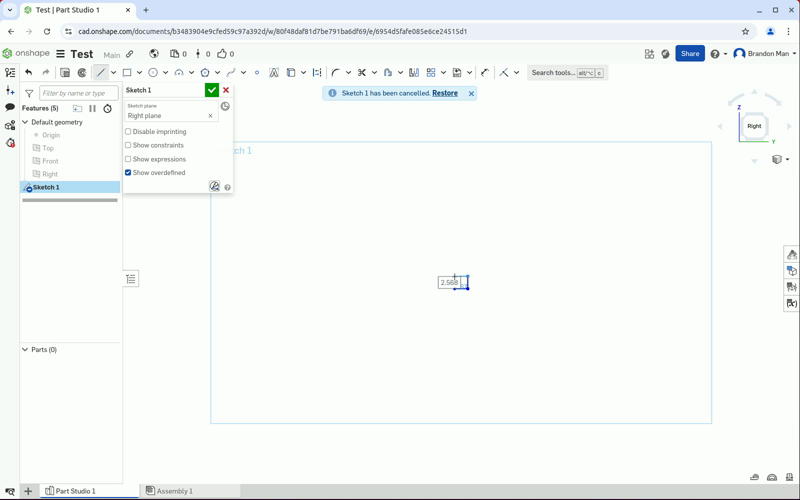
key_up(shift)
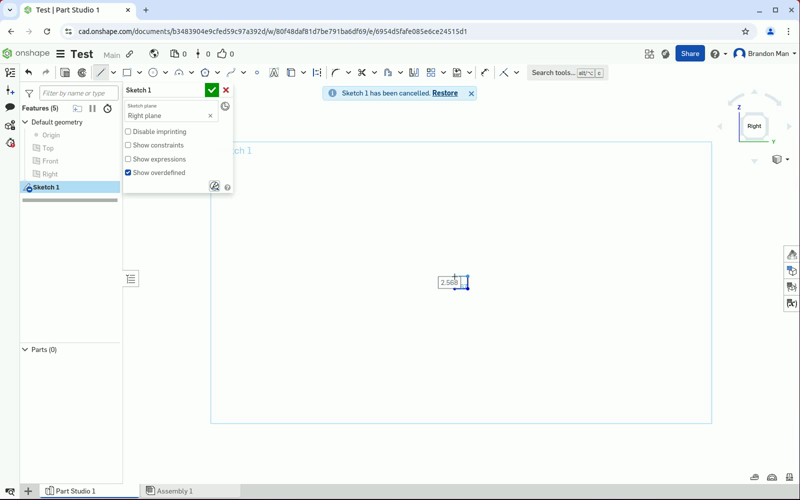
mouse_move(484, 276)
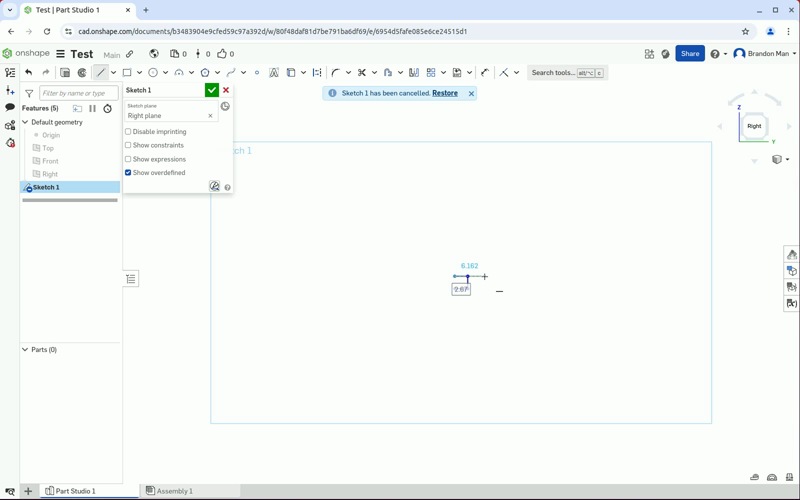
key_down(shift)
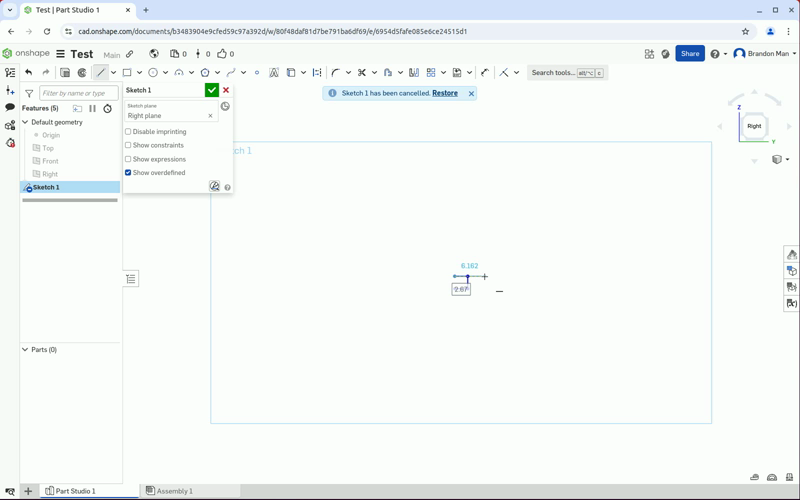
mouse_move(454, 288)
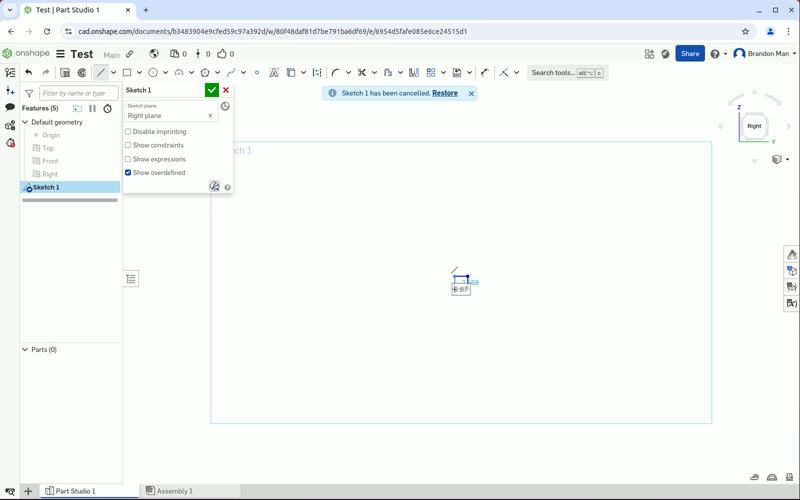
key_up(shift)
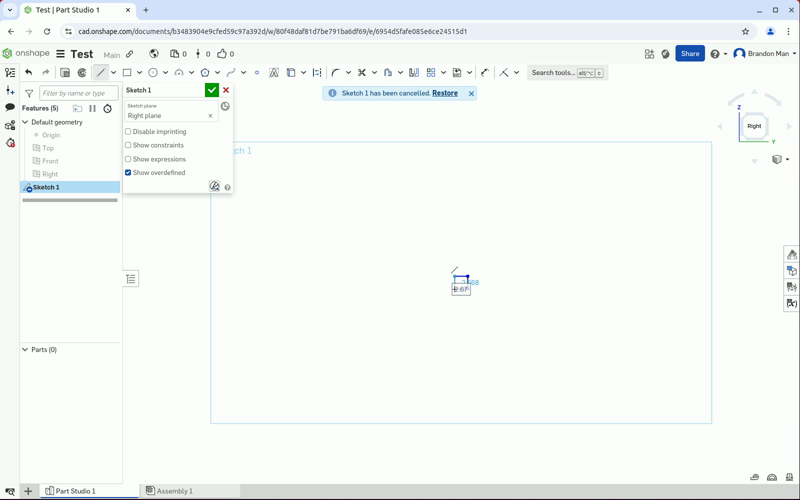
click(454, 288)
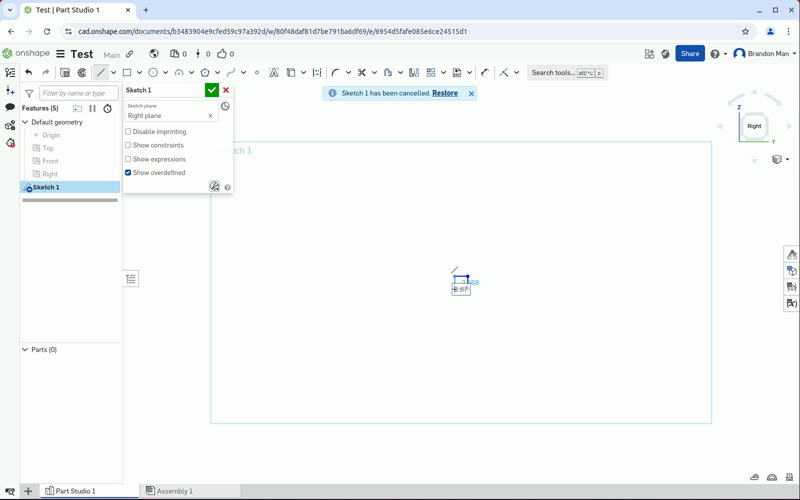
key(esc)
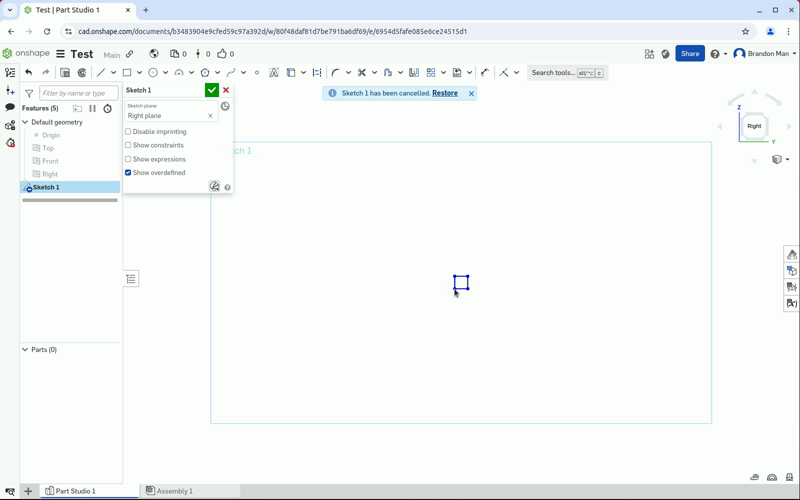
mouse_move(464, 278)
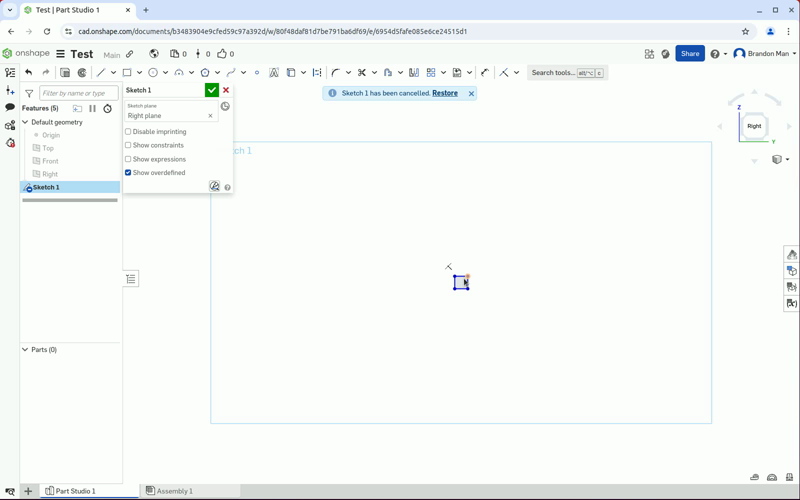
scroll(6)
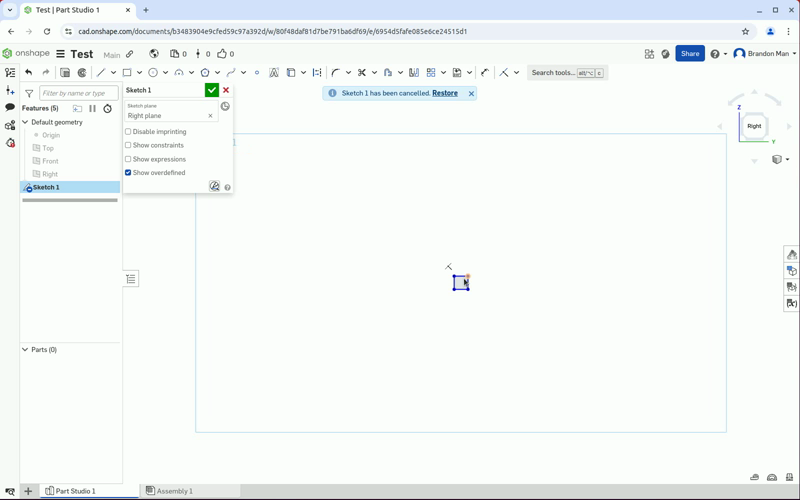
scroll(6)
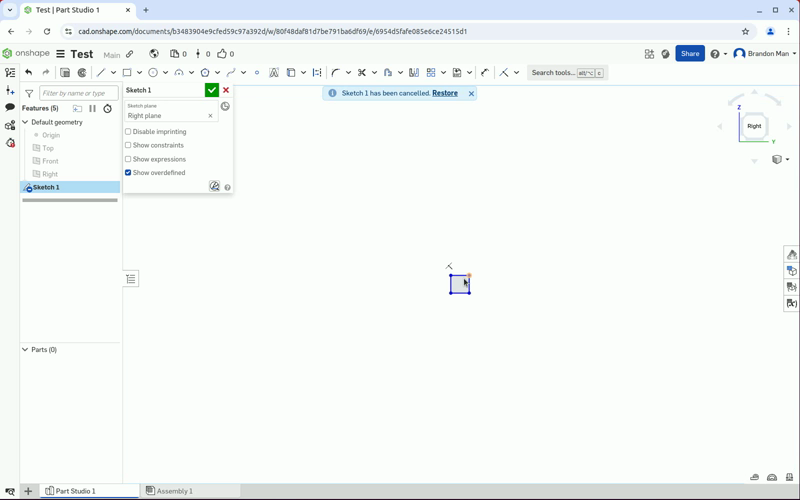
scroll(6)
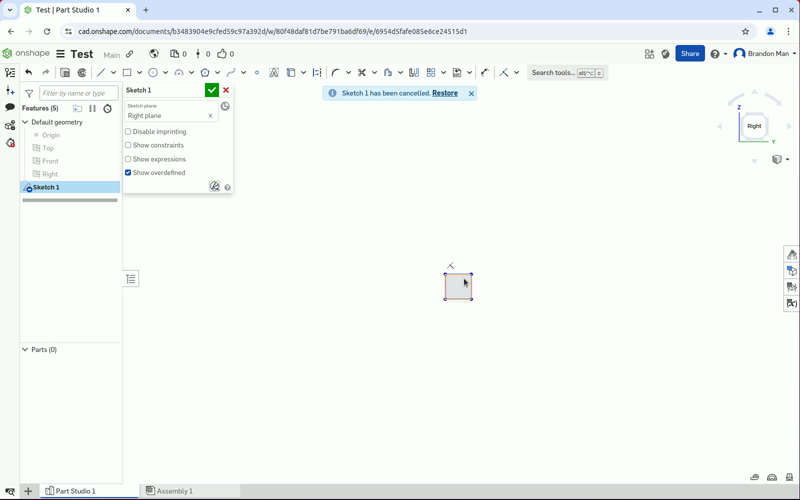
scroll(6)
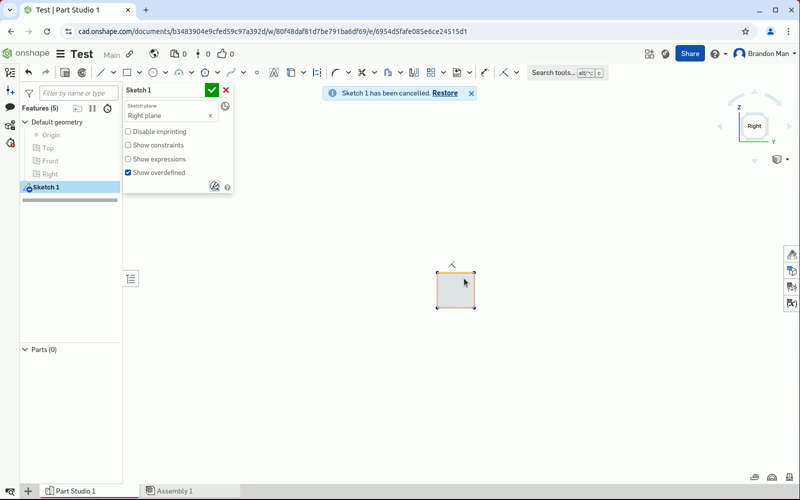
scroll(6)
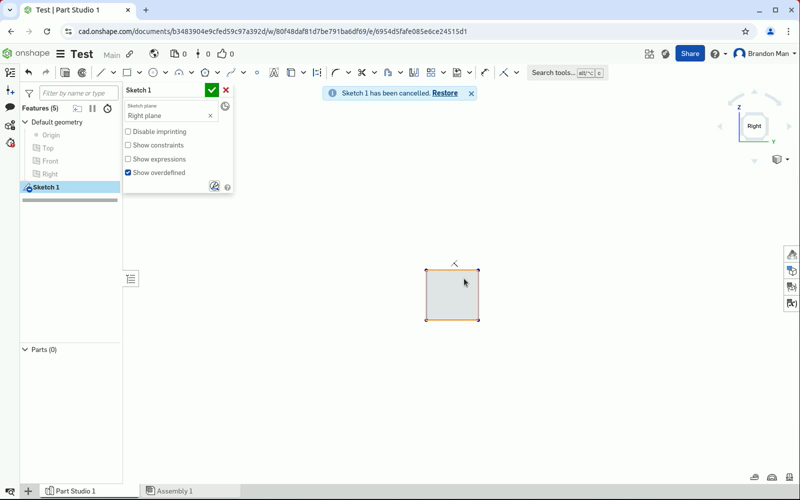
scroll(6)
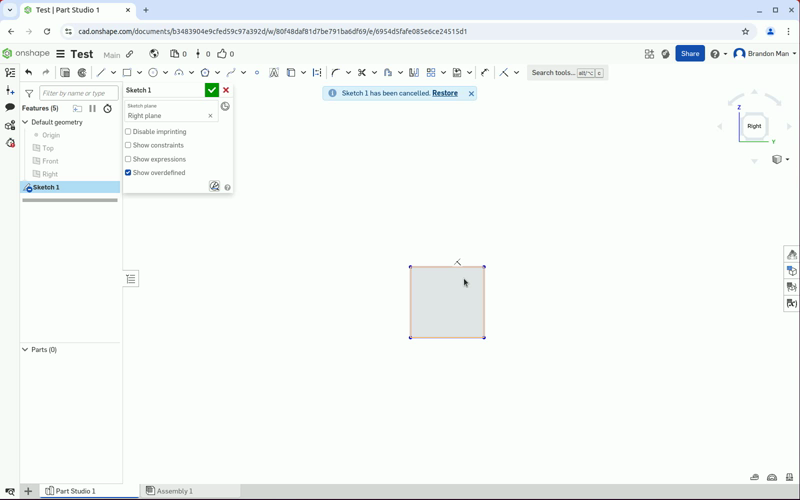
scroll(6)
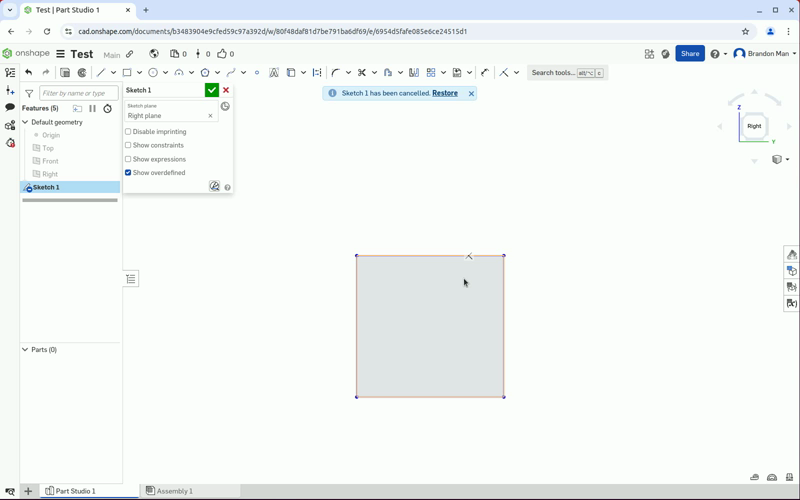
click(464, 278)
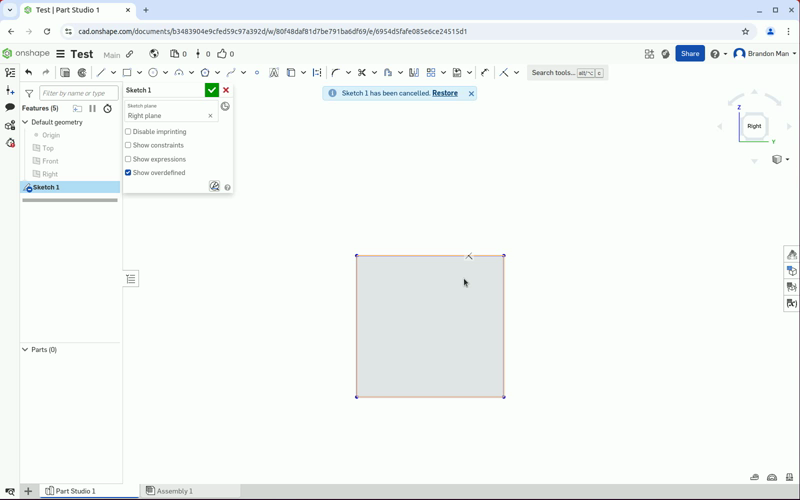
scroll(-6)
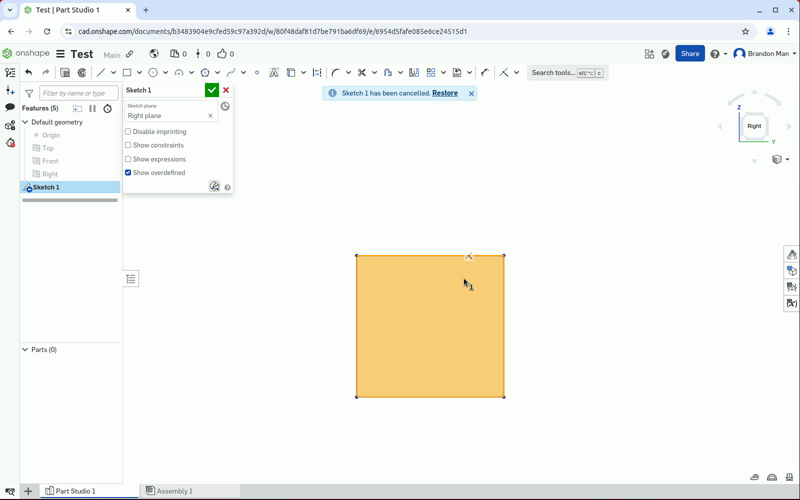
scroll(-6)
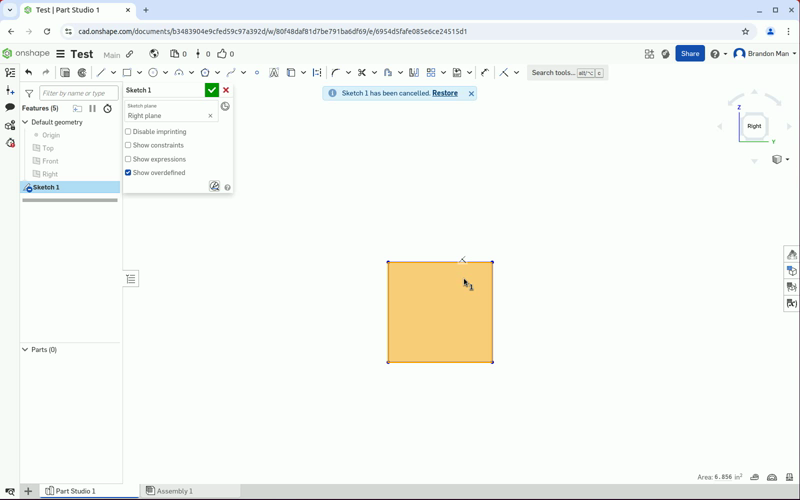
scroll(-6)
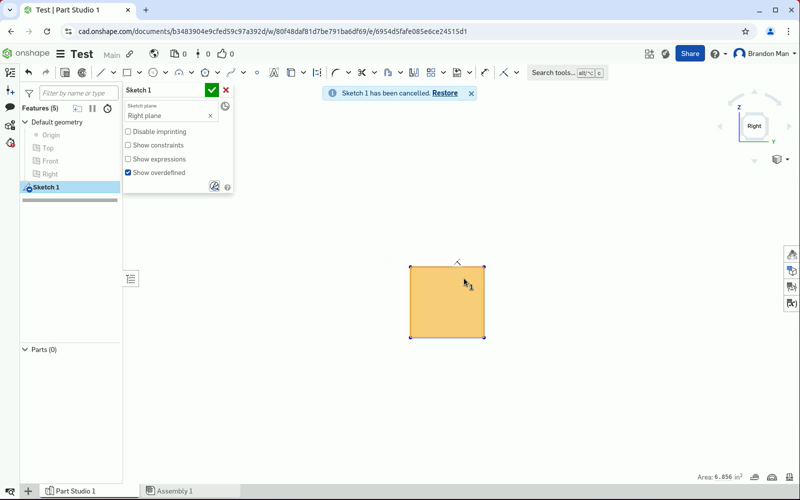
scroll(-6)
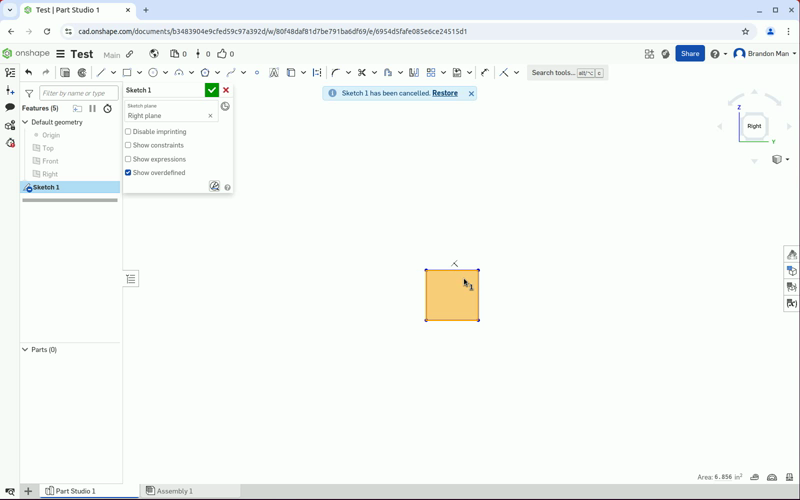
scroll(-6)
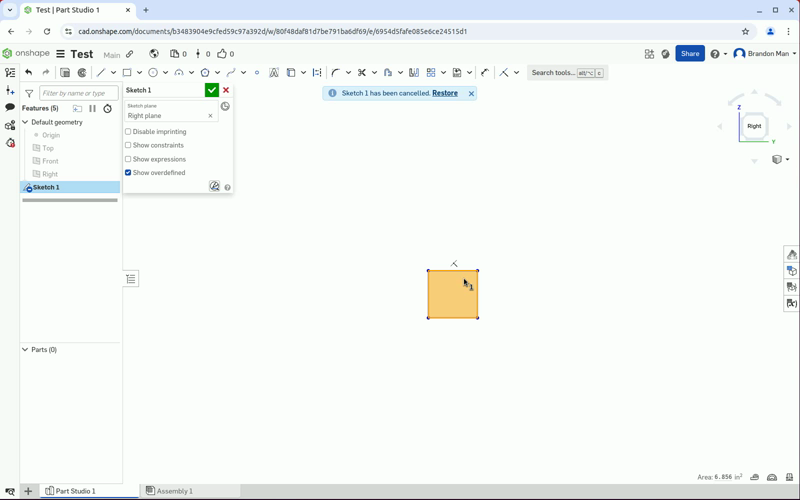
scroll(-6)
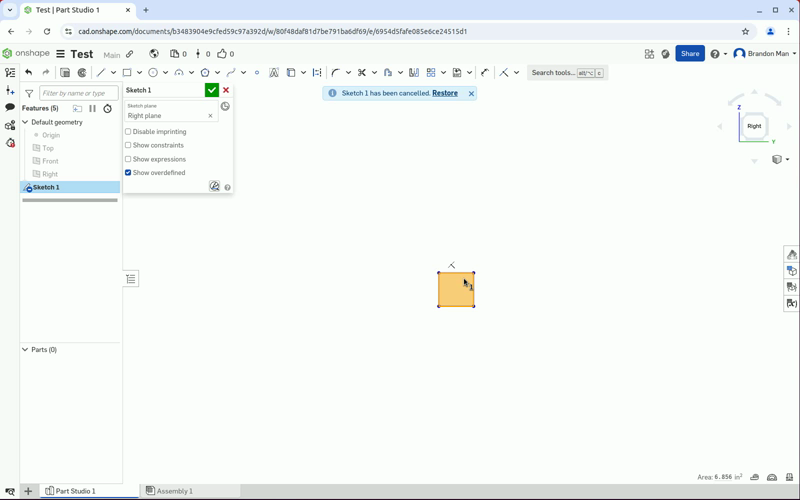
scroll(-6)
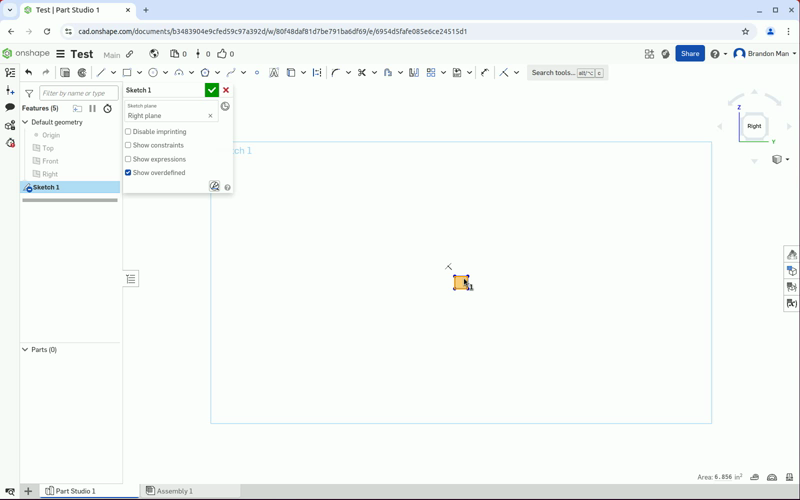
mouse_move(73, 352)
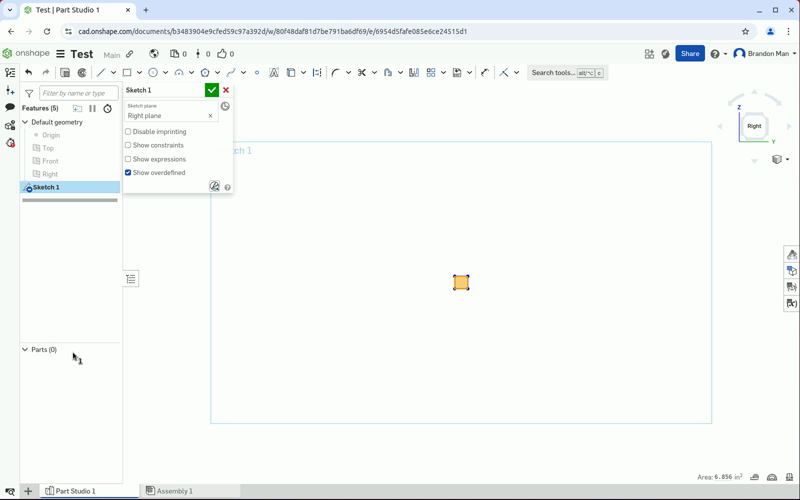
key(shift+y)
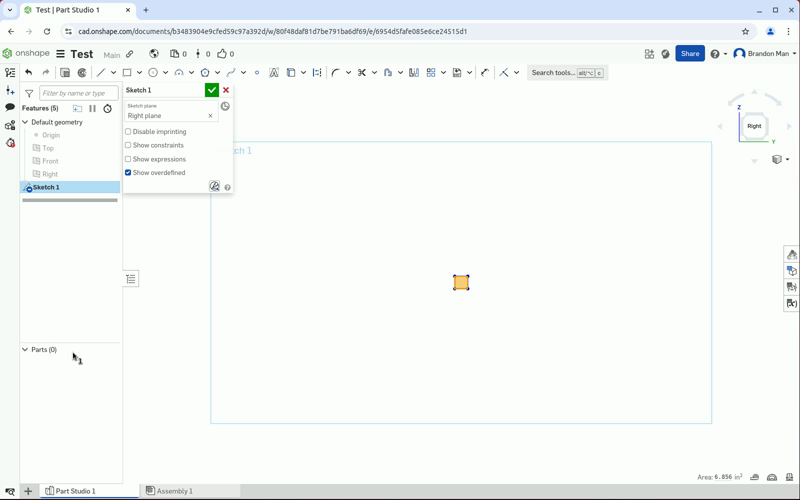
key(shift+e)
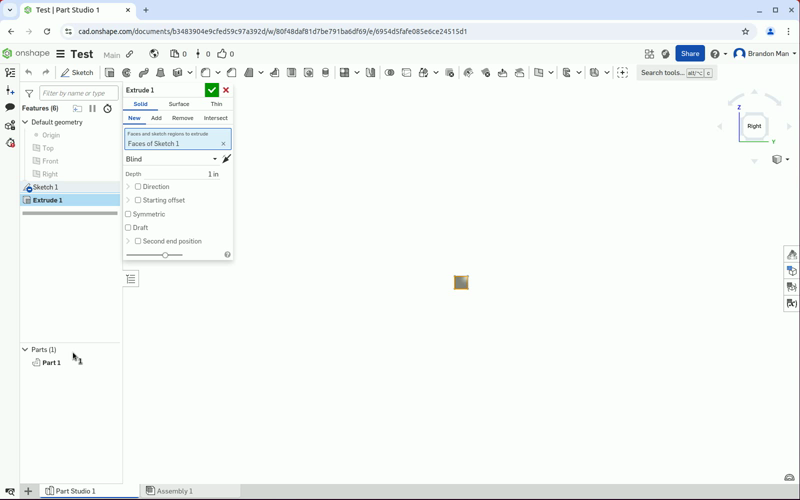
mouse_move(143, 106)
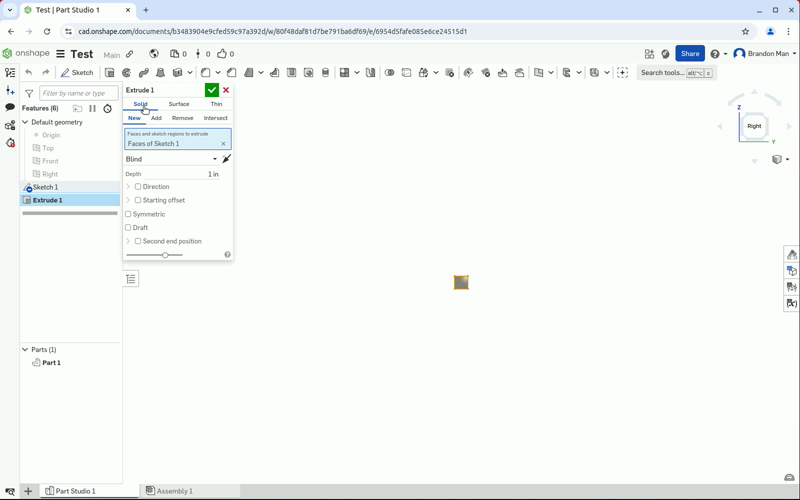
click(143, 106)
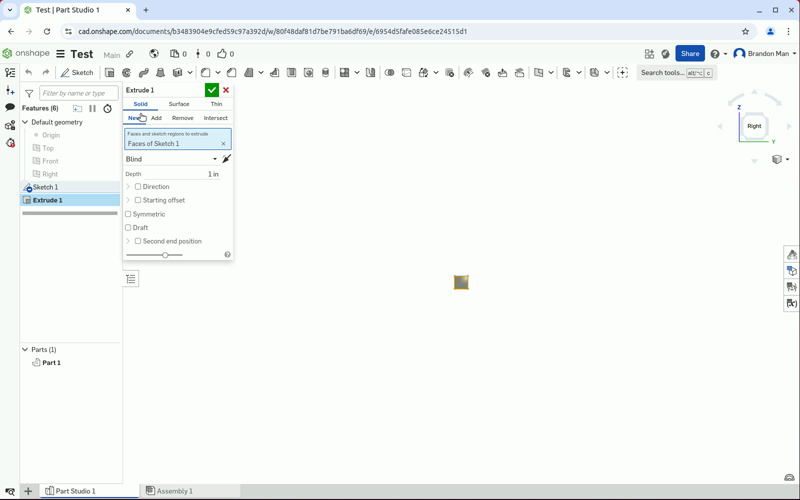
mouse_move(137, 120)
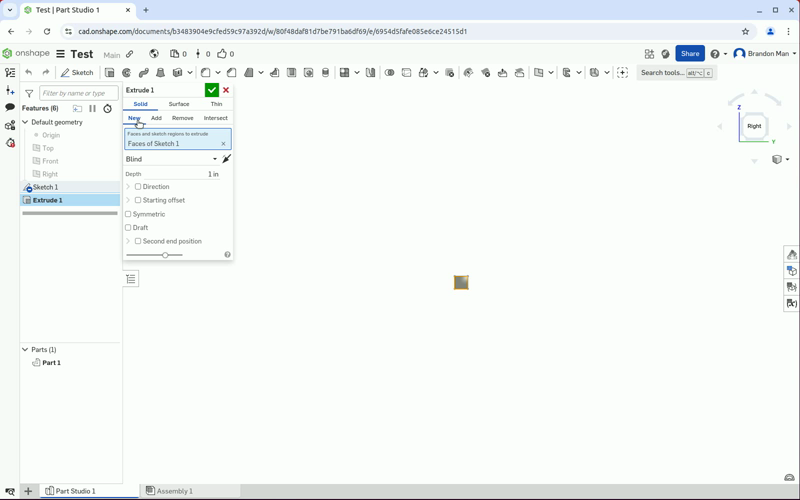
click(137, 120)
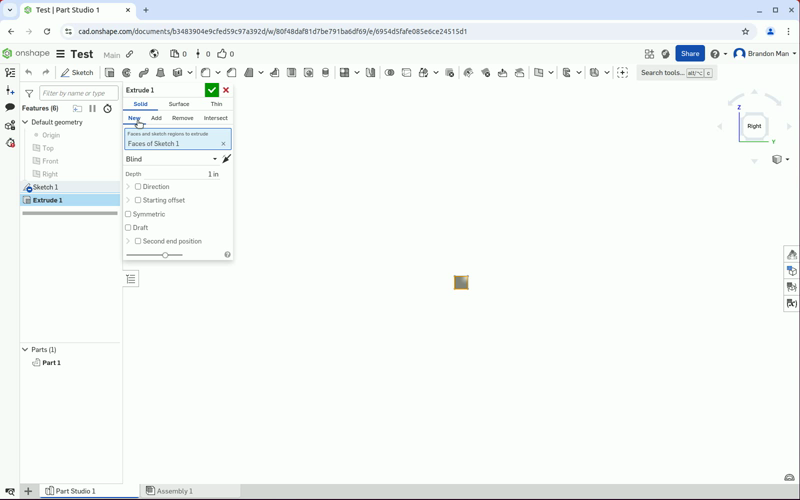
key(tab, 4)
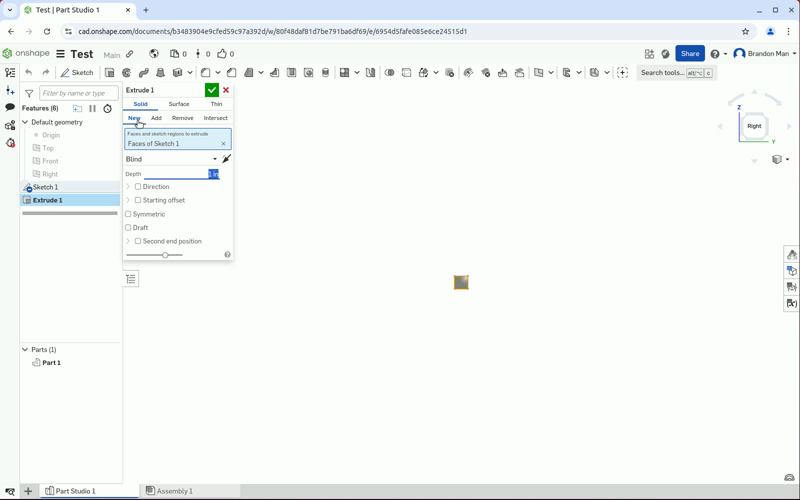
text(-11.554)
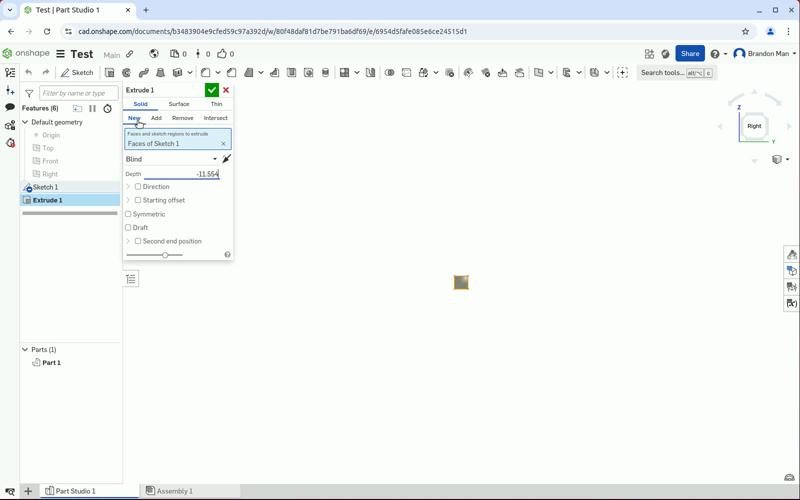
key(enter)
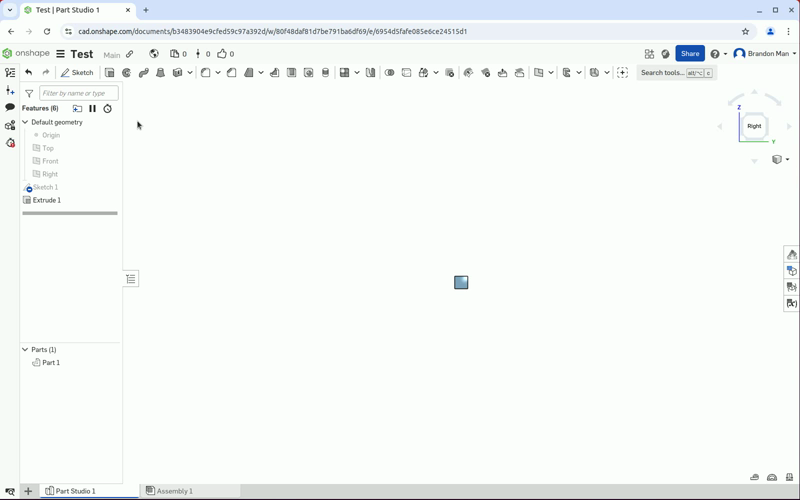
key(shift+h)
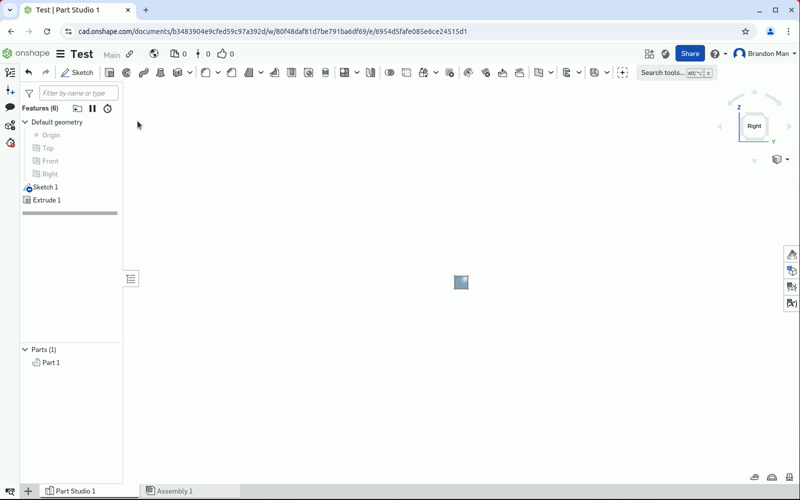
key(shift+h)
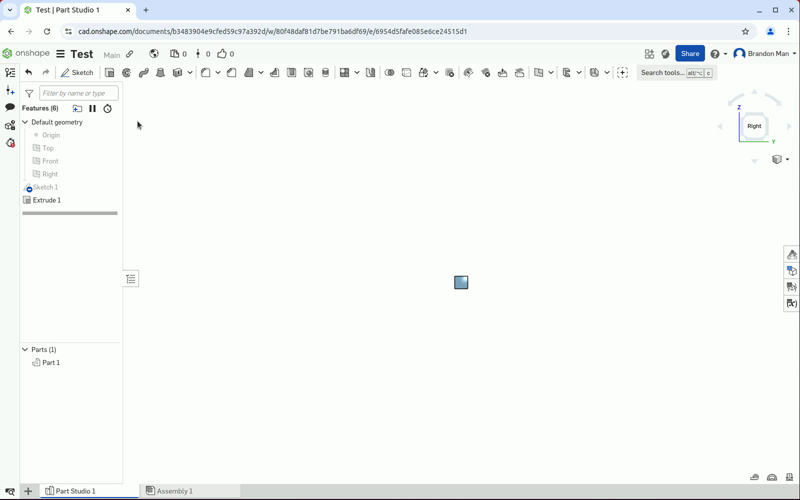
mouse_move(73, 189)
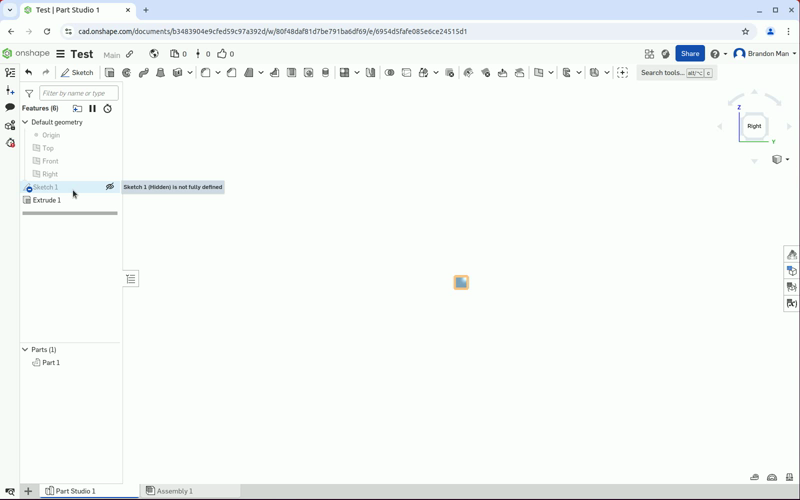
click(73, 189)
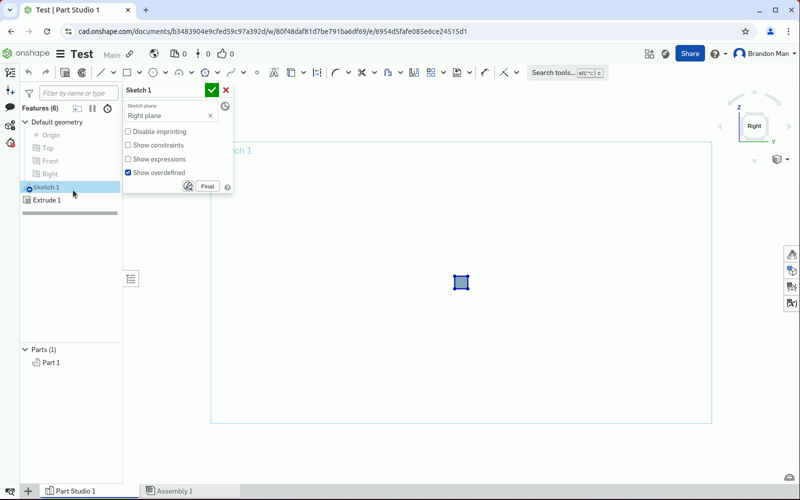
mouse_move(229, 92)
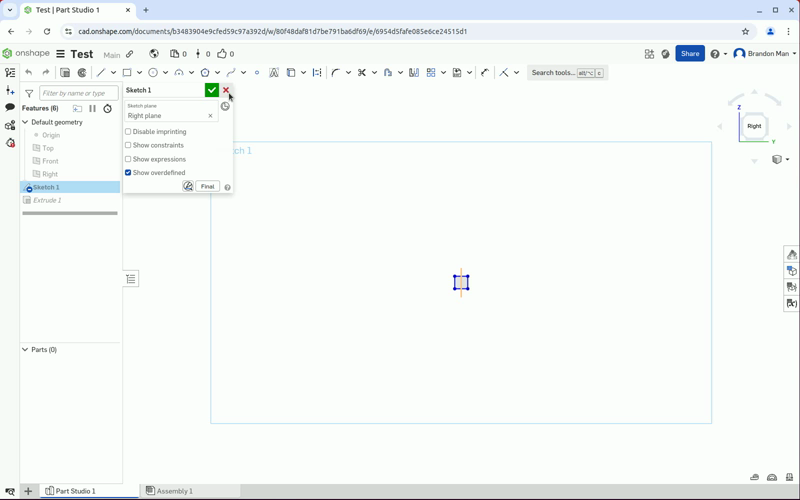
click(229, 92)
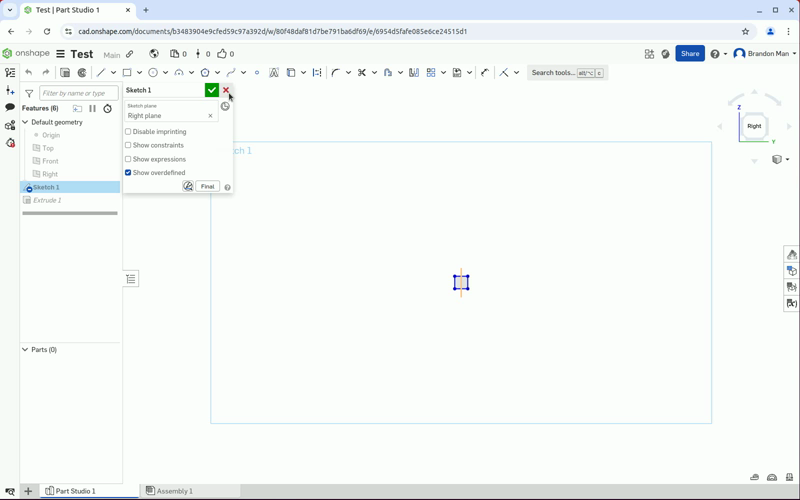
key(shift+s)
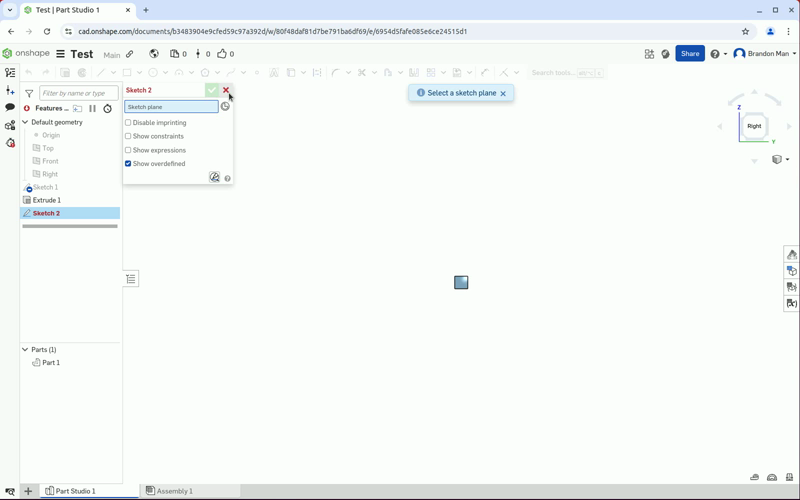
mouse_move(73, 176)
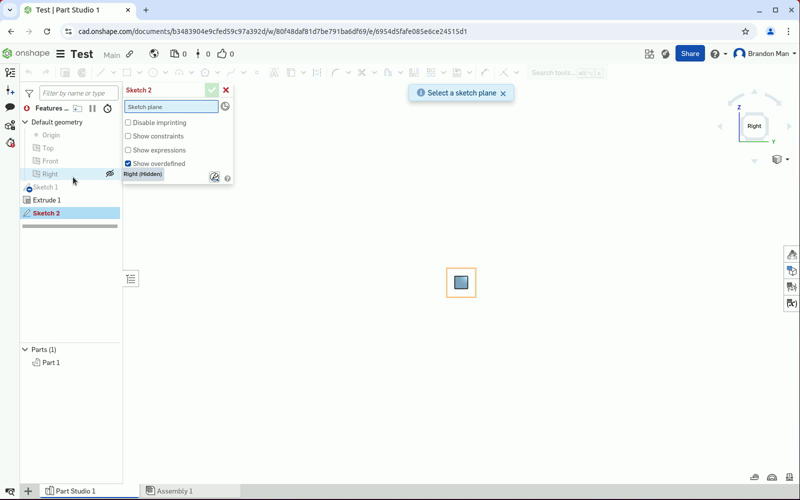
click(73, 176)
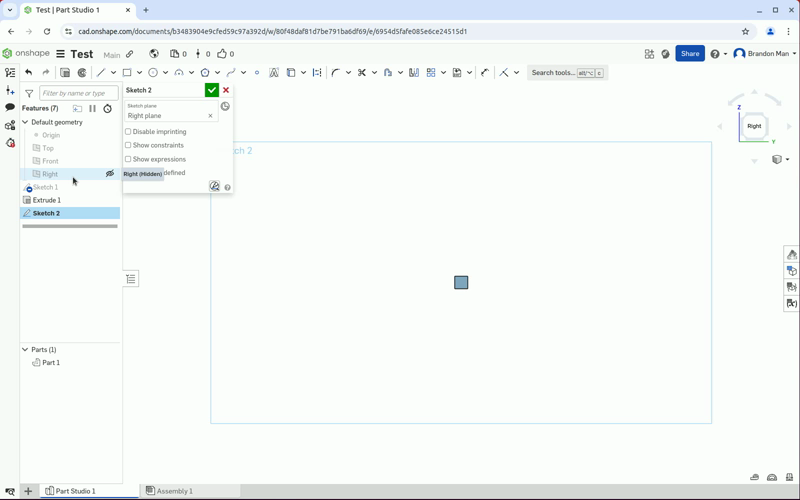
mouse_move(73, 352)
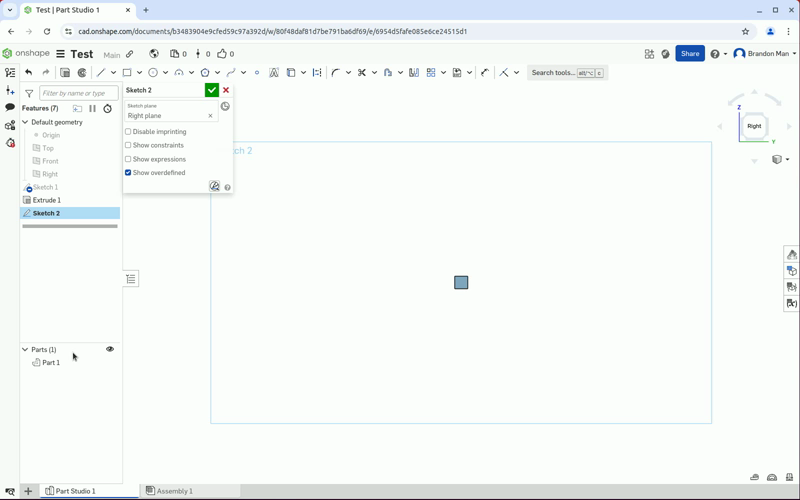
key(y)
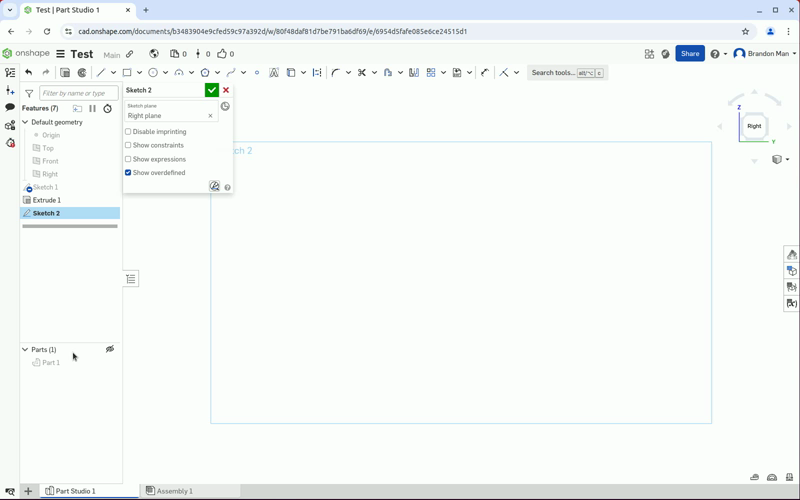
key(c)
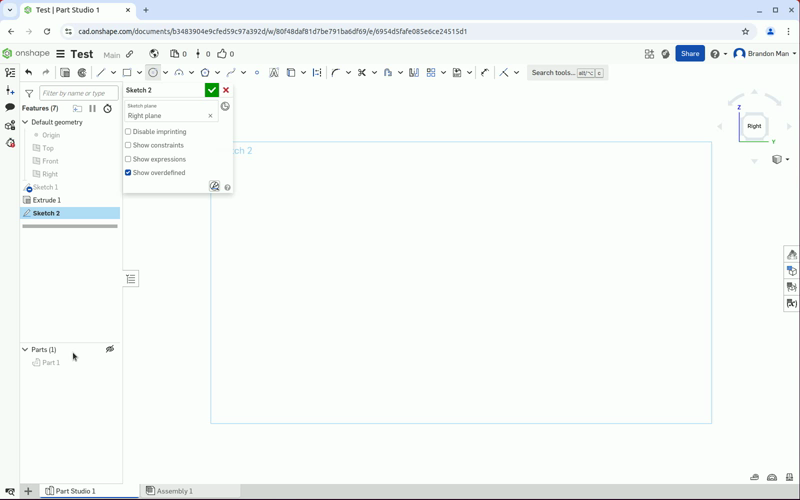
key_down(shift)
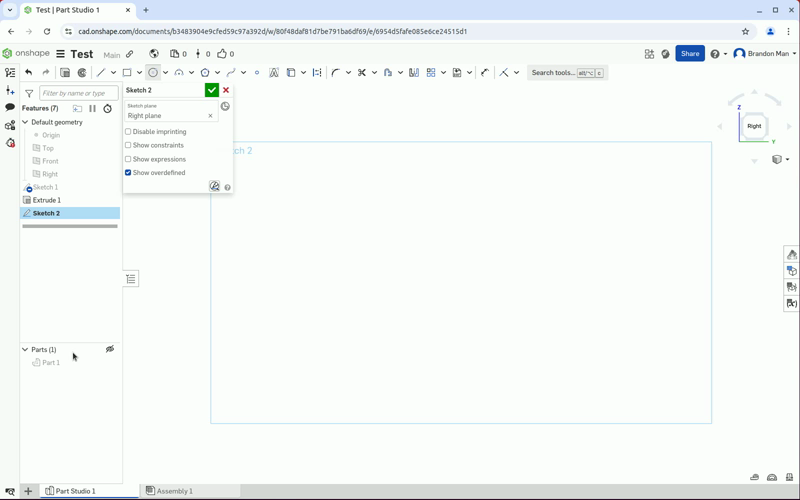
mouse_move(461, 282)
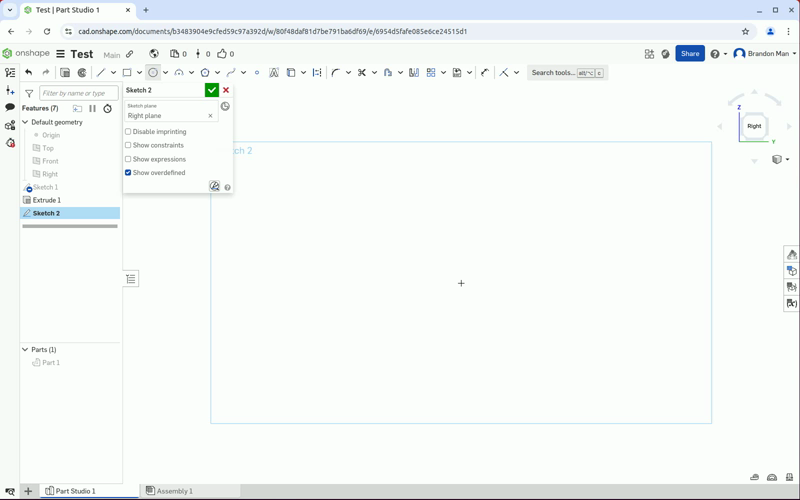
click(461, 282)
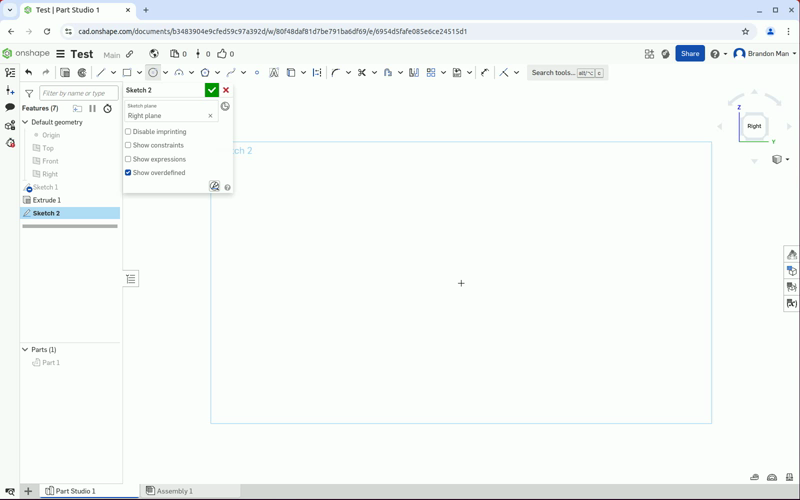
key_up(shift)
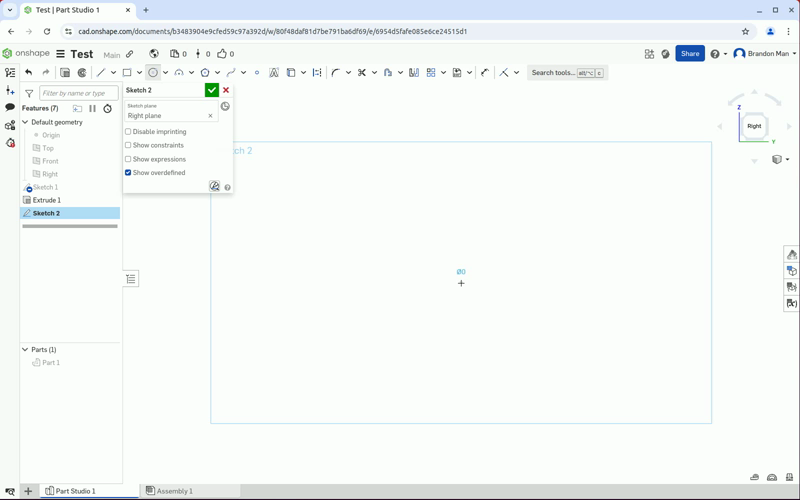
mouse_move(467, 282)
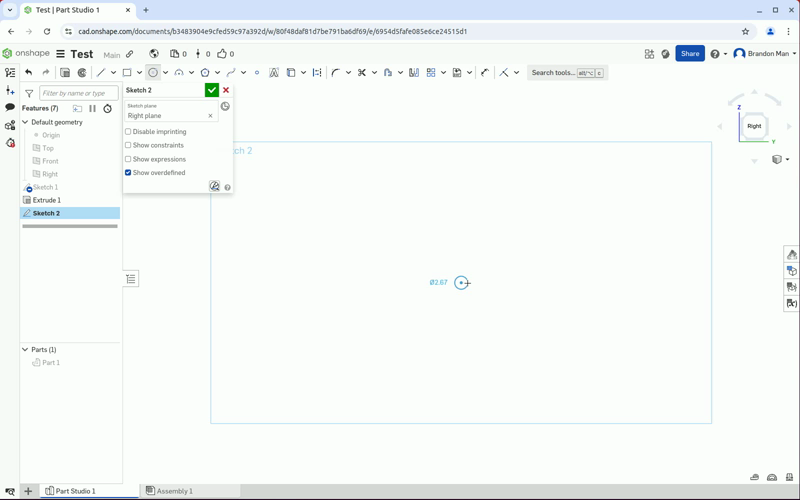
click(467, 282)
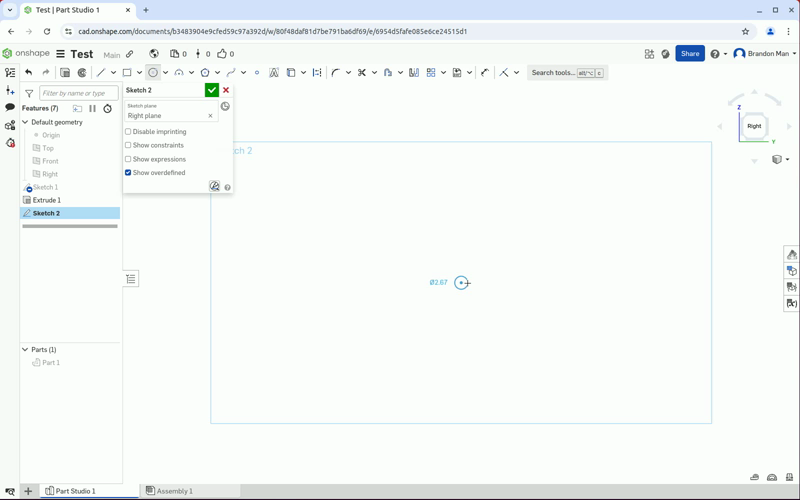
key(esc)
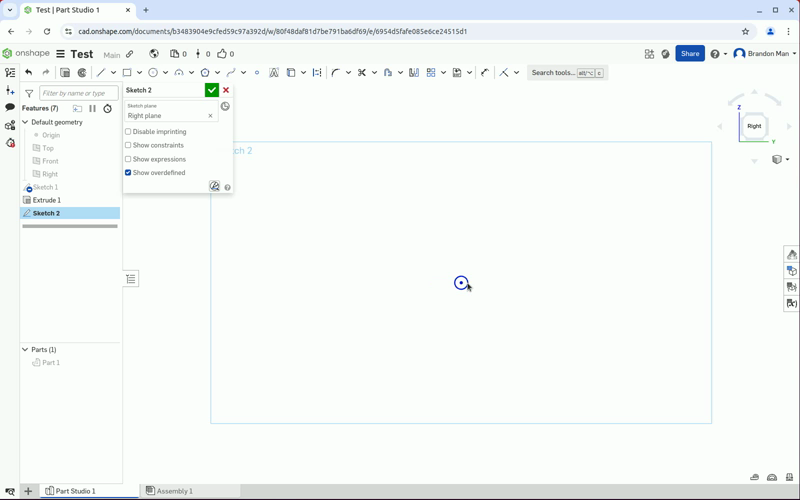
mouse_move(466, 281)
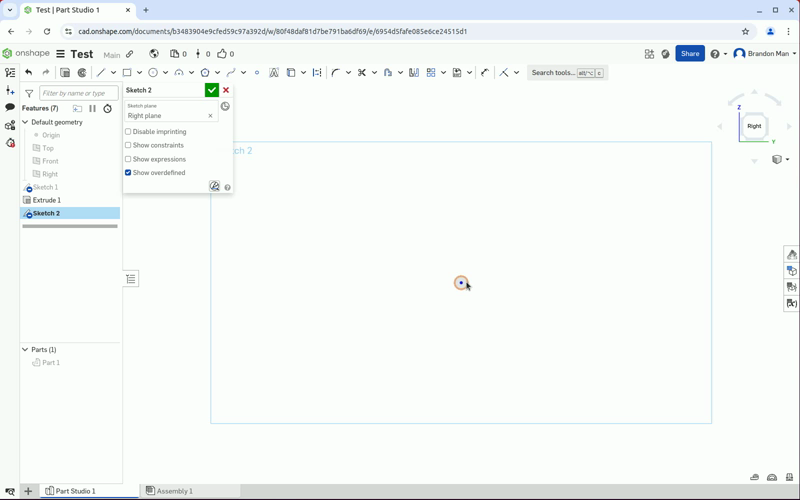
scroll(6)
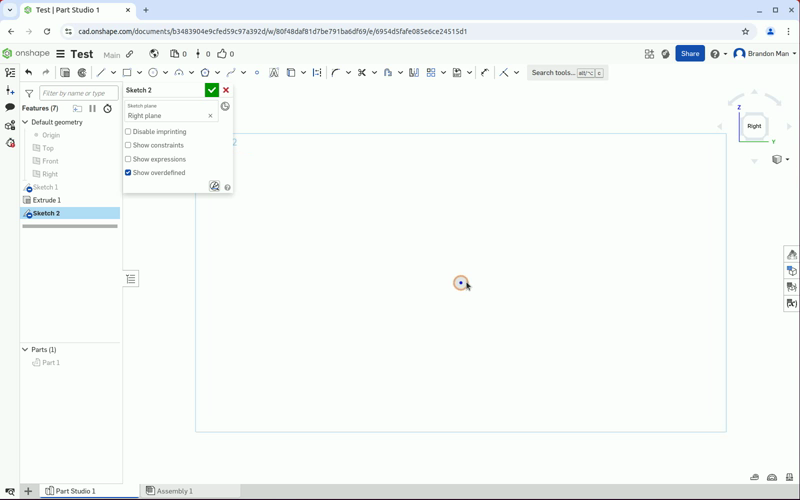
scroll(6)
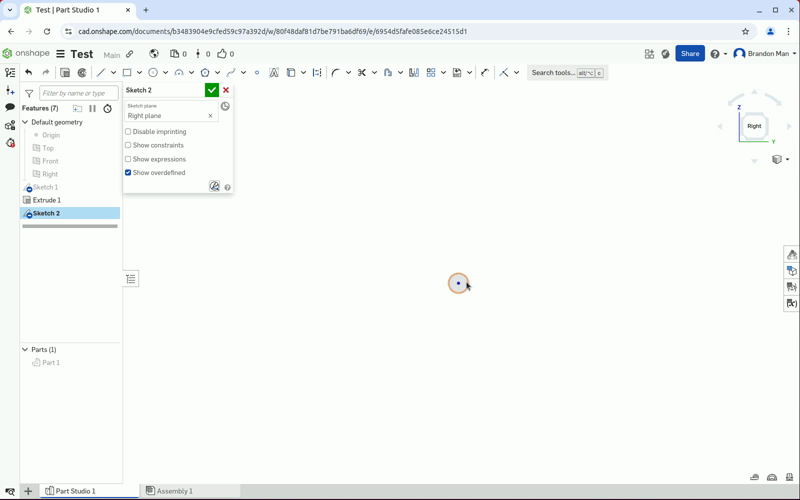
scroll(6)
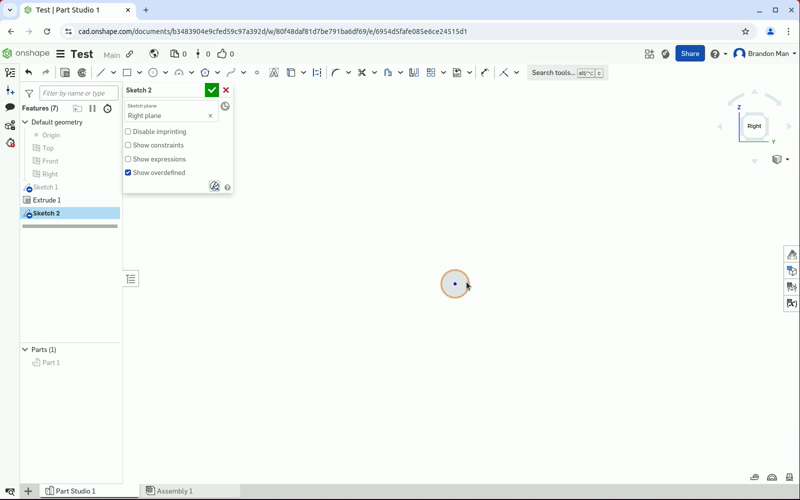
scroll(6)
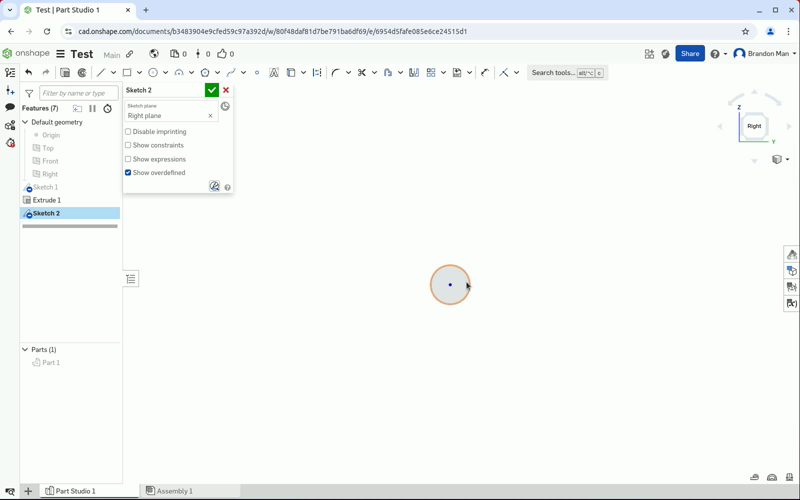
scroll(6)
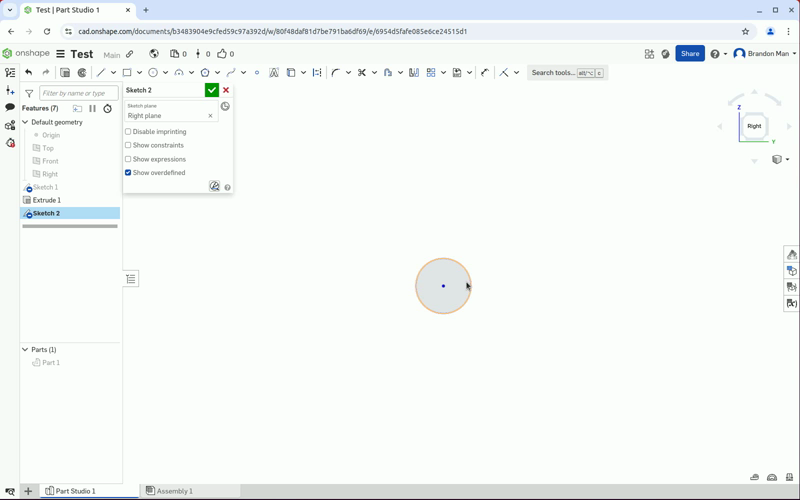
scroll(6)
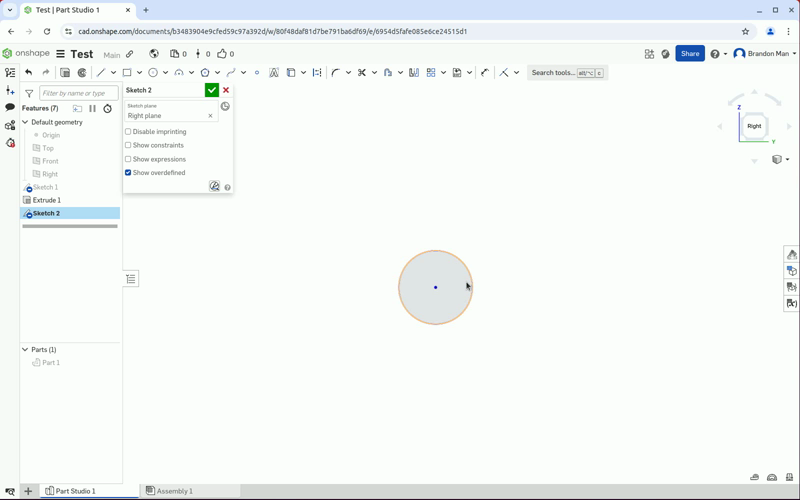
scroll(6)
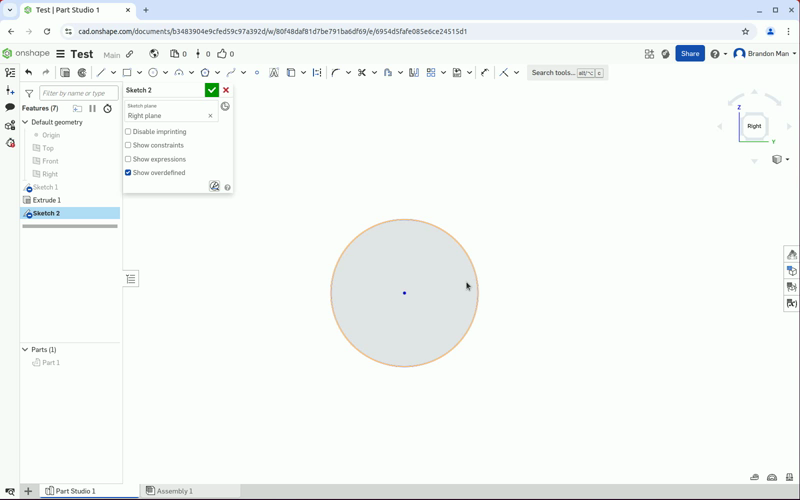
click(466, 281)
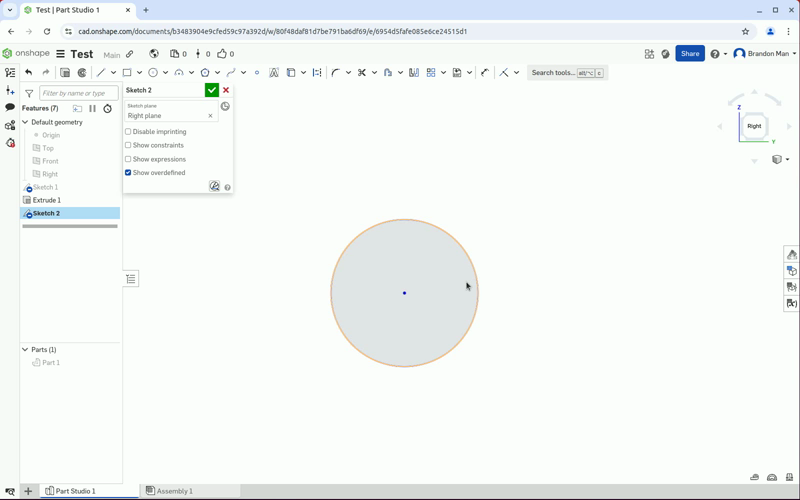
scroll(-6)
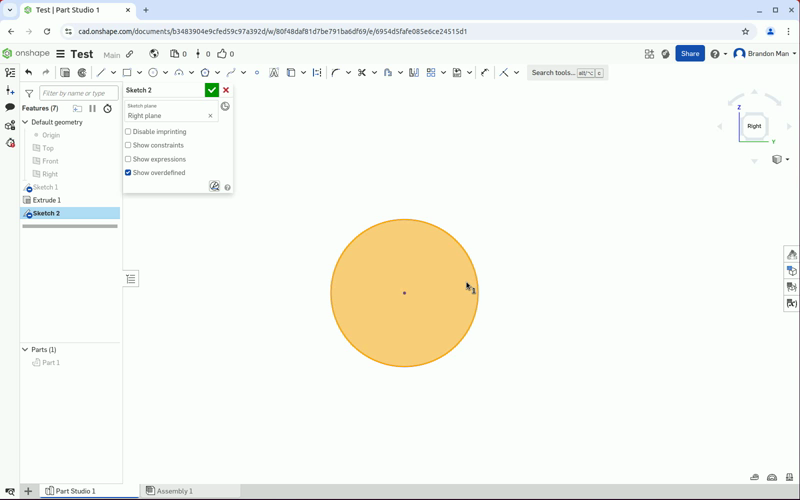
scroll(-6)
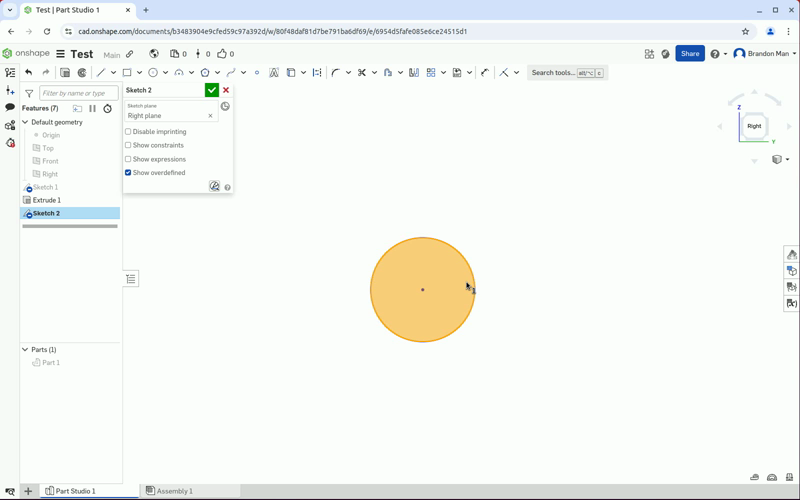
scroll(-6)
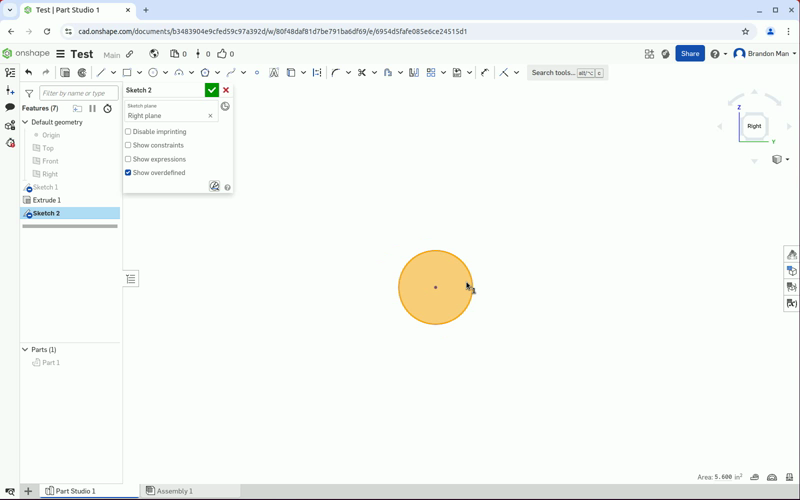
scroll(-6)
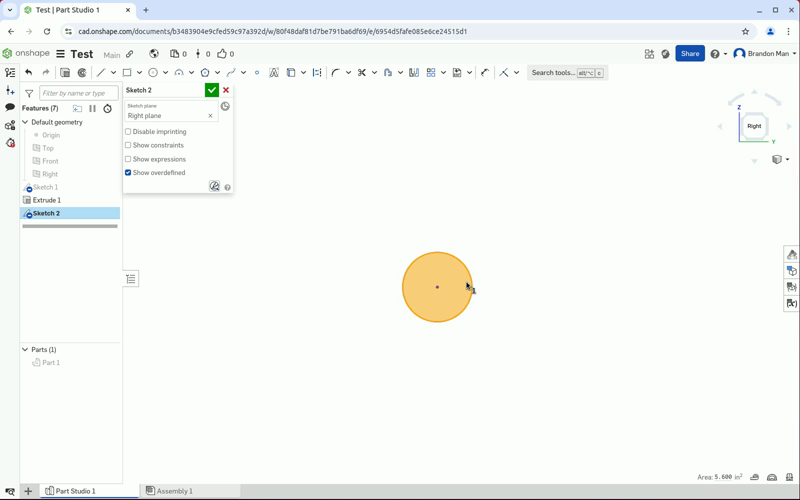
scroll(-6)
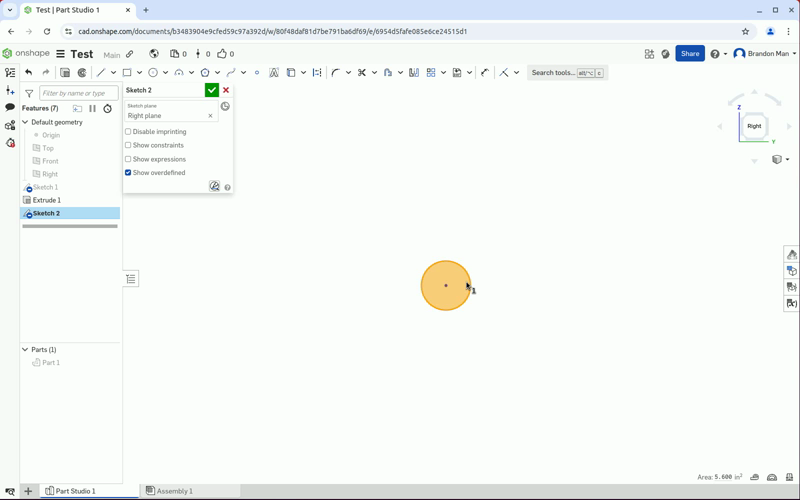
scroll(-6)
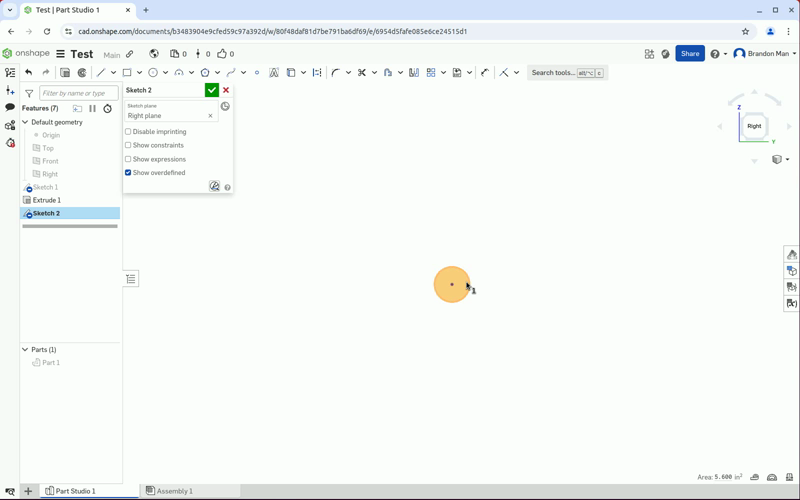
scroll(-6)
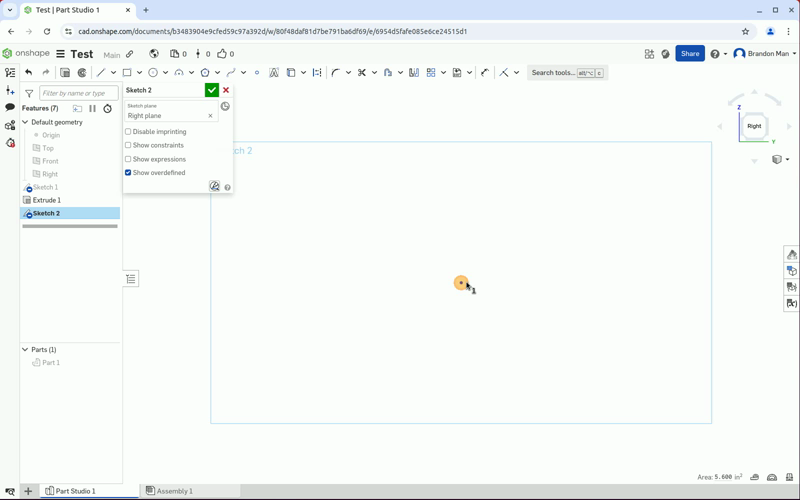
mouse_move(73, 352)
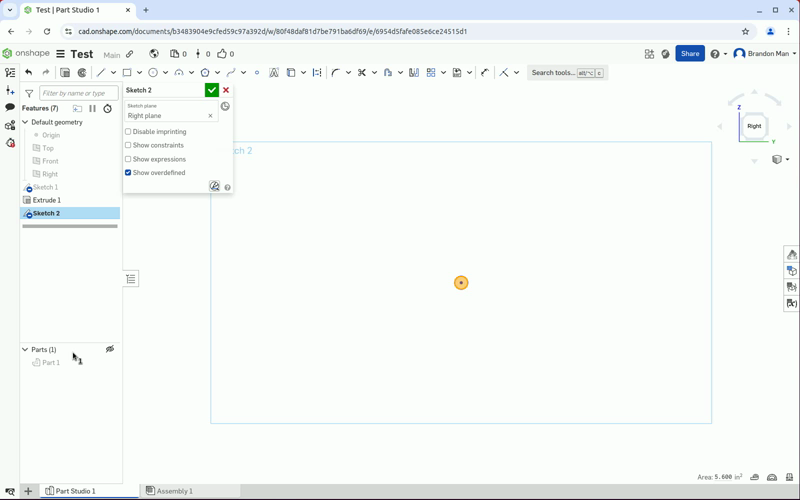
key(shift+y)
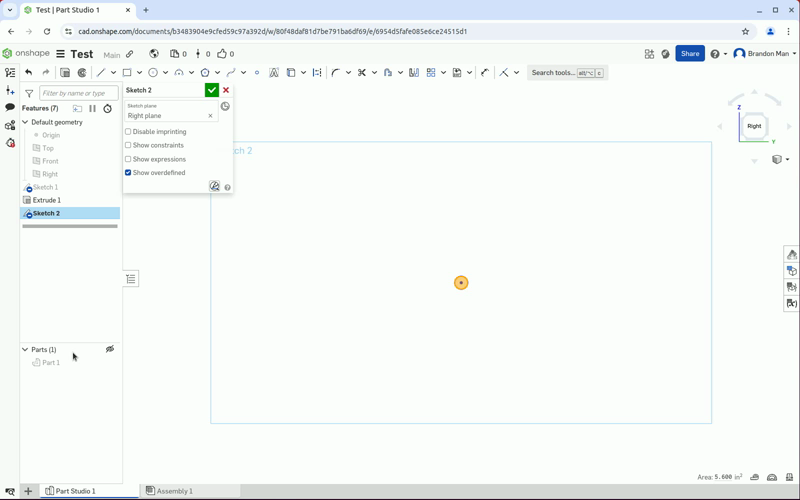
key(shift+e)
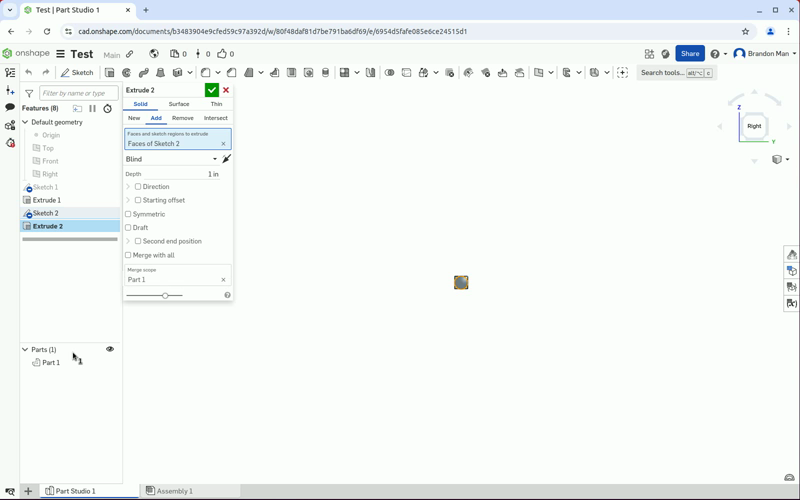
mouse_move(143, 106)
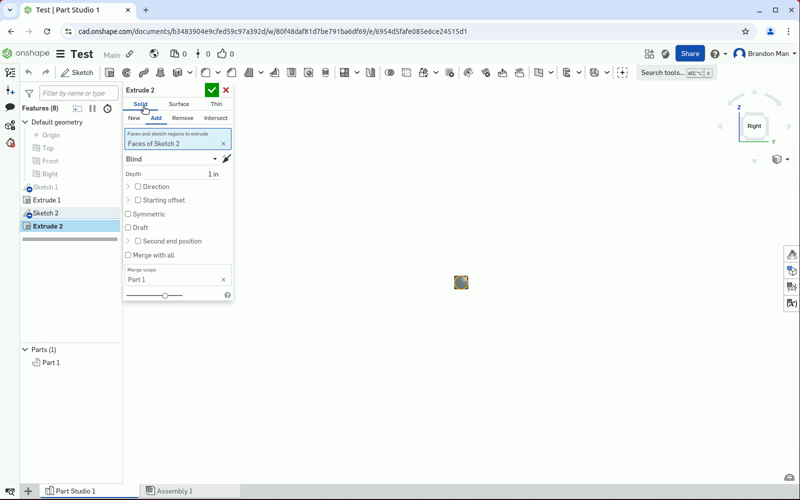
click(143, 106)
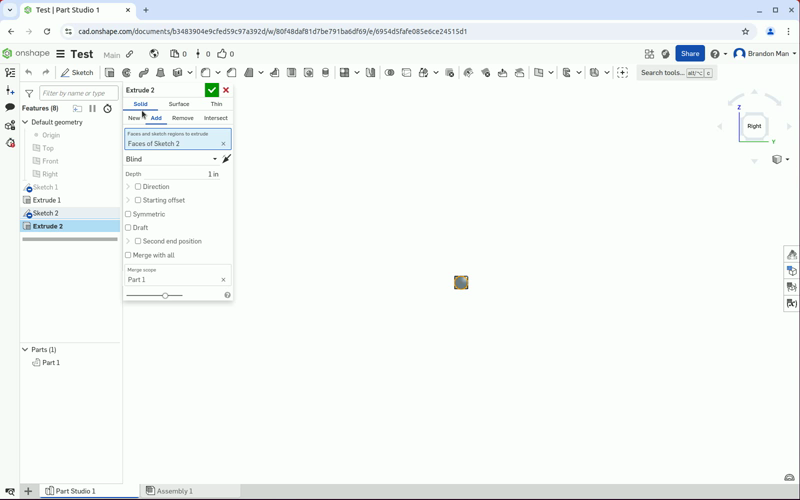
mouse_move(137, 120)
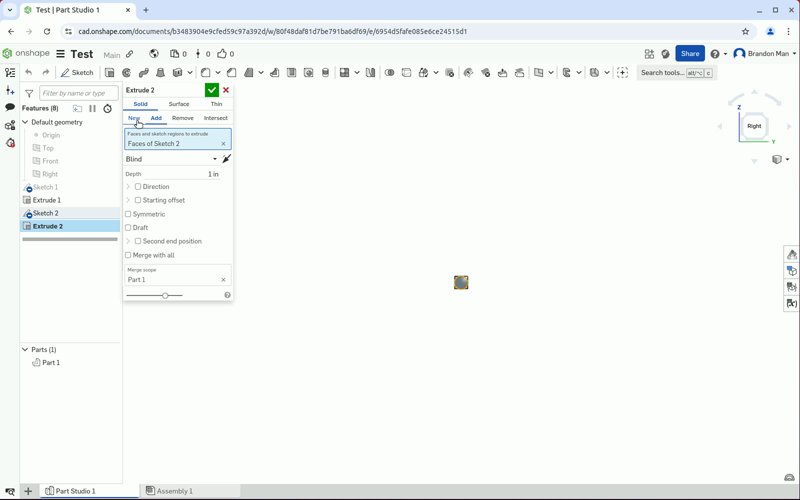
click(137, 120)
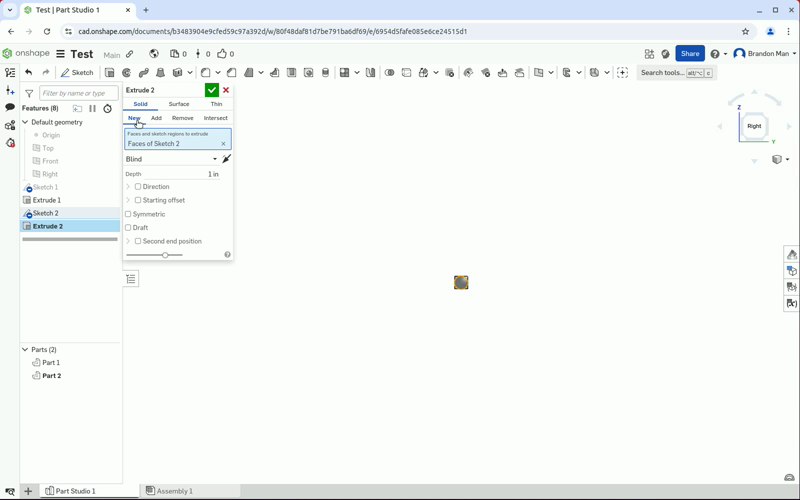
key(tab, 4)
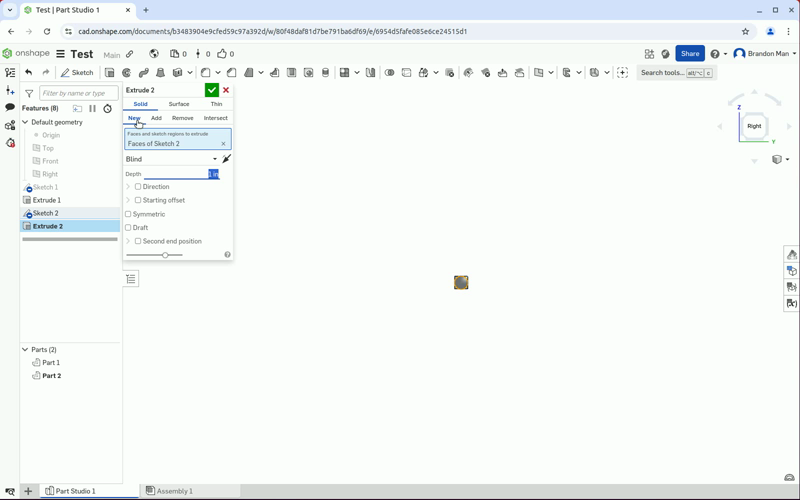
text(23.108)
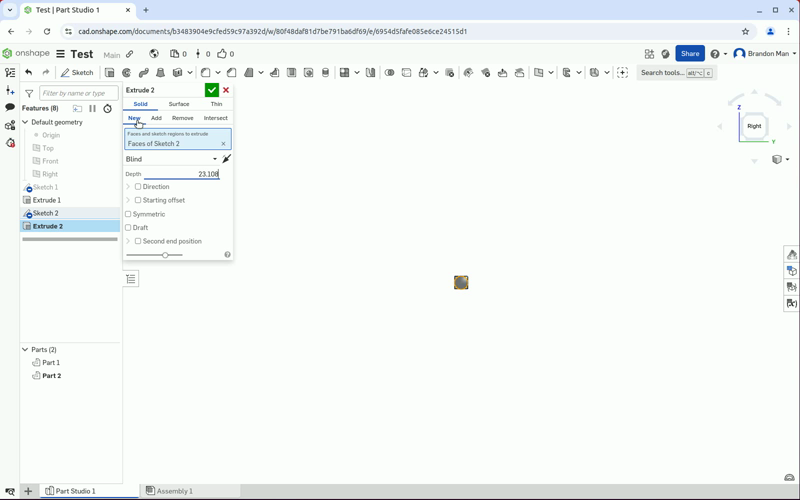
key(enter)
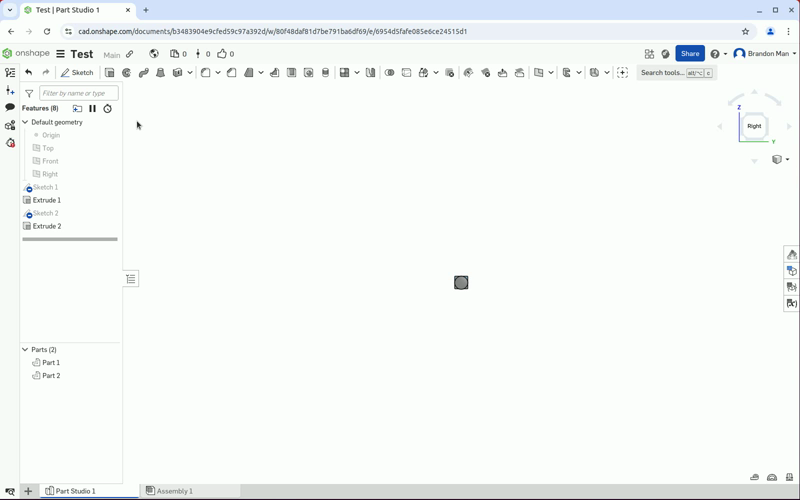
key(shift+h)
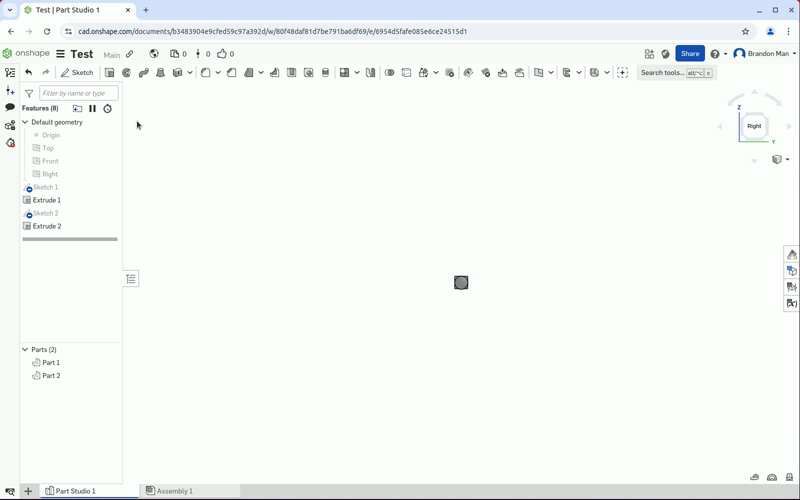
key(shift+h)
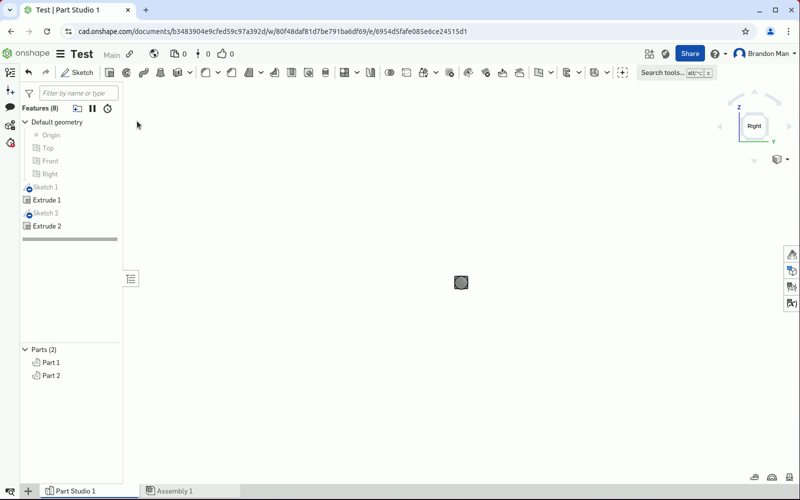
mouse_move(73, 189)
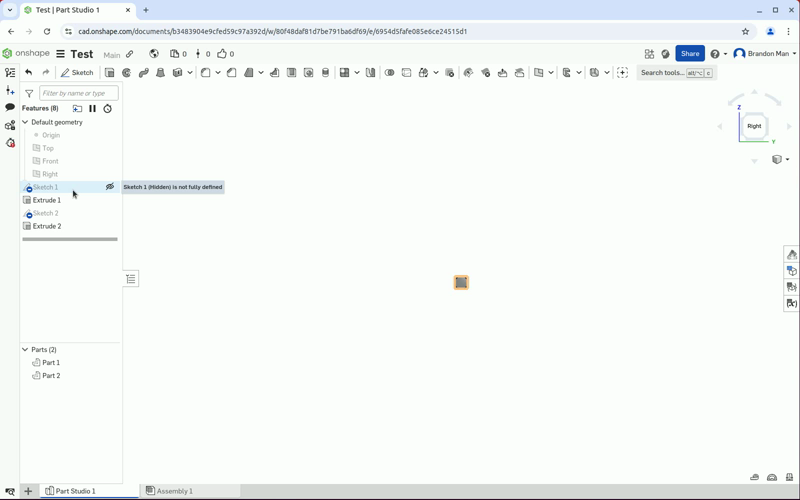
click(73, 189)
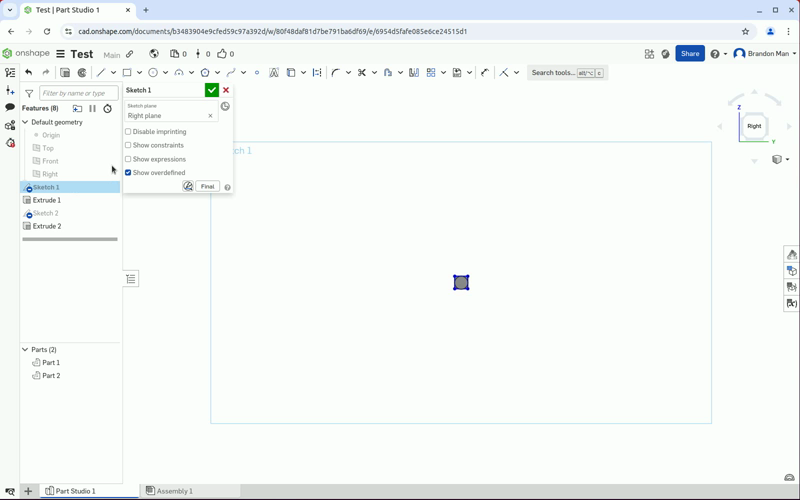
mouse_move(229, 92)
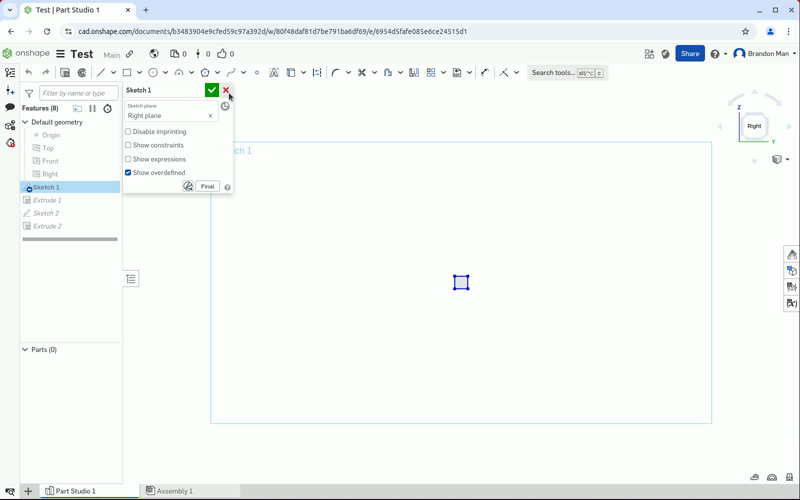
click(229, 92)
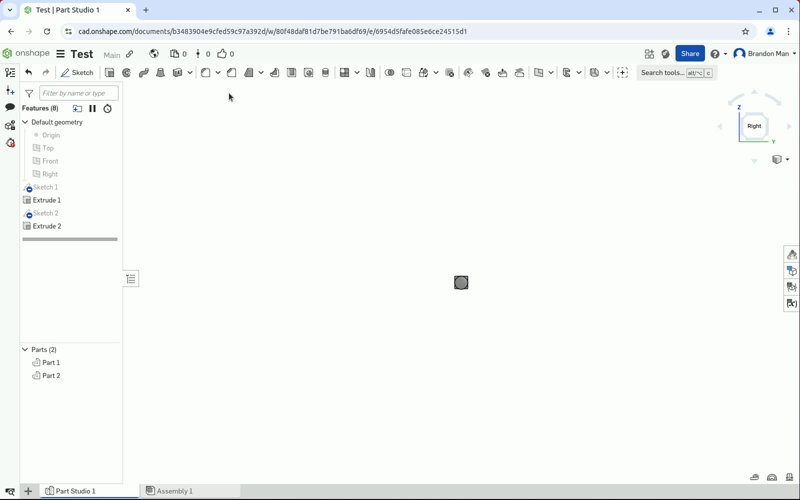
mouse_move(73, 352)
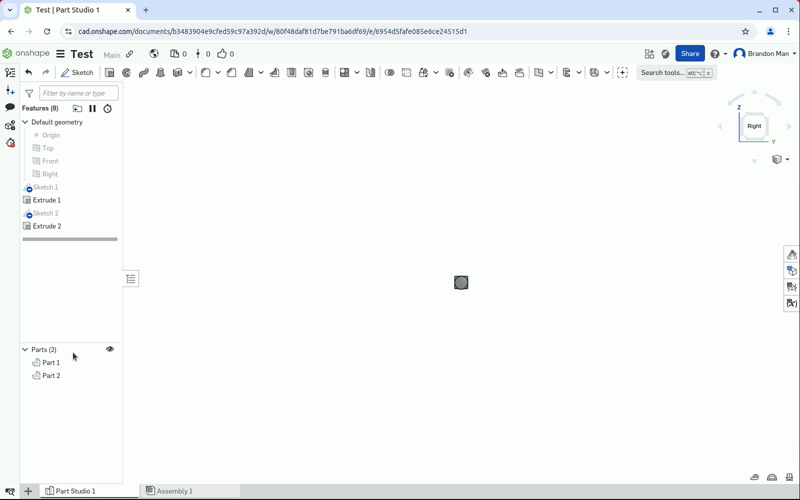
key(y)
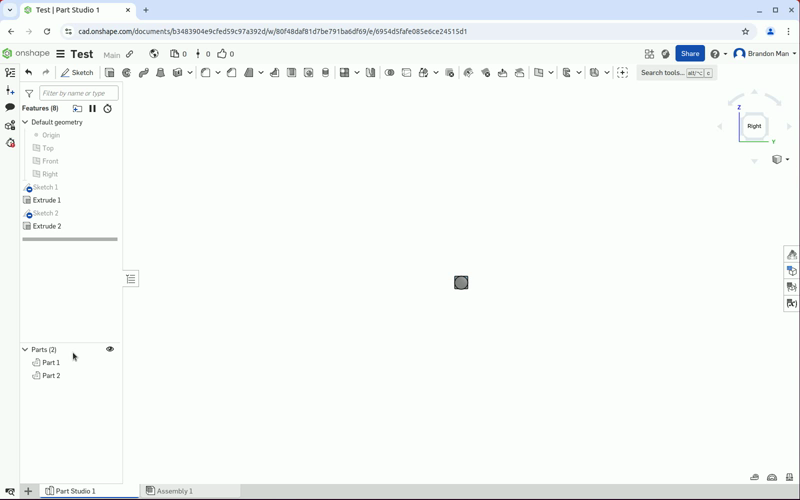
key(shift+p)
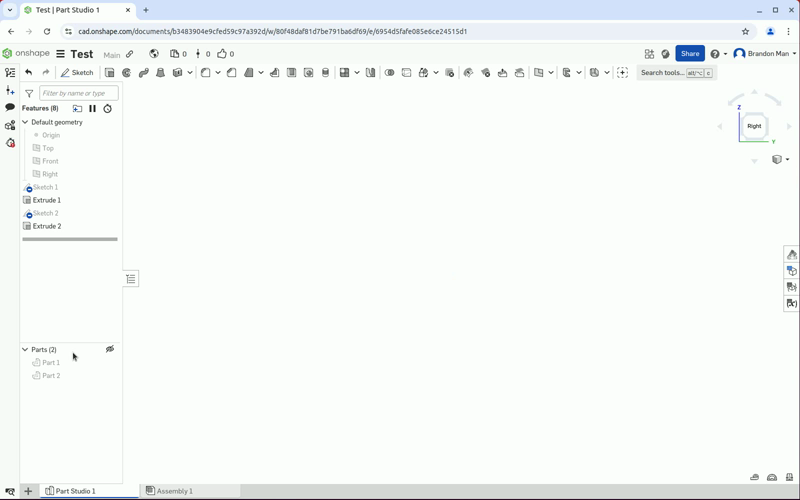
key(space)
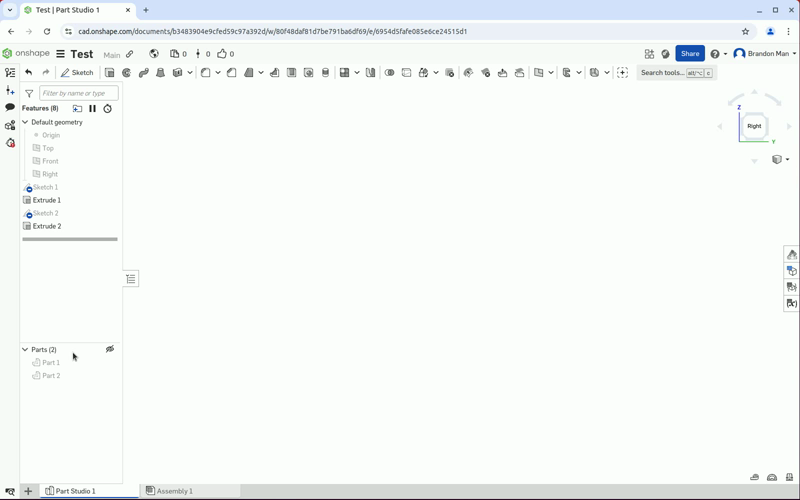
key_down(shift)
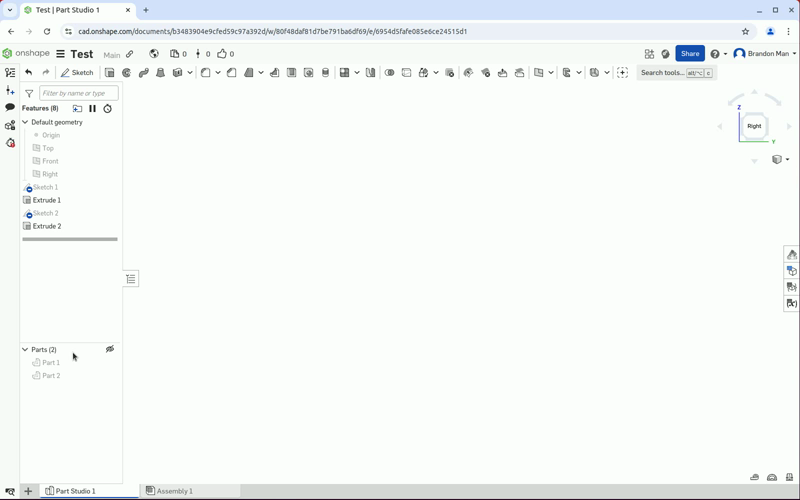
key(right)
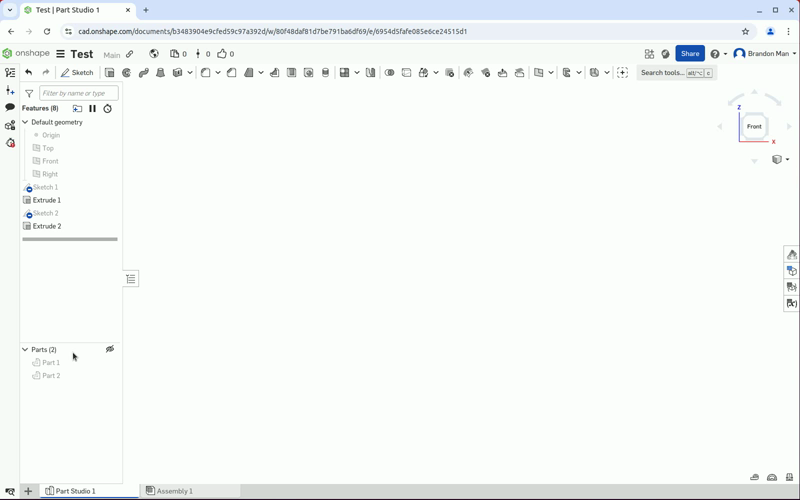
key_up(shift)
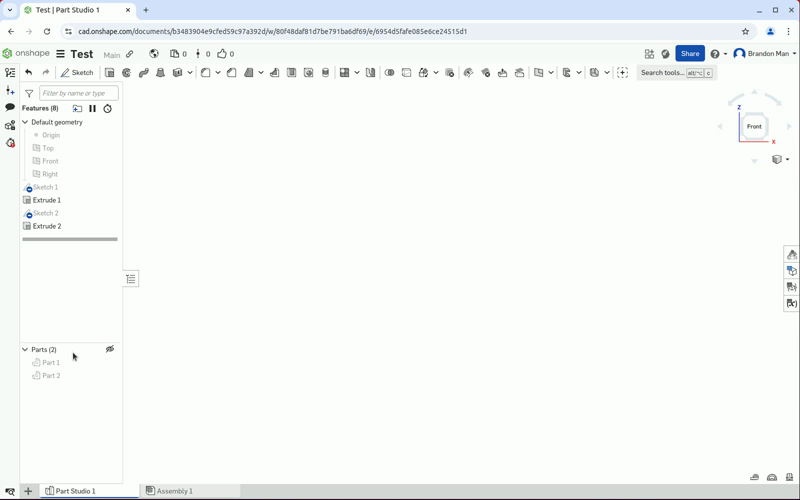
mouse_move(73, 352)
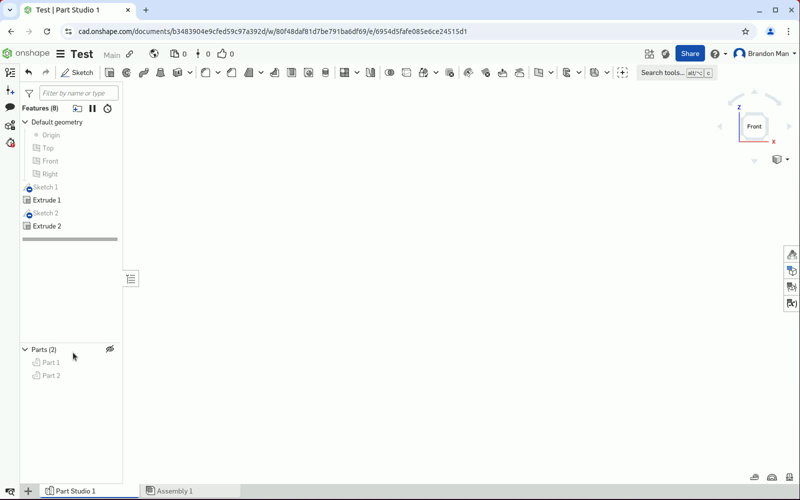
key(shift+y)
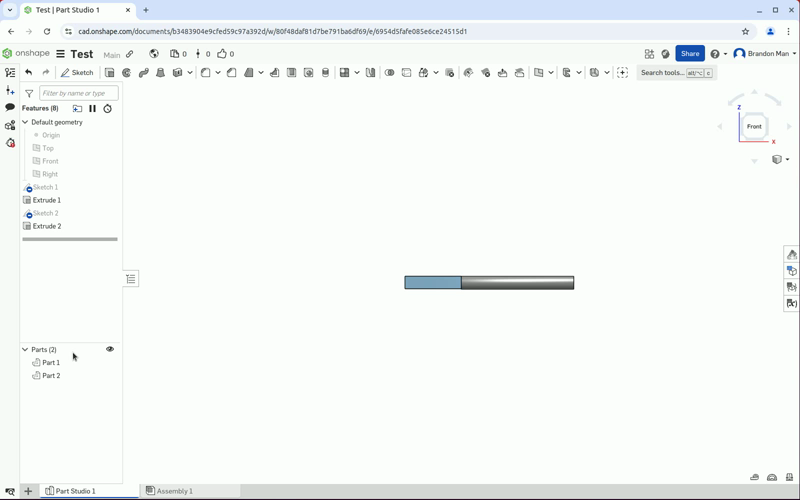
mouse_move(541, 75)
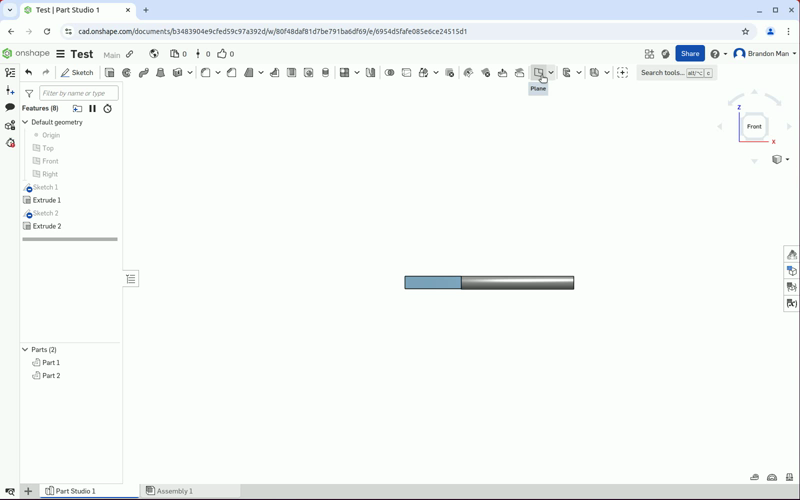
click(541, 75)
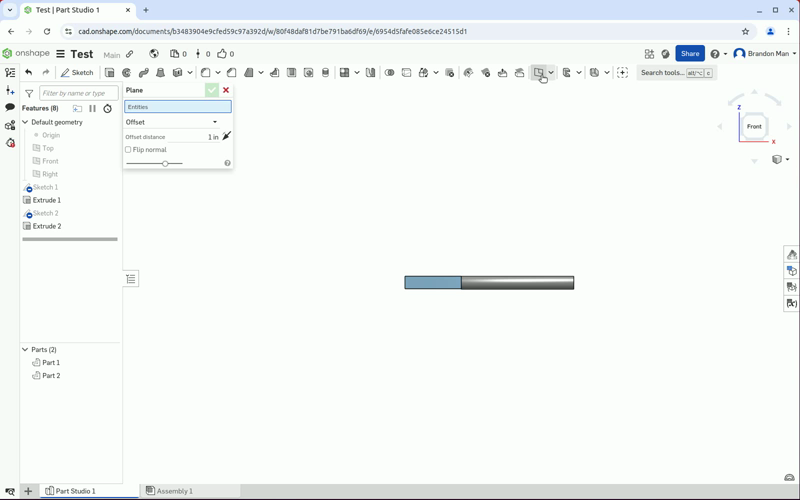
mouse_move(73, 163)
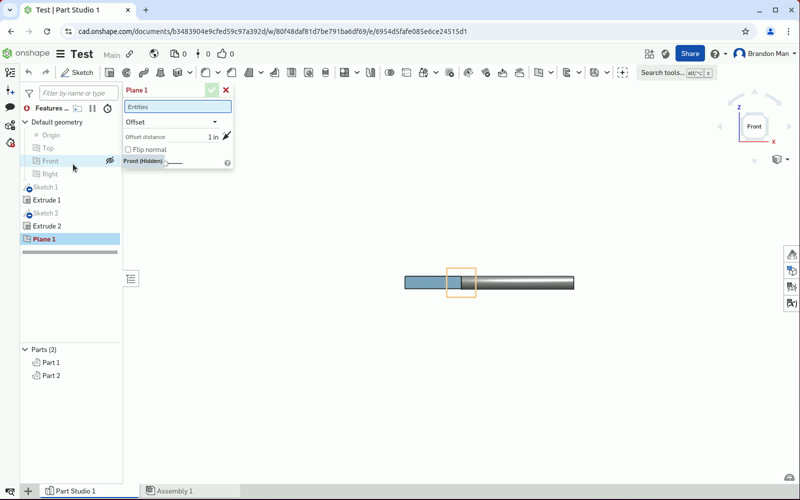
click(73, 163)
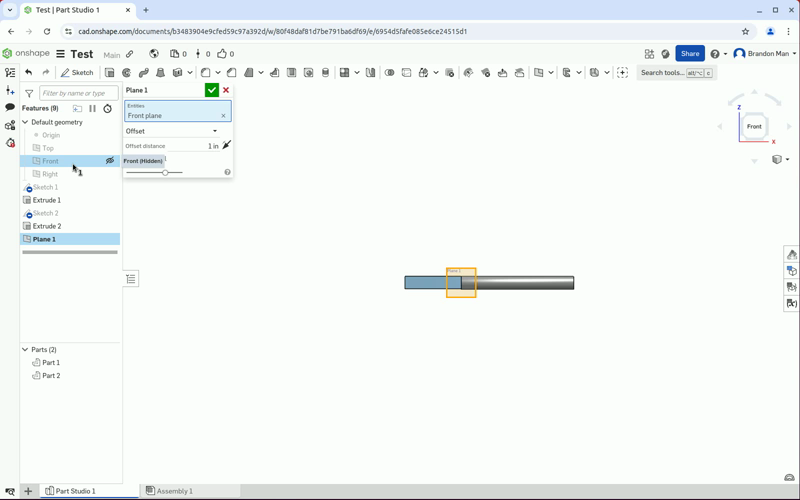
key(tab, 2)
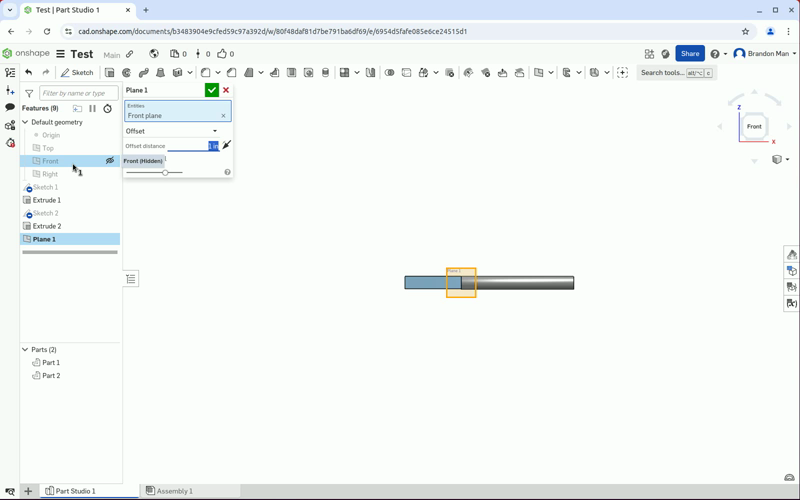
text(1.202)
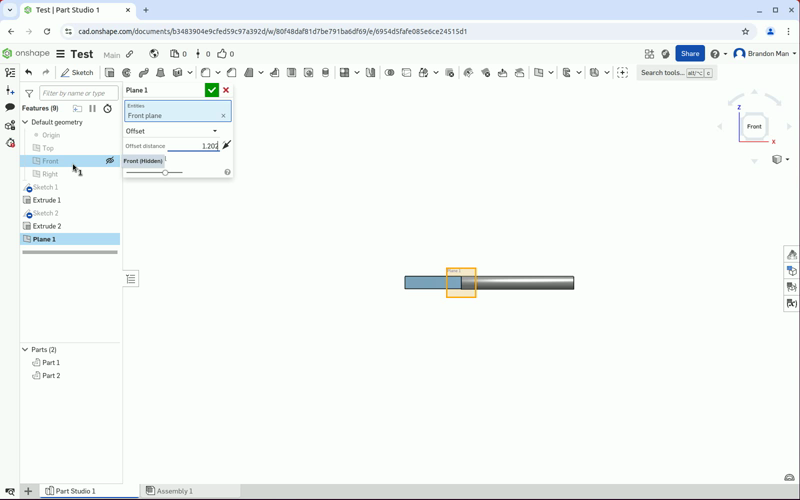
key(enter, 2)
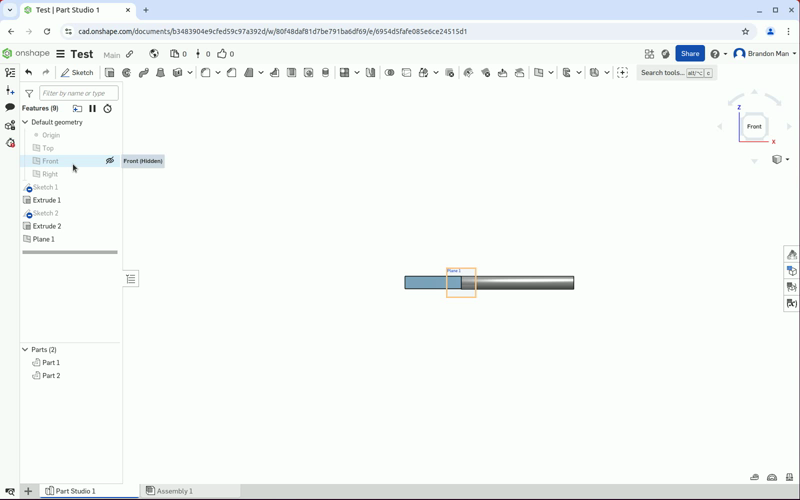
key(shift+s)
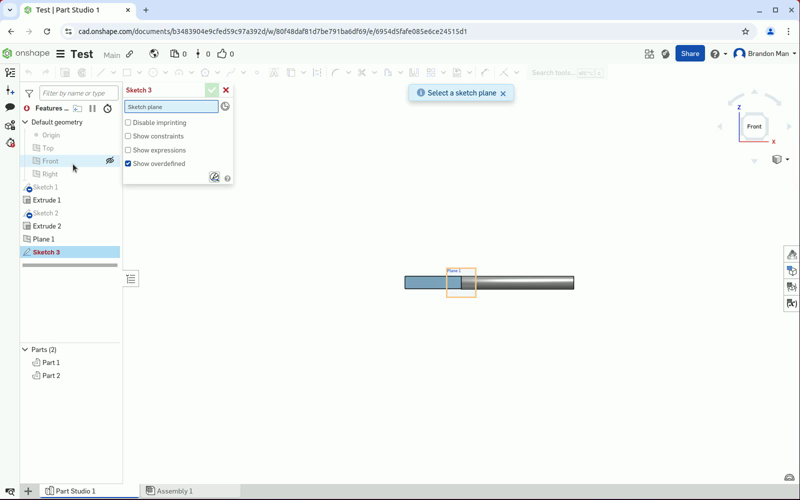
mouse_move(73, 241)
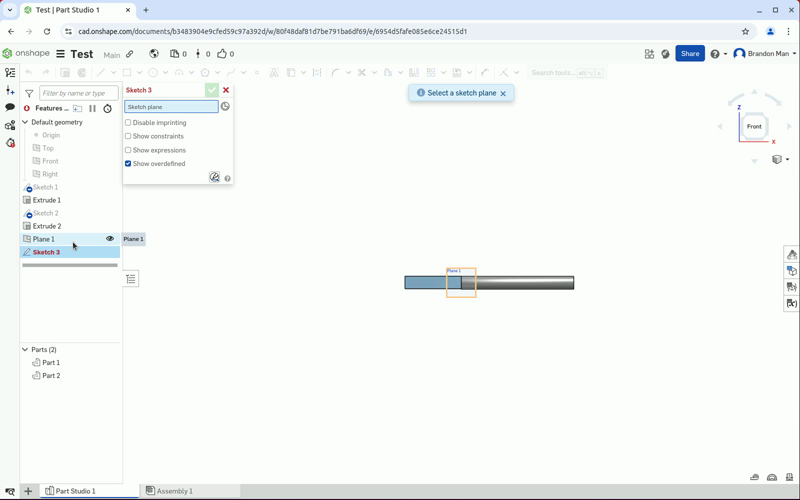
click(73, 241)
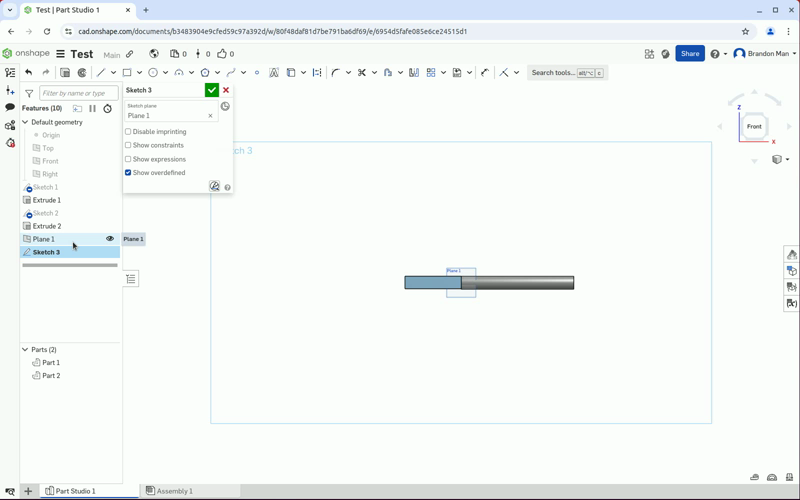
mouse_move(73, 352)
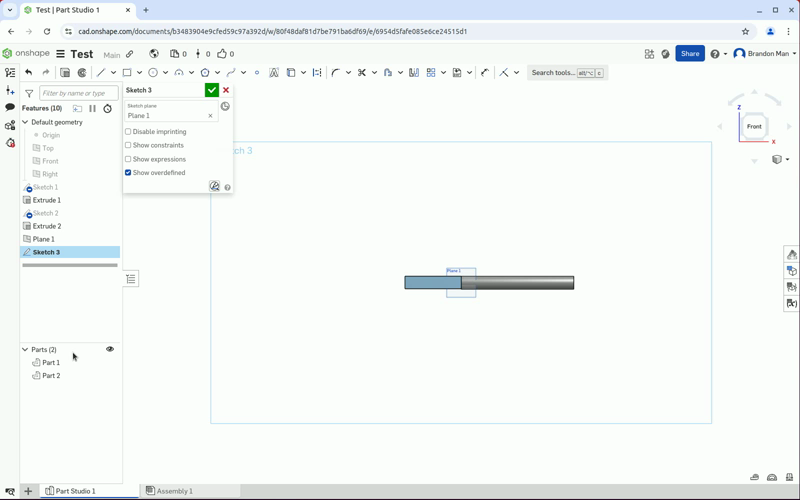
key(y)
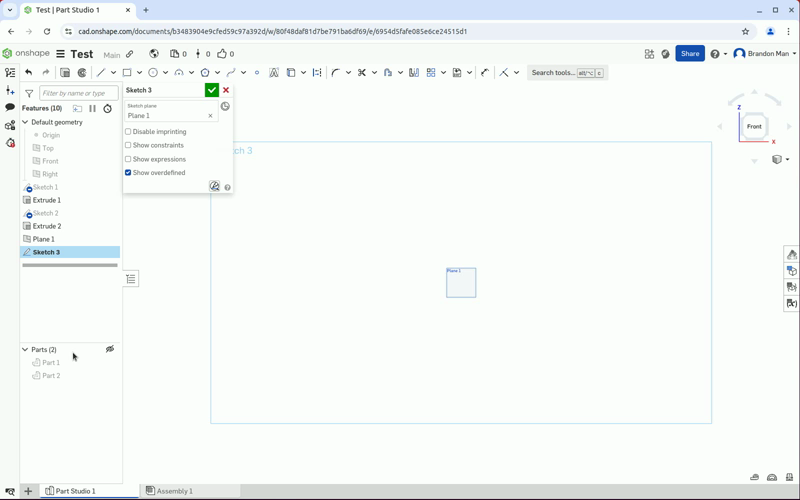
key(c)
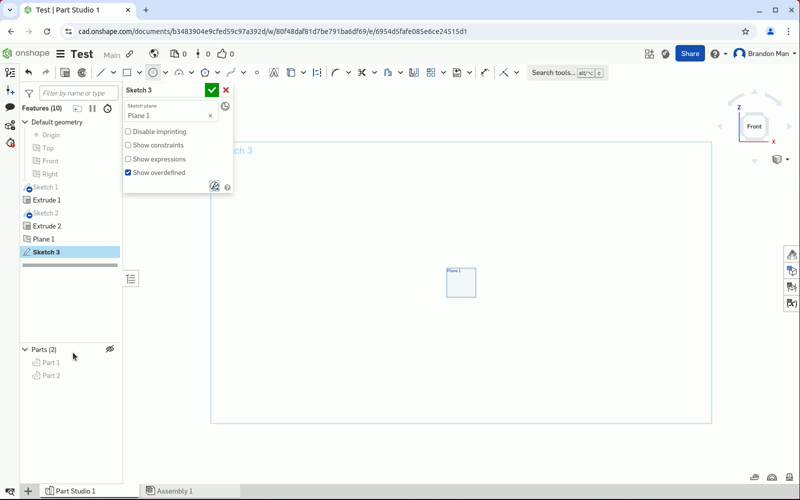
key_down(shift)
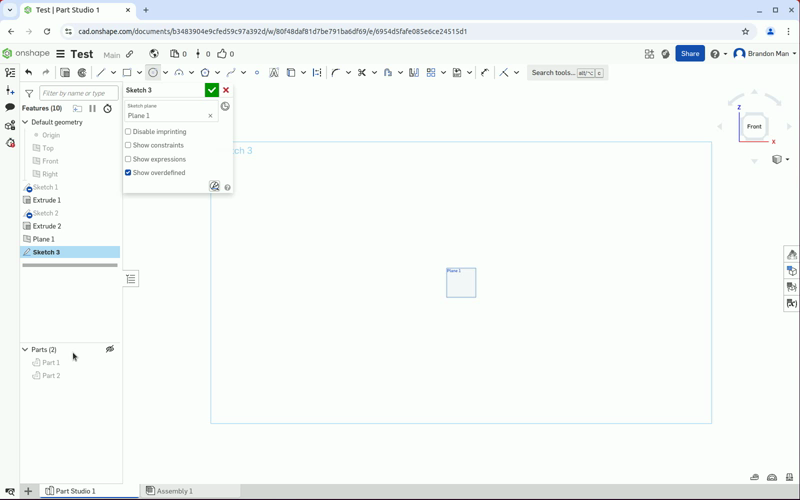
mouse_move(416, 282)
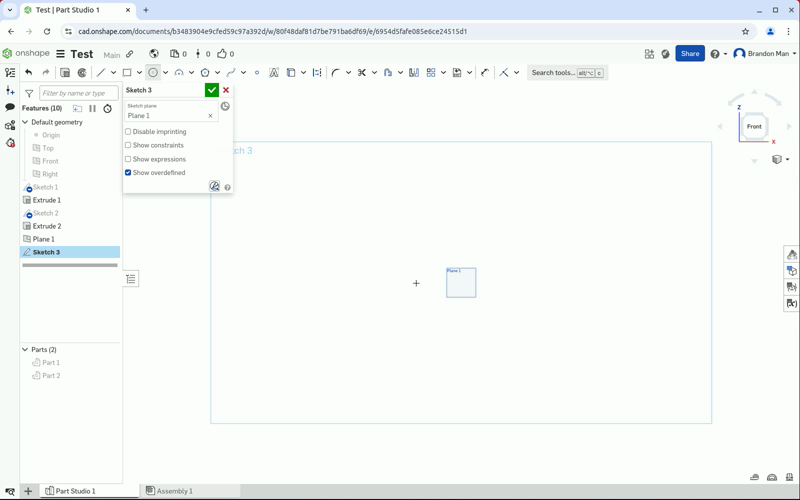
click(416, 282)
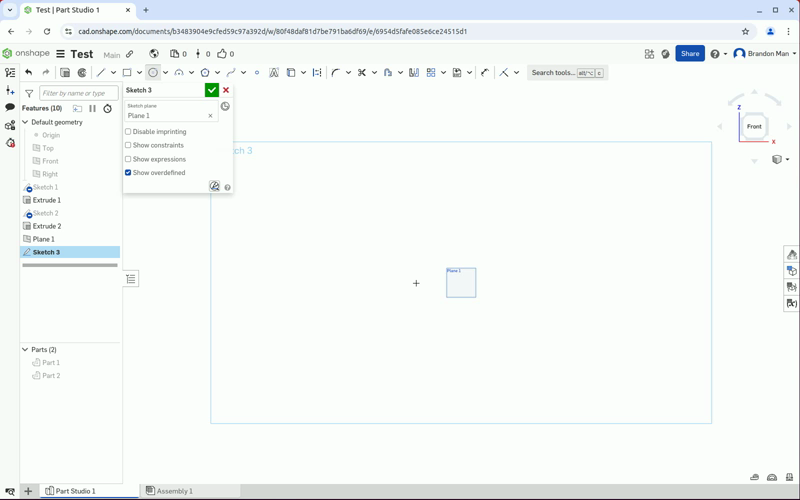
key_up(shift)
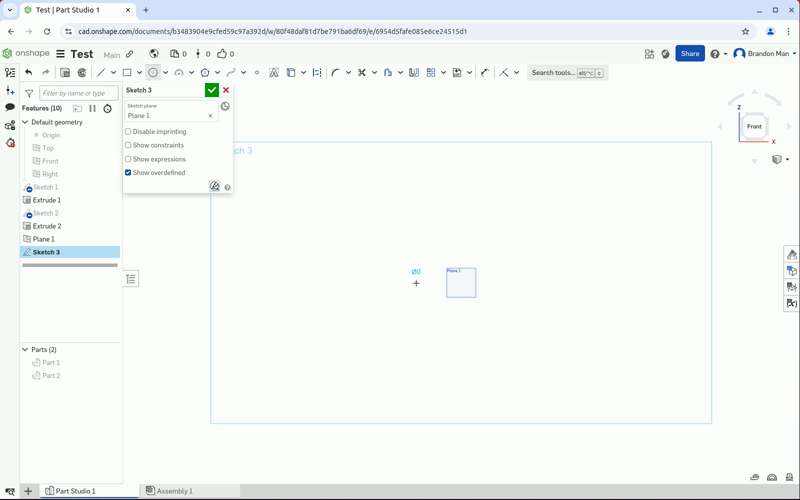
mouse_move(419, 282)
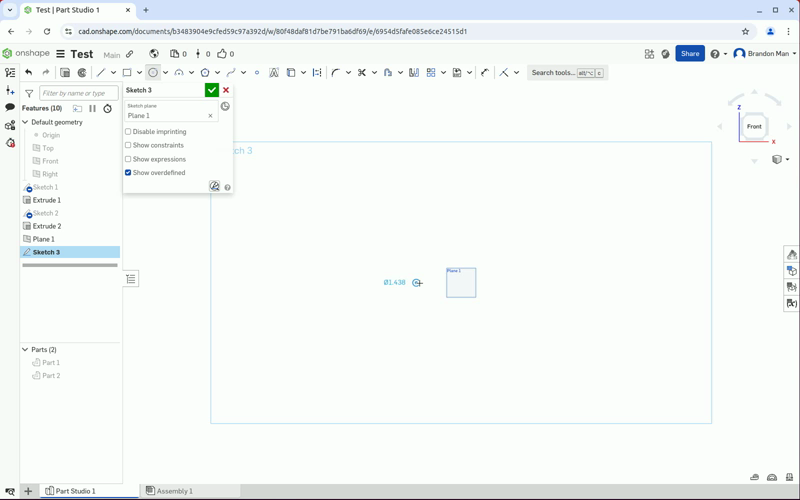
click(419, 282)
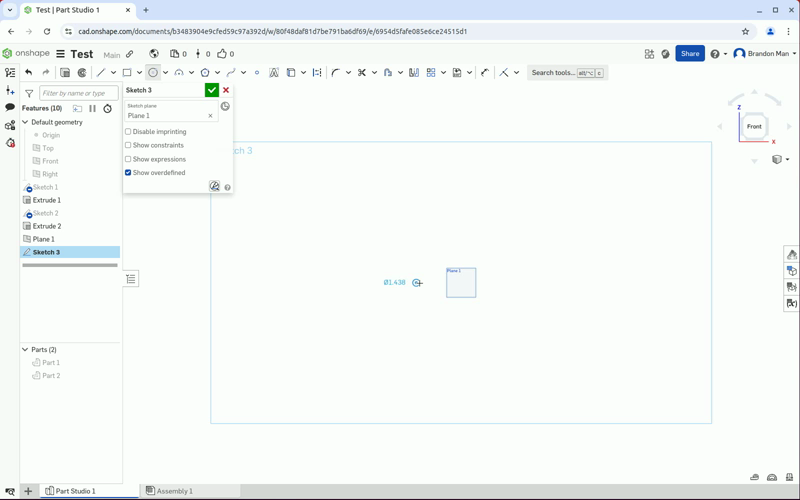
key(esc)
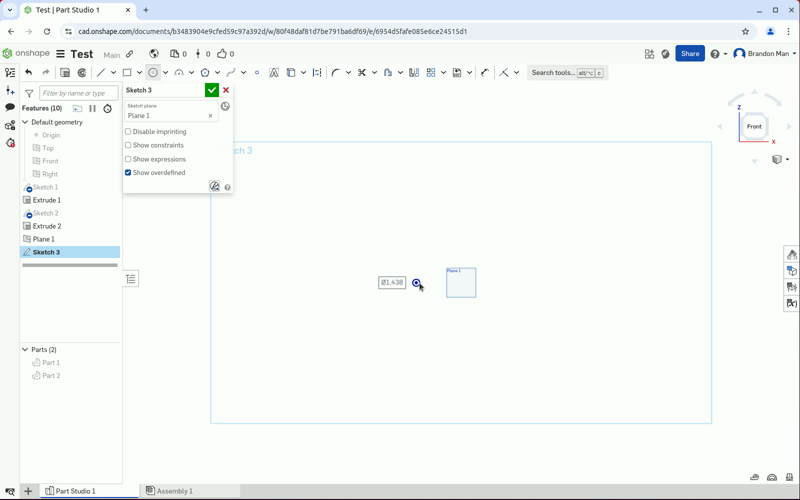
mouse_move(415, 282)
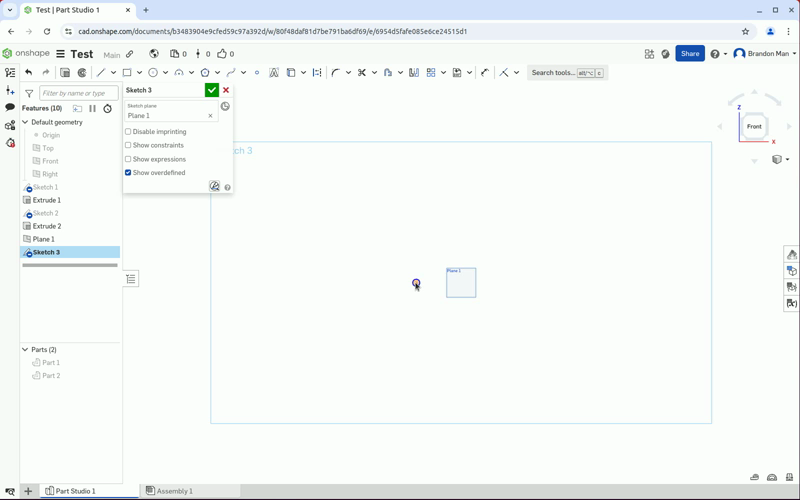
scroll(6)
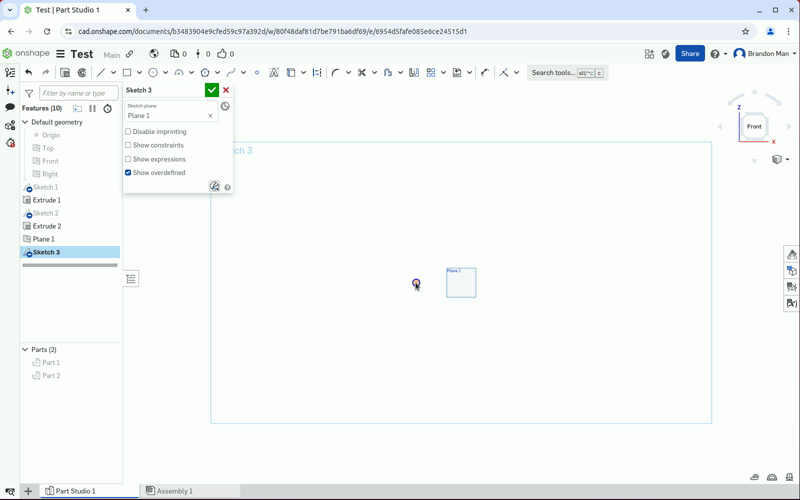
scroll(6)
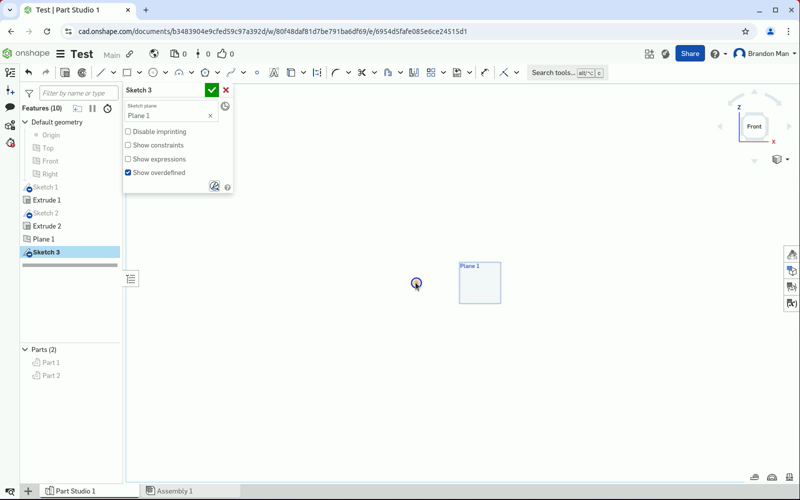
scroll(6)
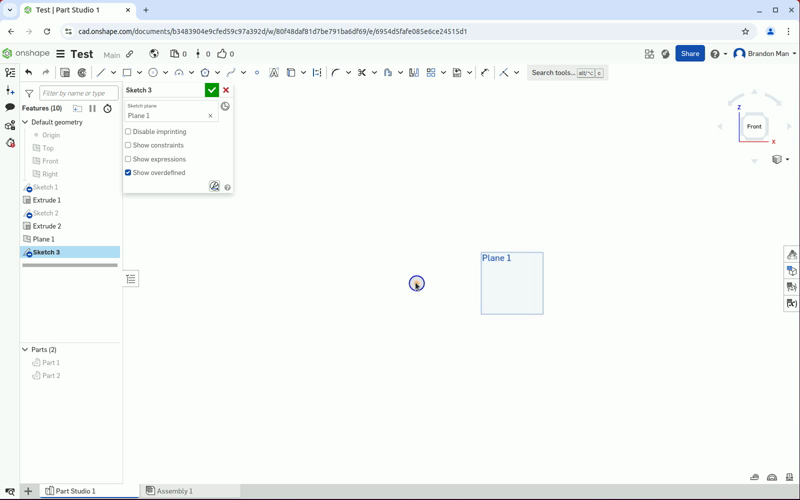
scroll(6)
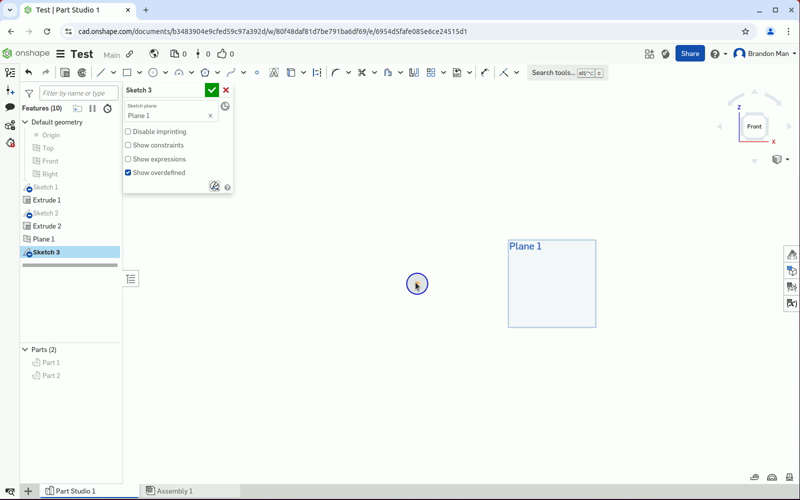
scroll(6)
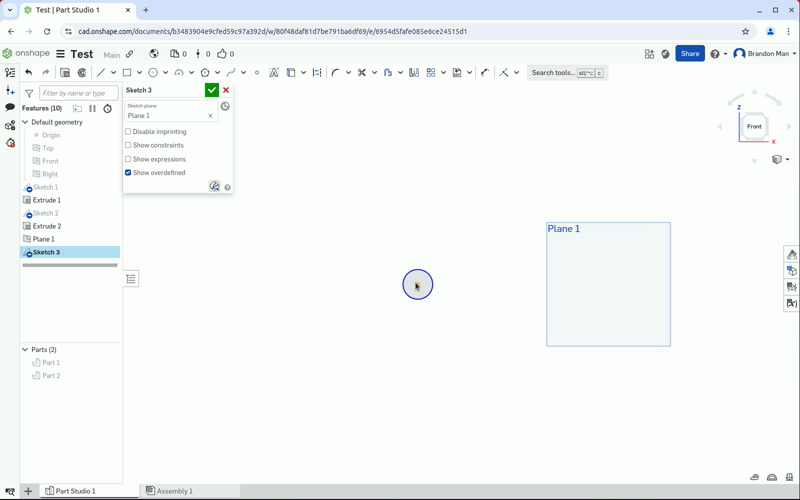
scroll(6)
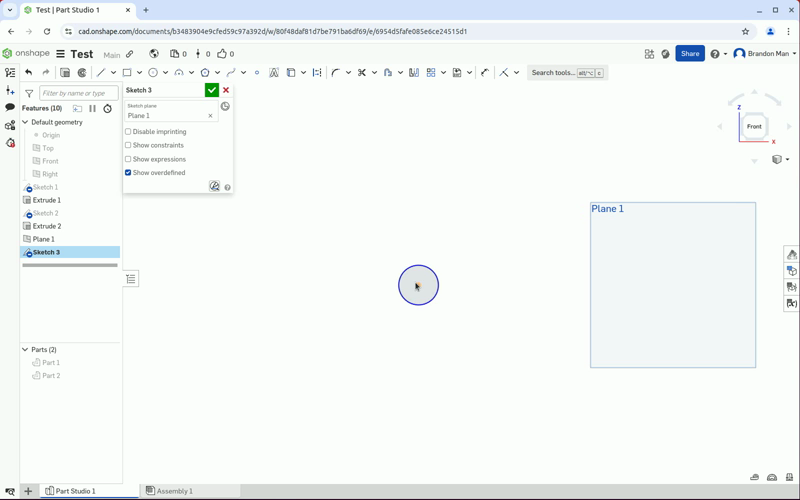
scroll(6)
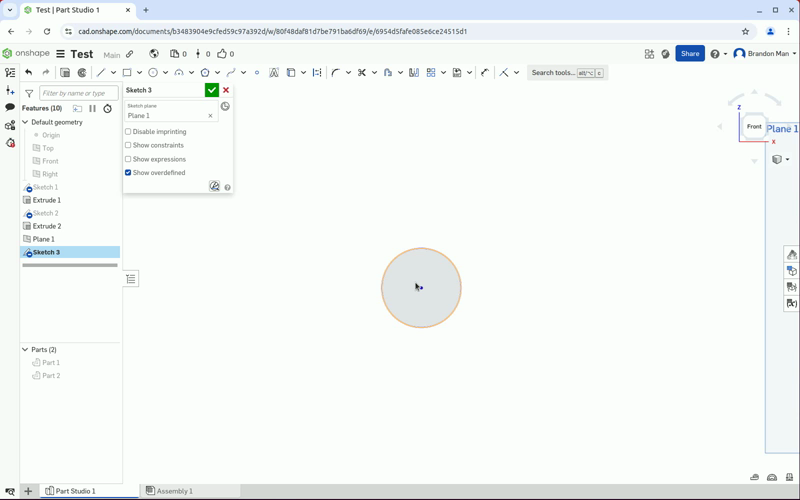
click(415, 282)
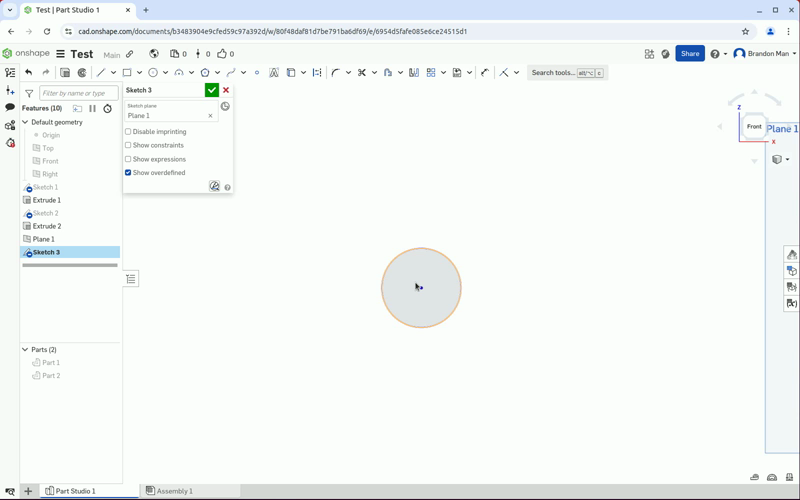
scroll(-6)
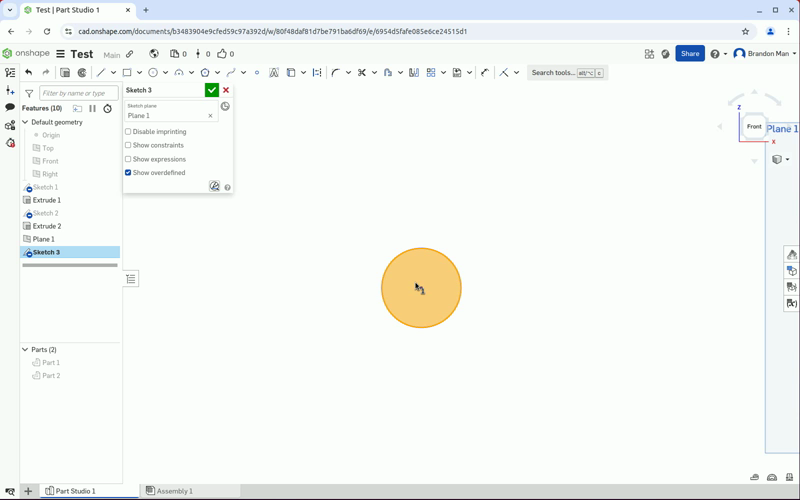
scroll(-6)
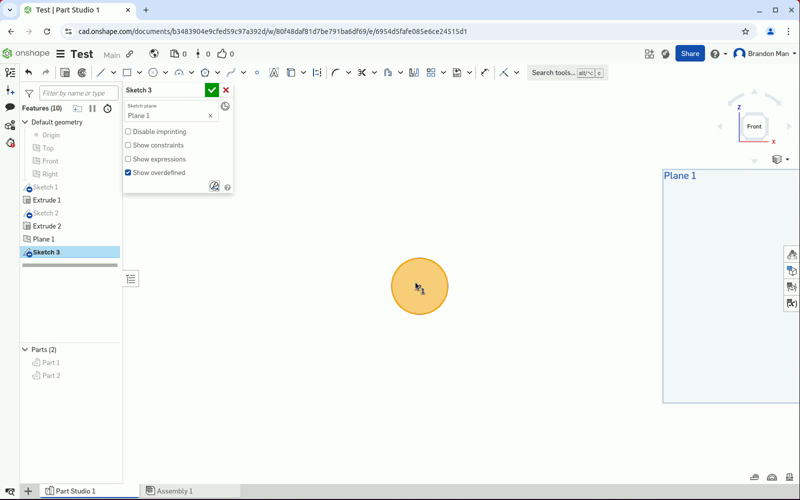
scroll(-6)
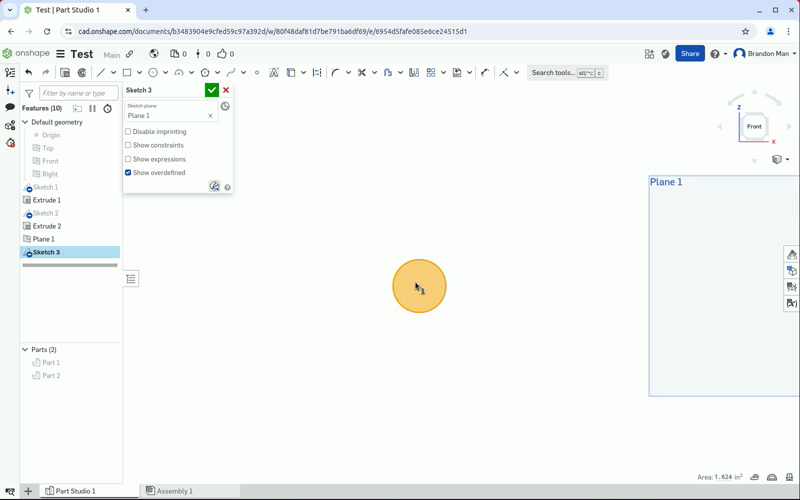
scroll(-6)
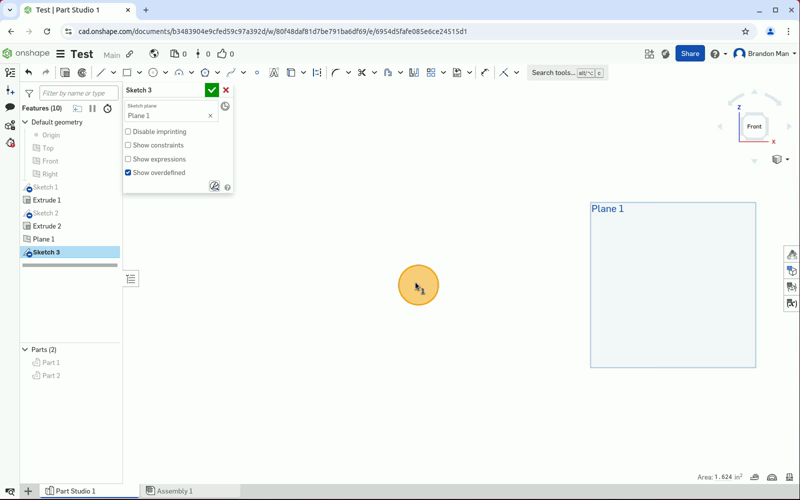
scroll(-6)
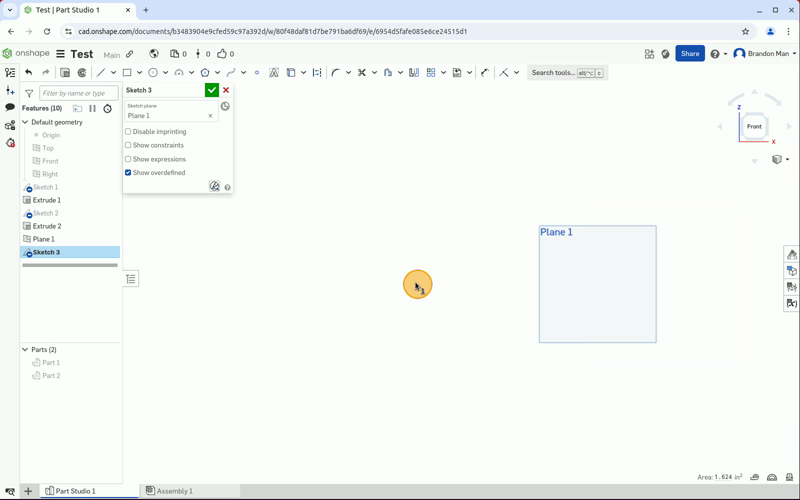
scroll(-6)
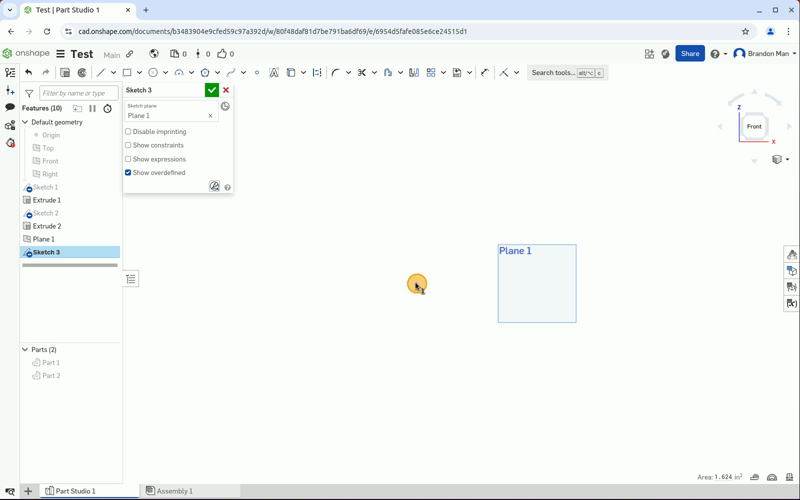
scroll(-6)
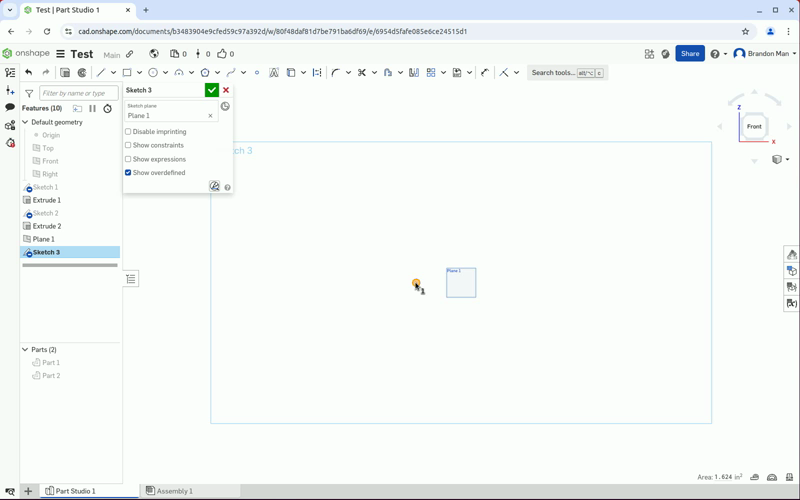
mouse_move(73, 352)
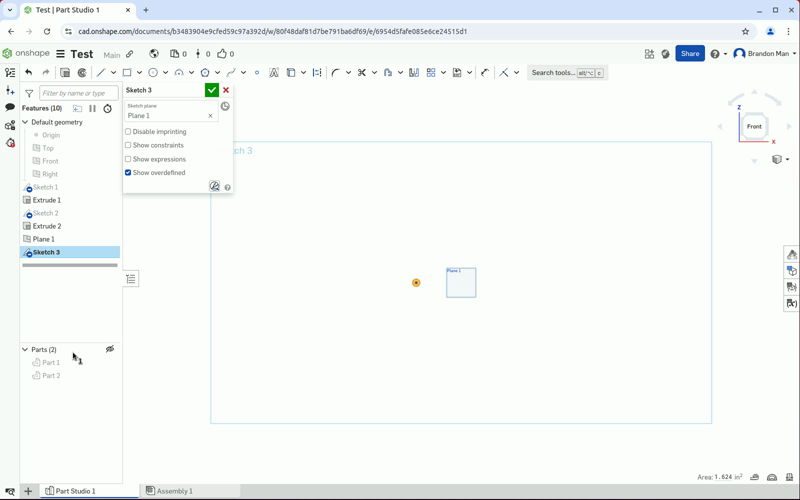
key(shift+y)
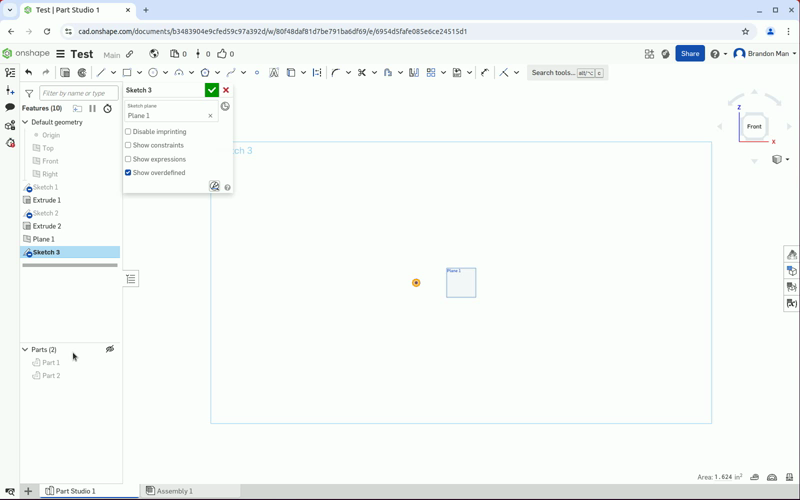
key(shift+e)
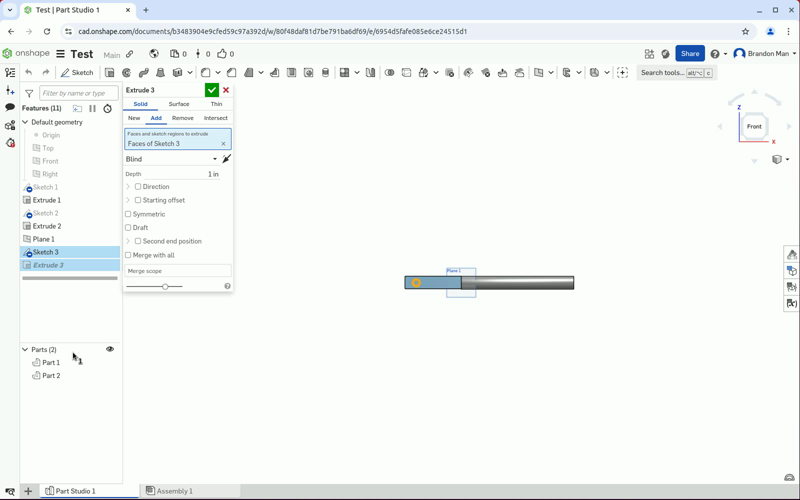
mouse_move(143, 106)
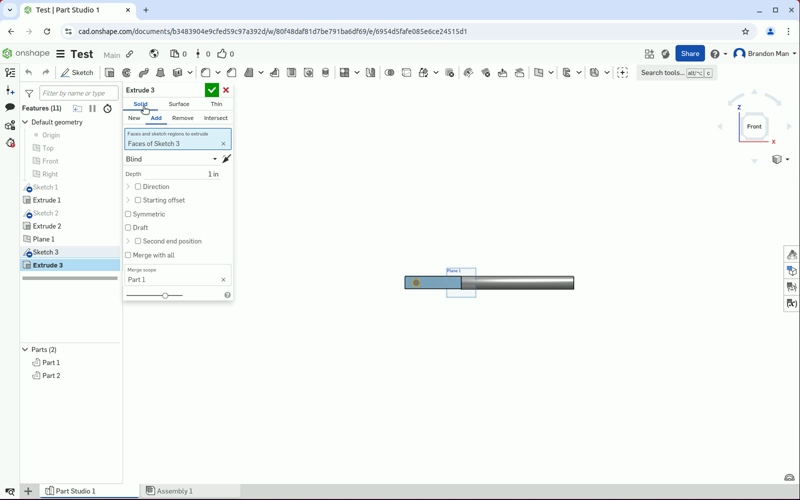
click(143, 106)
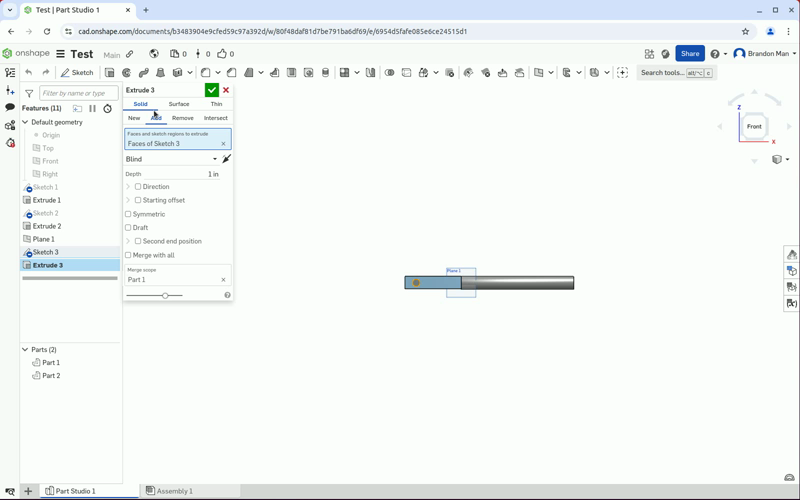
mouse_move(186, 120)
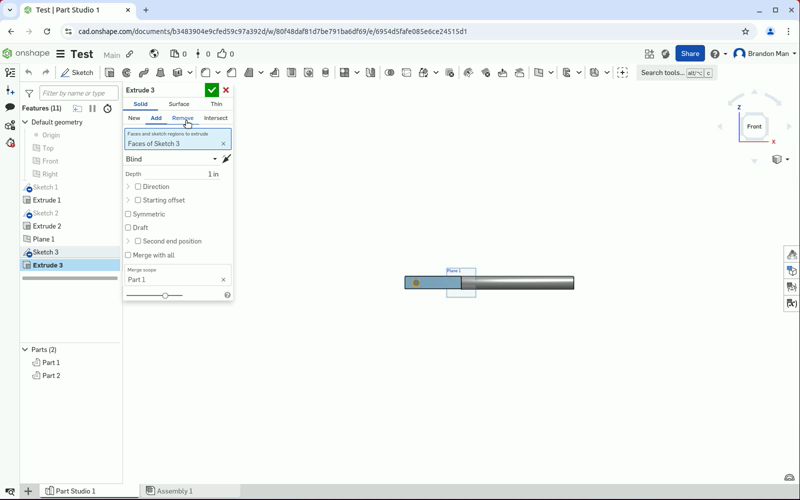
click(186, 120)
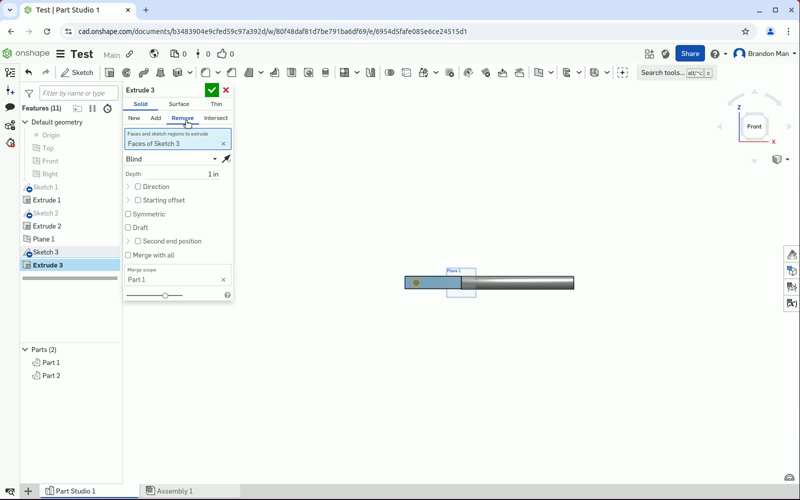
key(tab, 4)
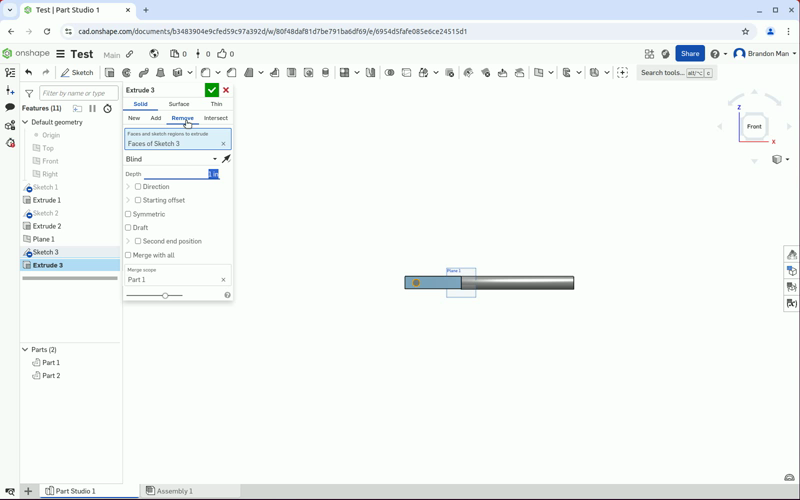
text(4.574)
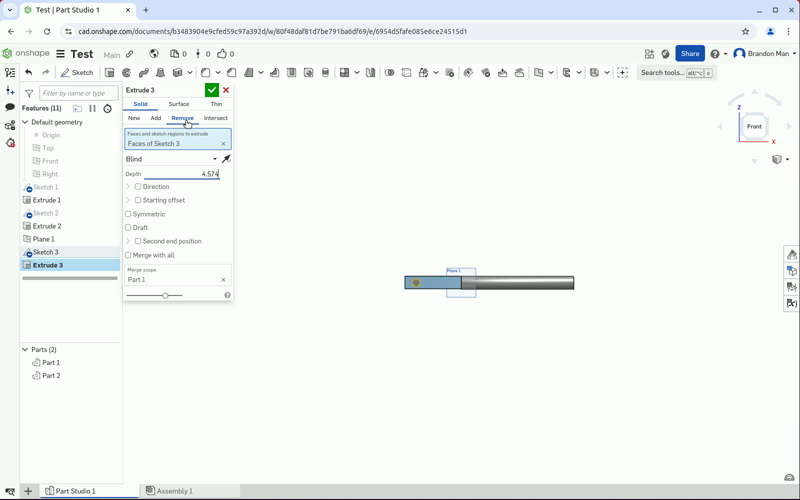
key(tab, 6)
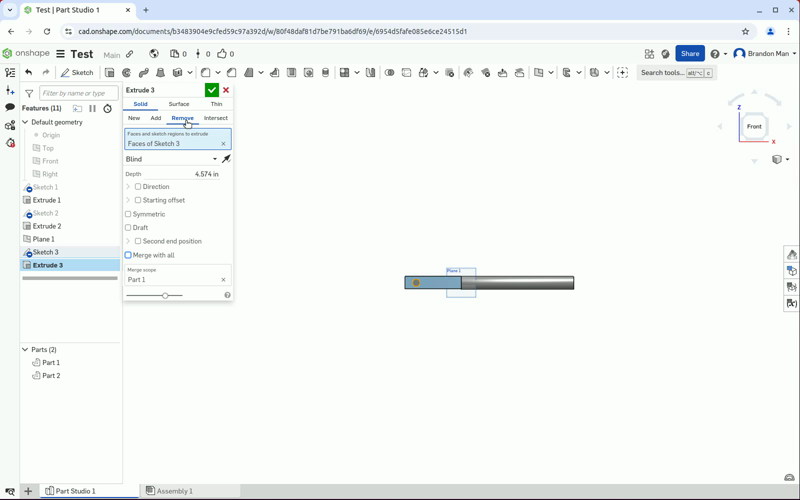
key(space)
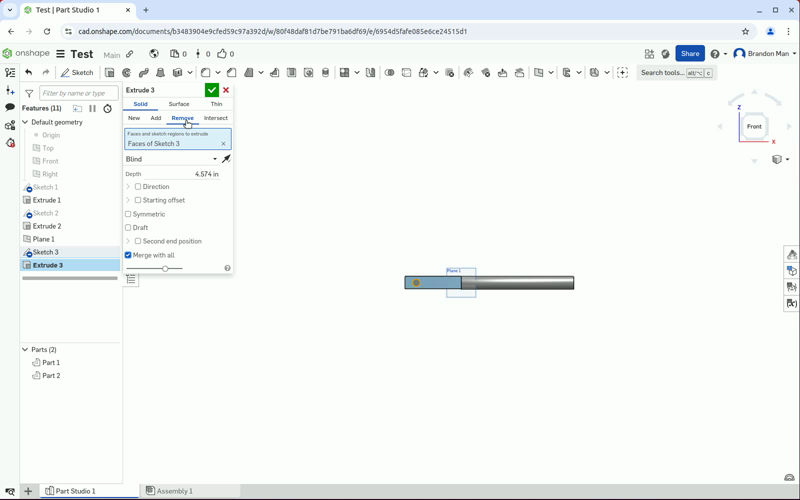
key(enter)
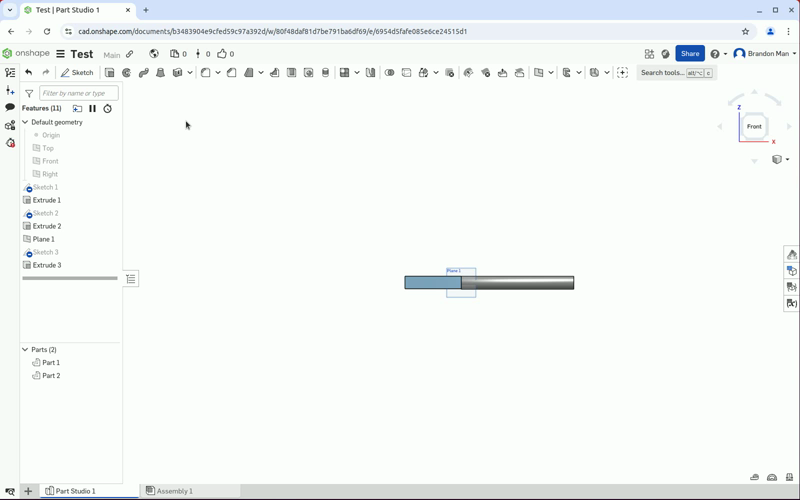
key(shift+h)
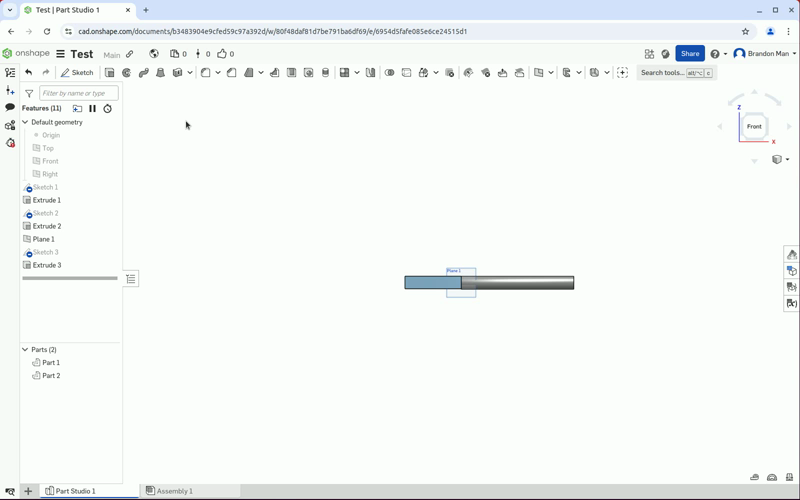
key(shift+h)
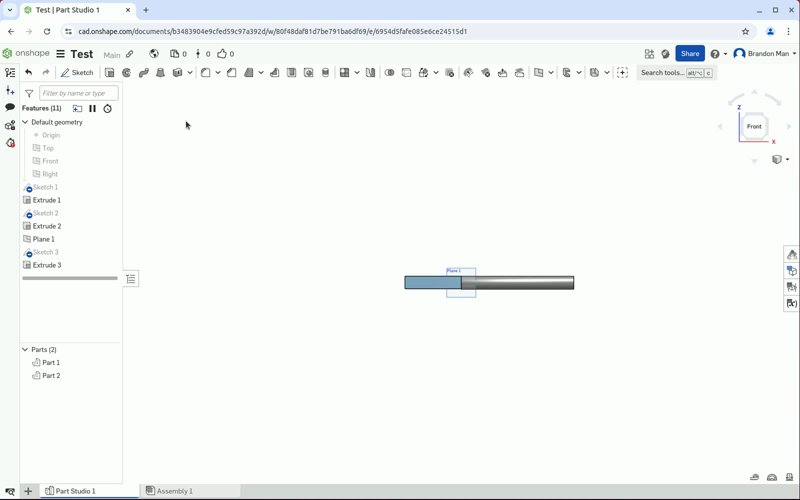
mouse_move(73, 189)
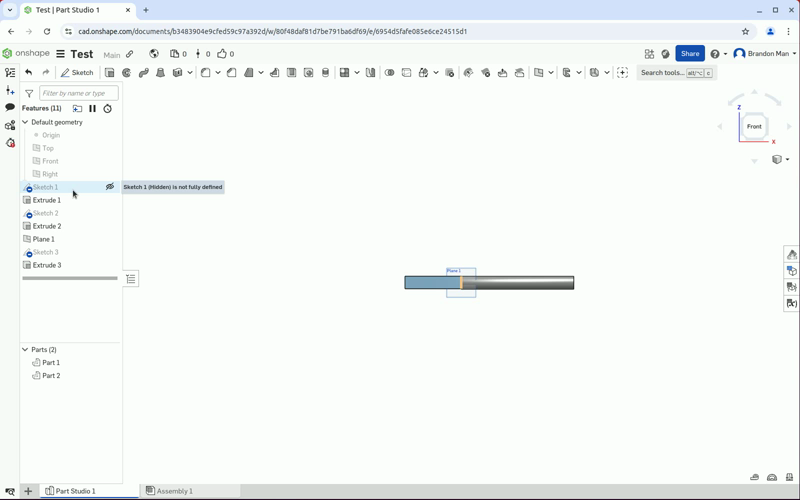
click(73, 189)
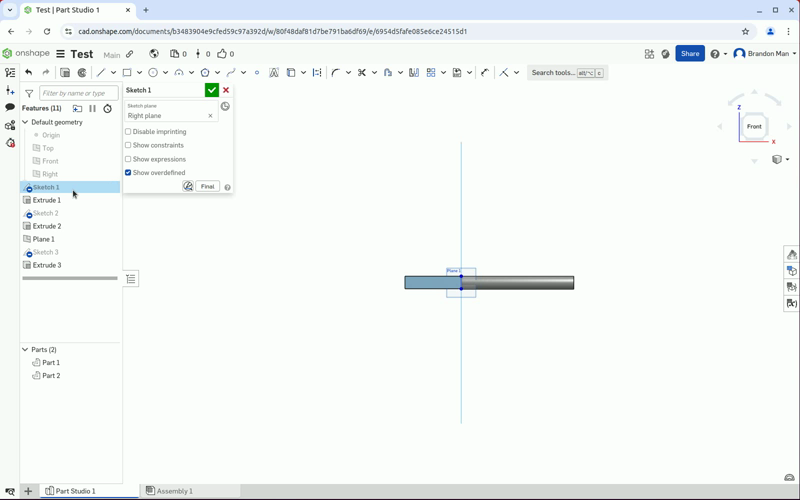
mouse_move(229, 92)
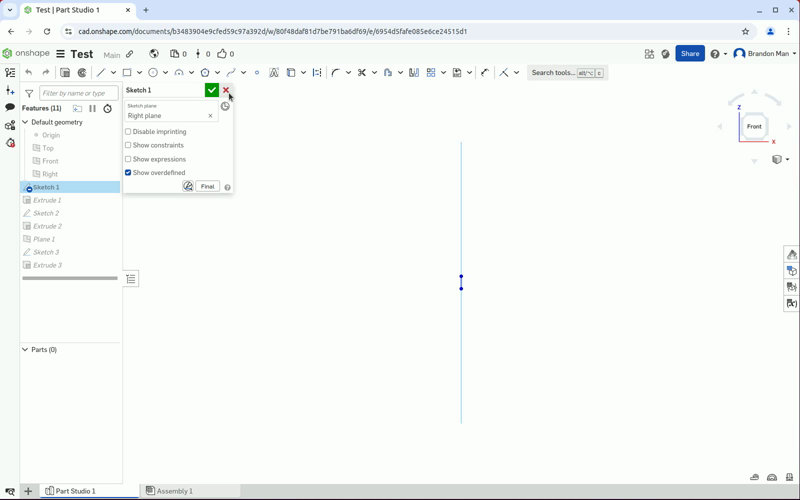
click(229, 92)
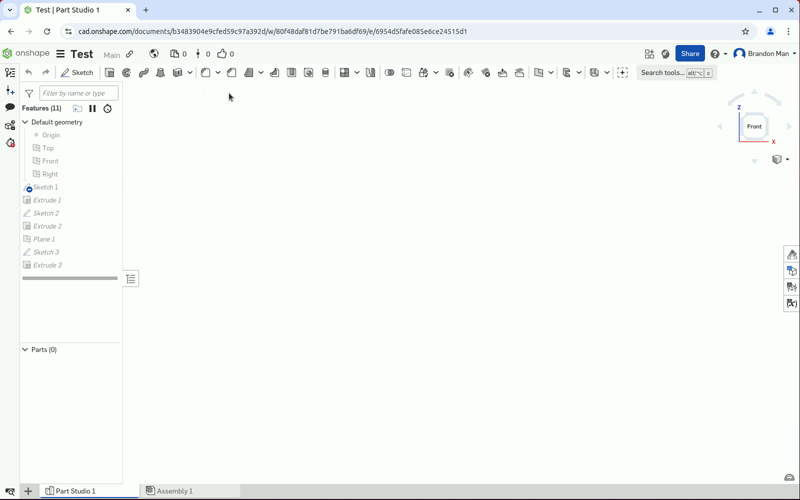
key(shift+s)
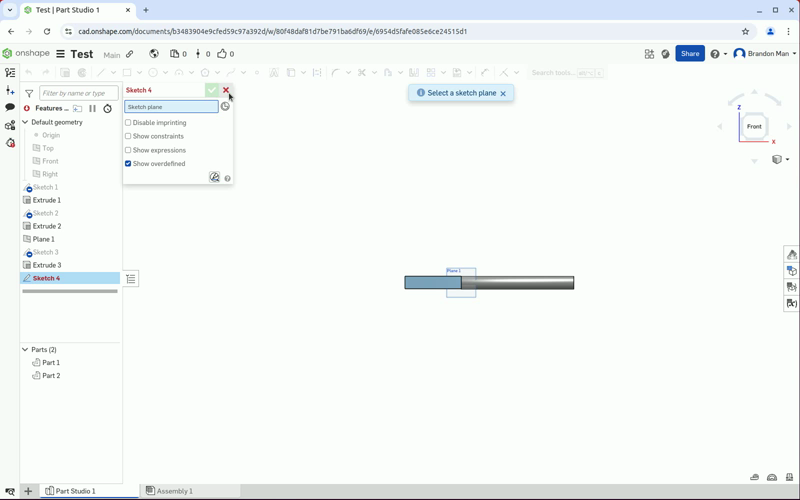
mouse_move(73, 241)
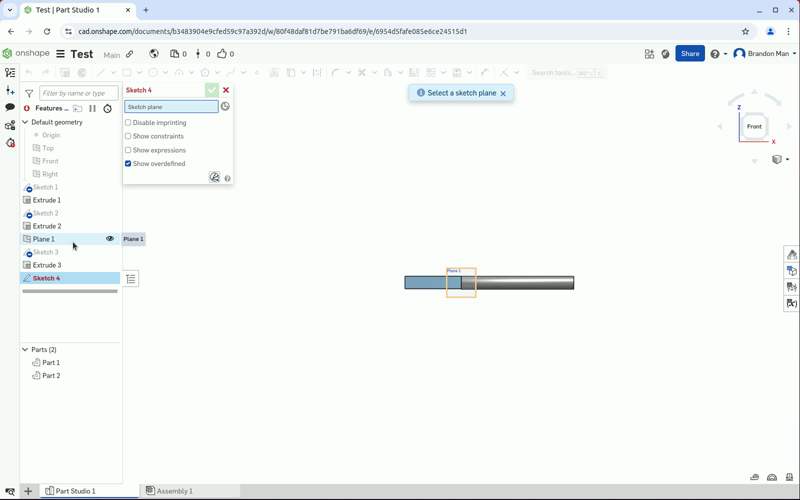
click(73, 241)
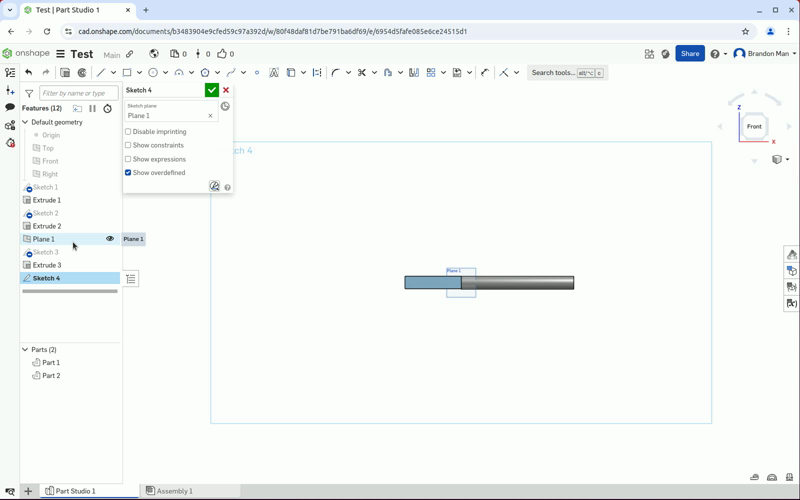
mouse_move(73, 352)
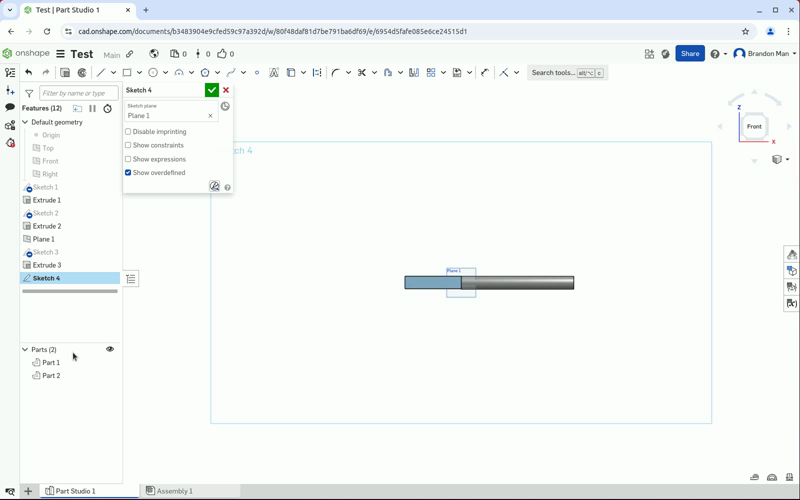
key(y)
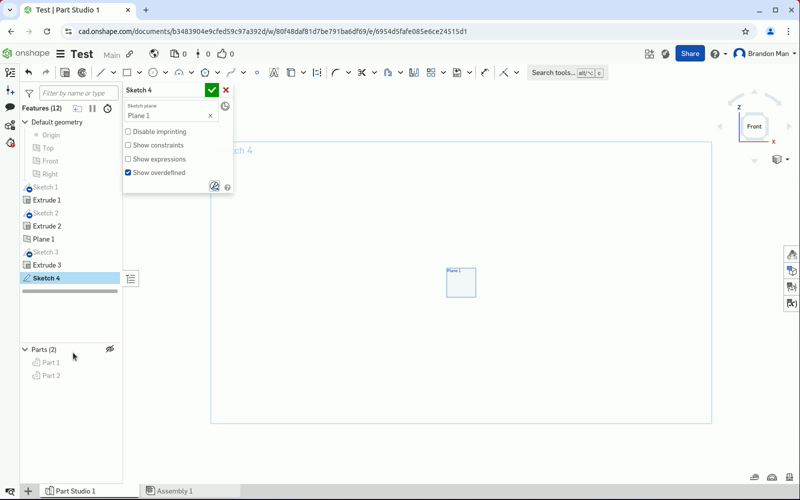
key(c)
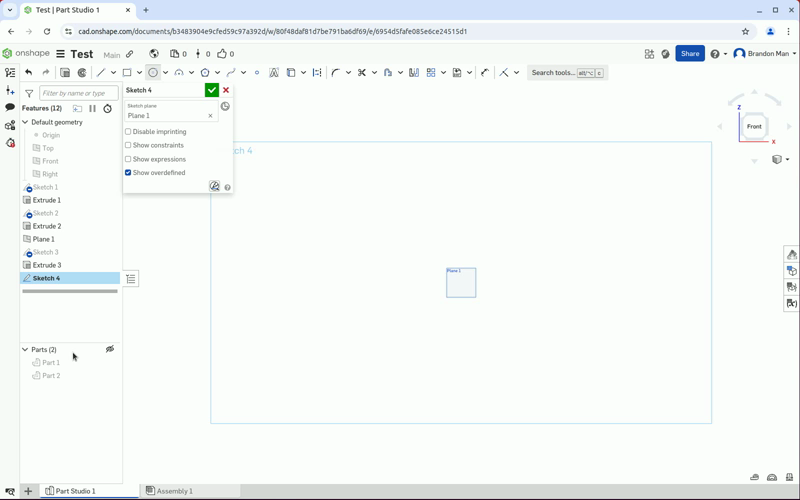
key_down(shift)
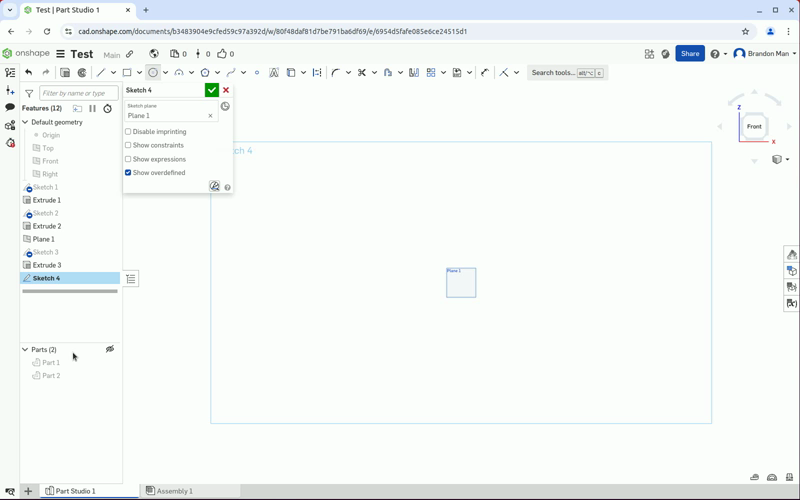
mouse_move(450, 282)
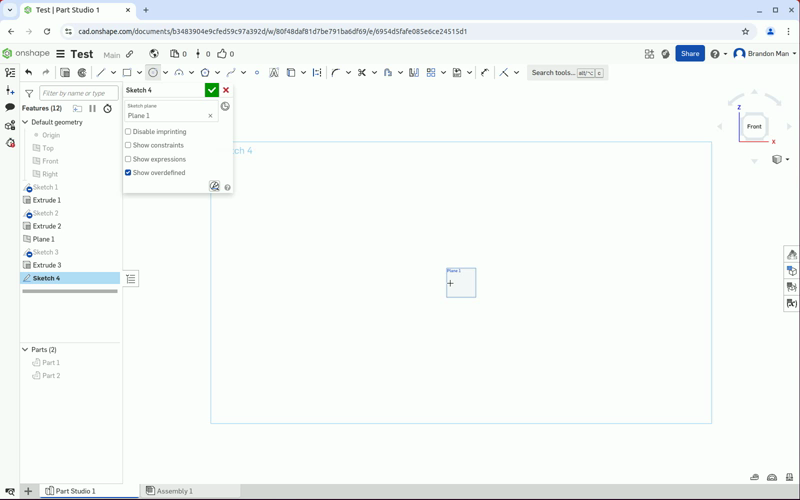
click(450, 282)
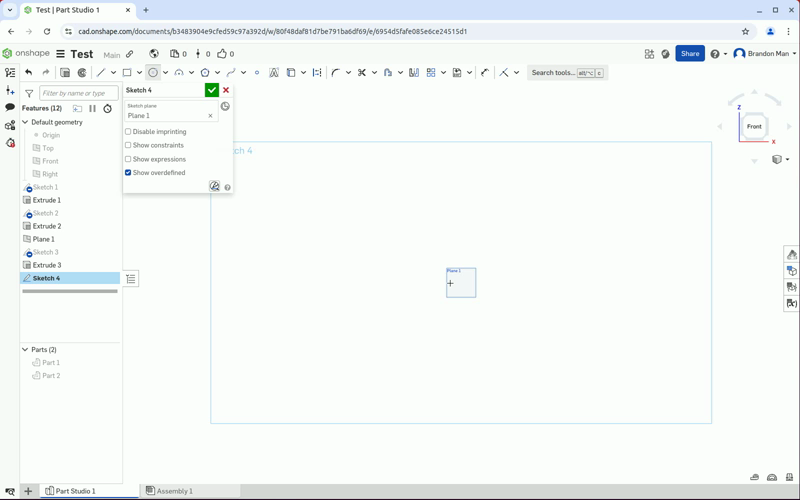
key_up(shift)
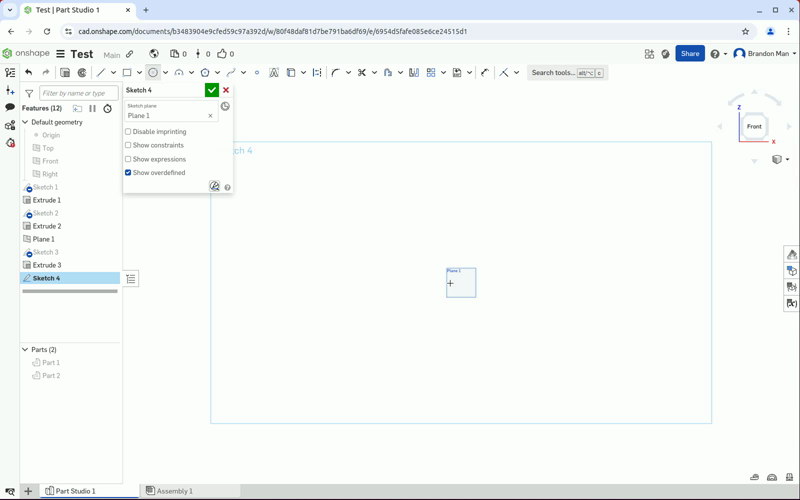
mouse_move(453, 282)
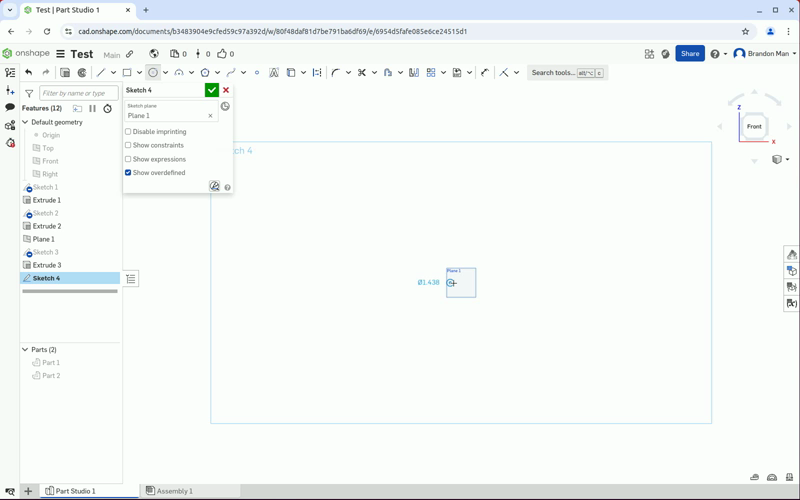
click(453, 282)
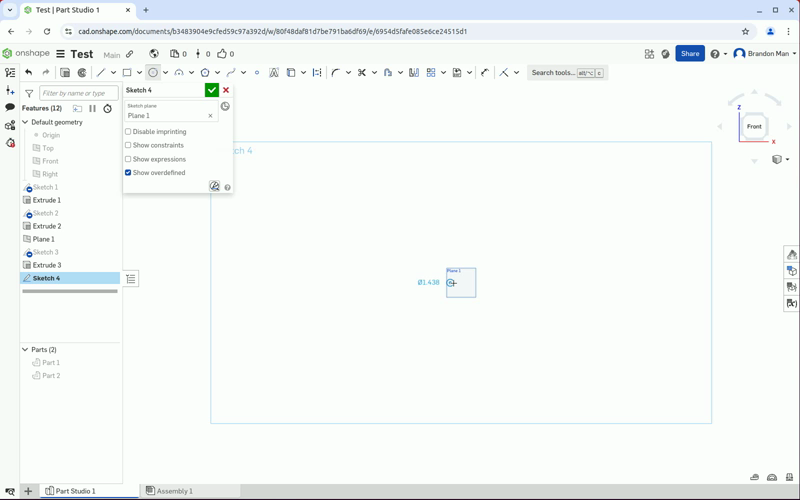
key(esc)
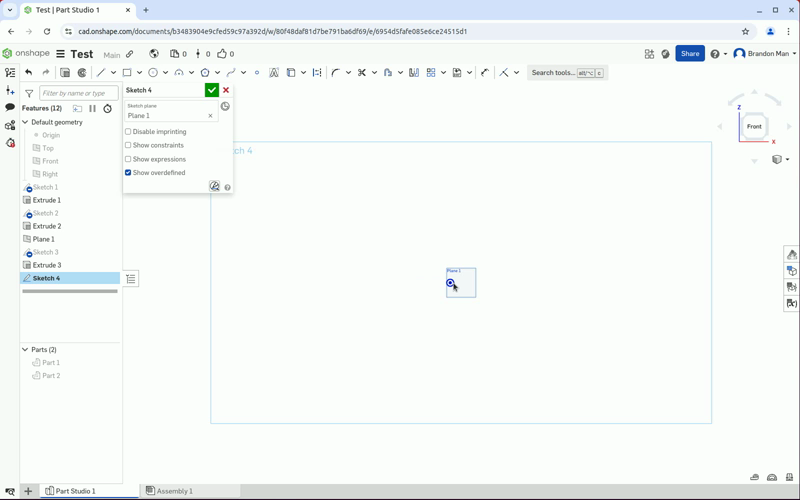
mouse_move(449, 281)
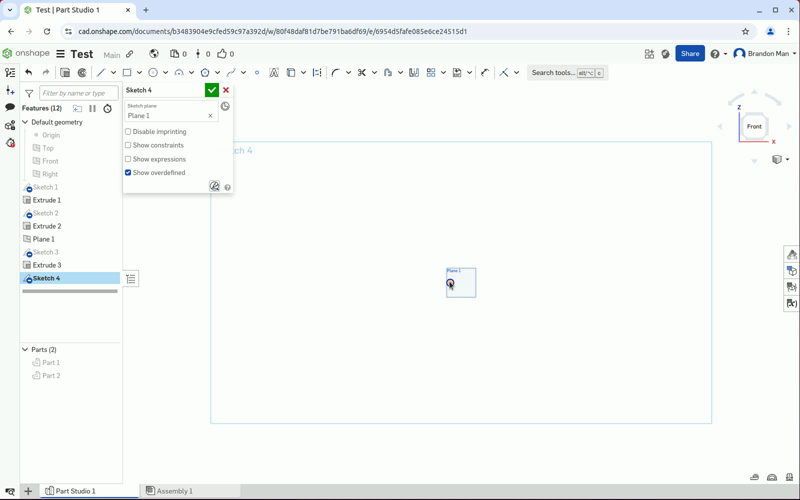
scroll(6)
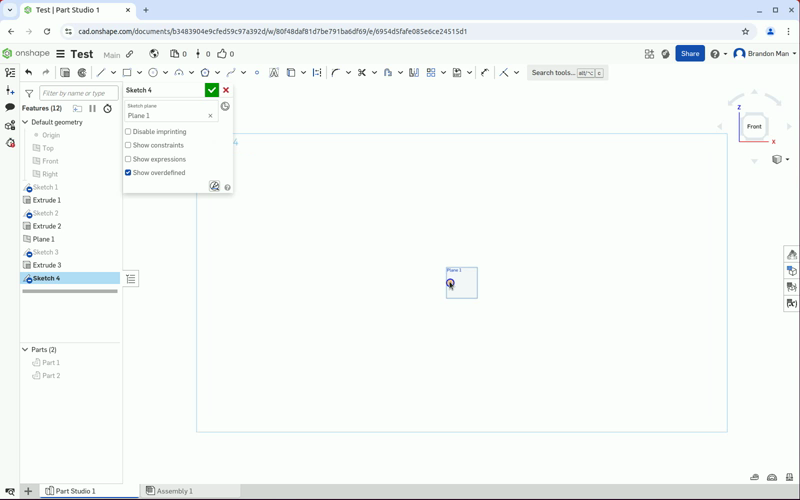
scroll(6)
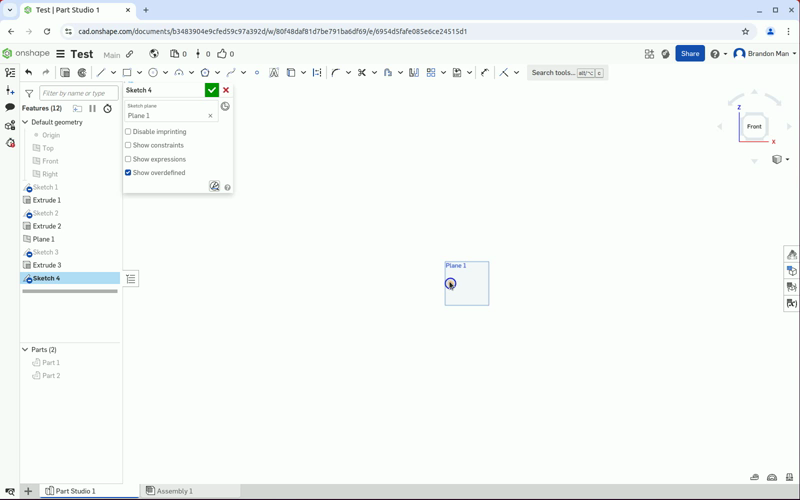
scroll(6)
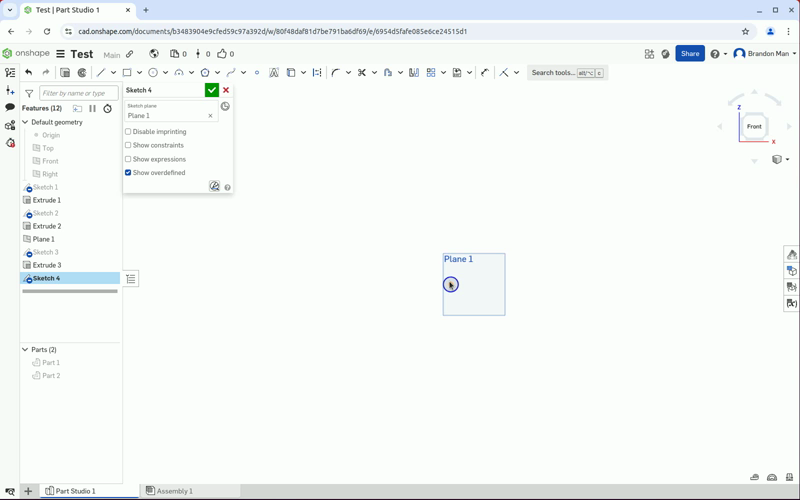
scroll(6)
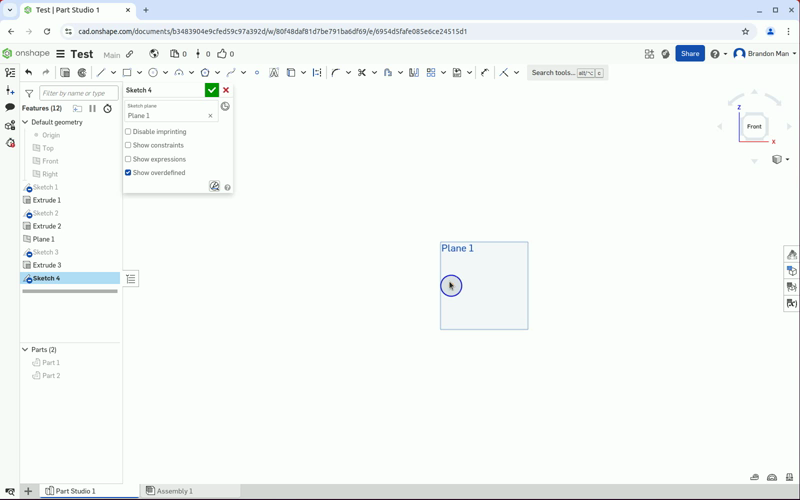
scroll(6)
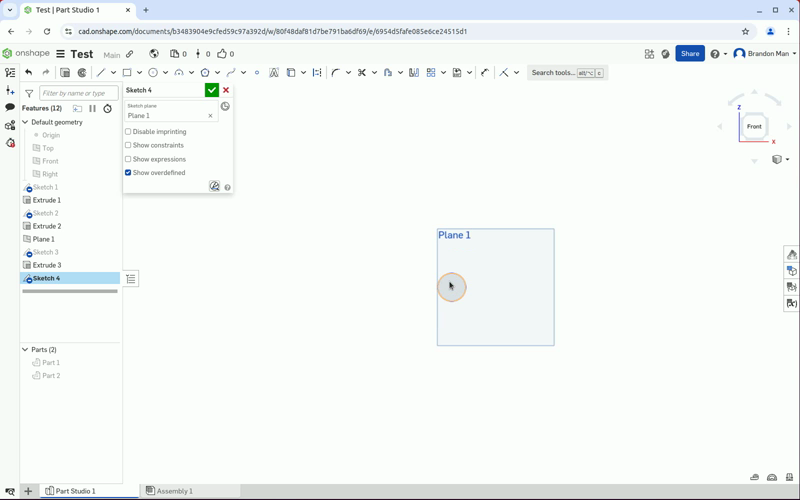
scroll(6)
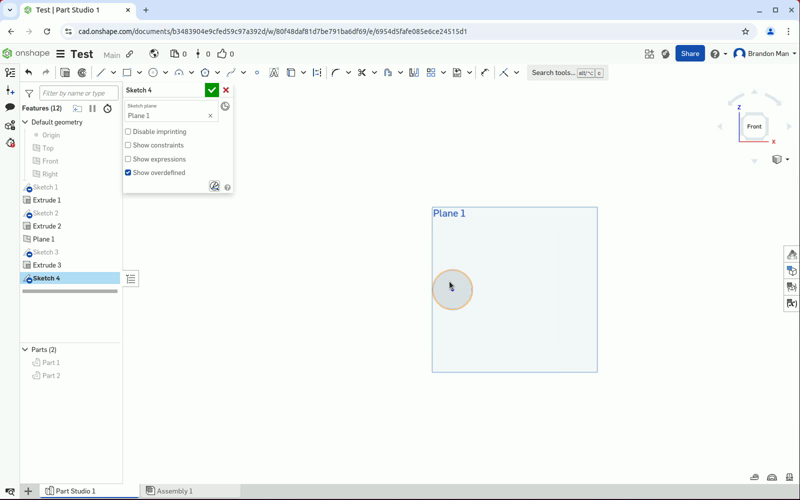
scroll(6)
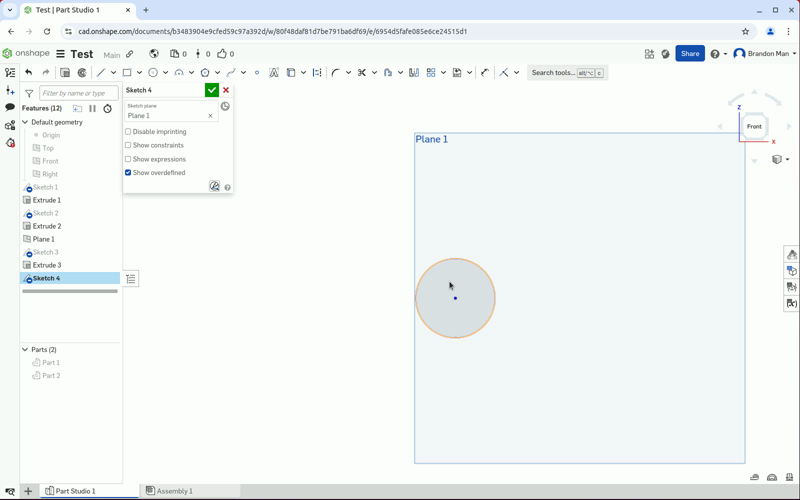
click(449, 281)
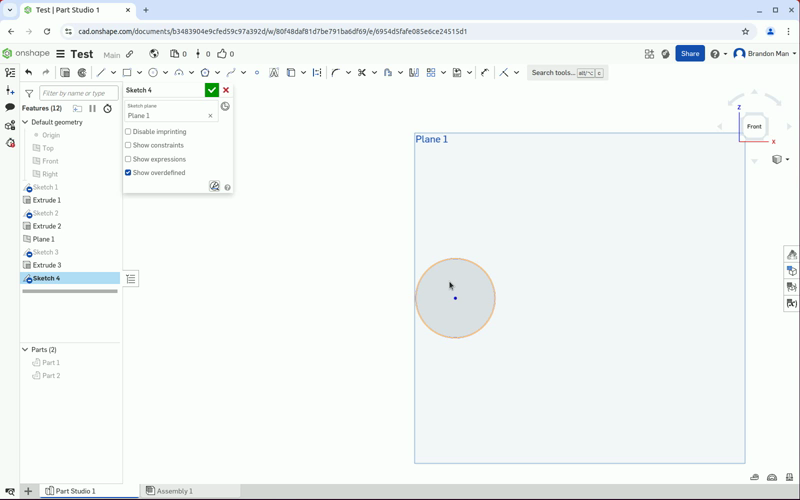
scroll(-6)
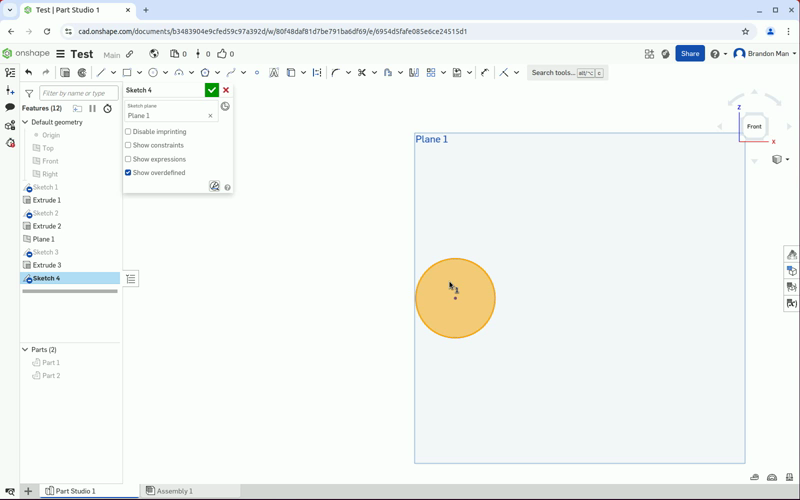
scroll(-6)
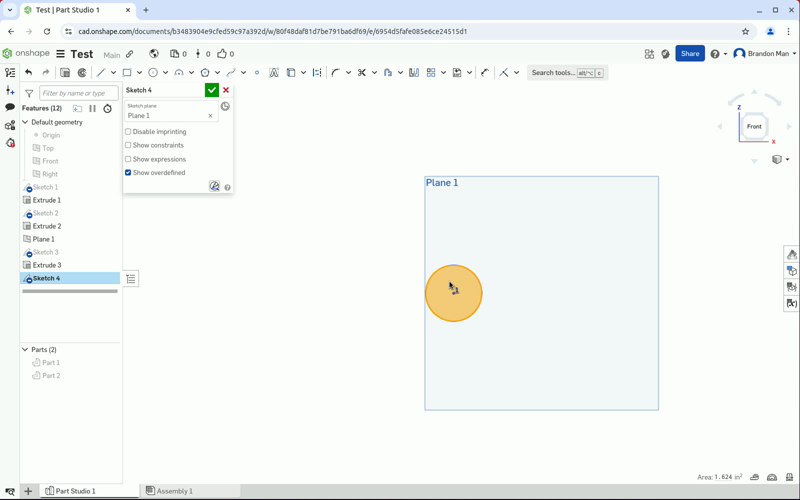
scroll(-6)
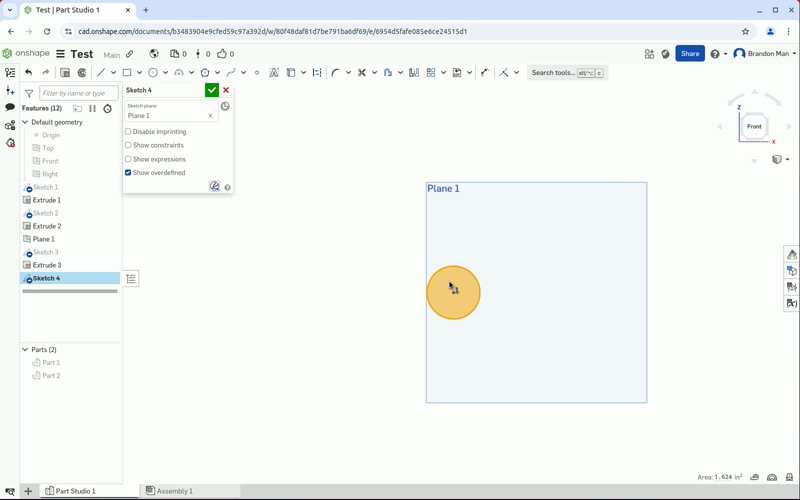
scroll(-6)
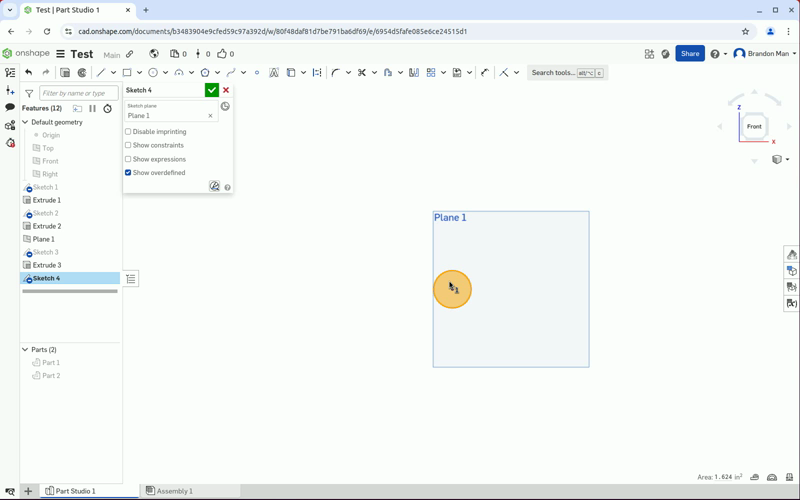
scroll(-6)
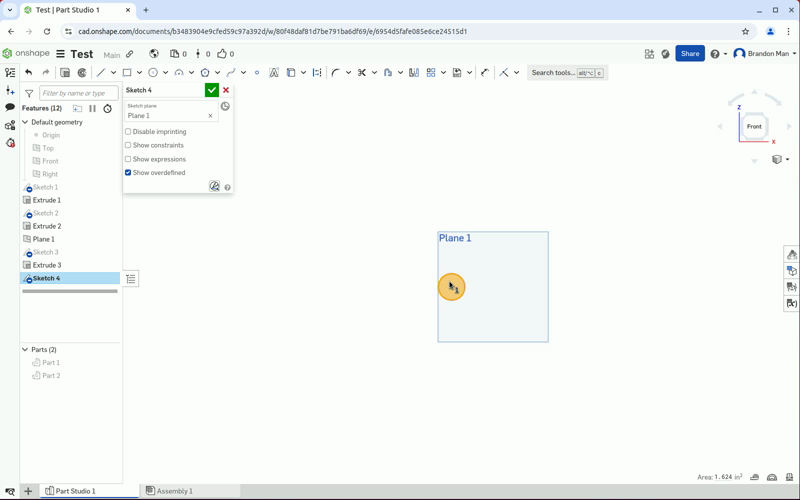
scroll(-6)
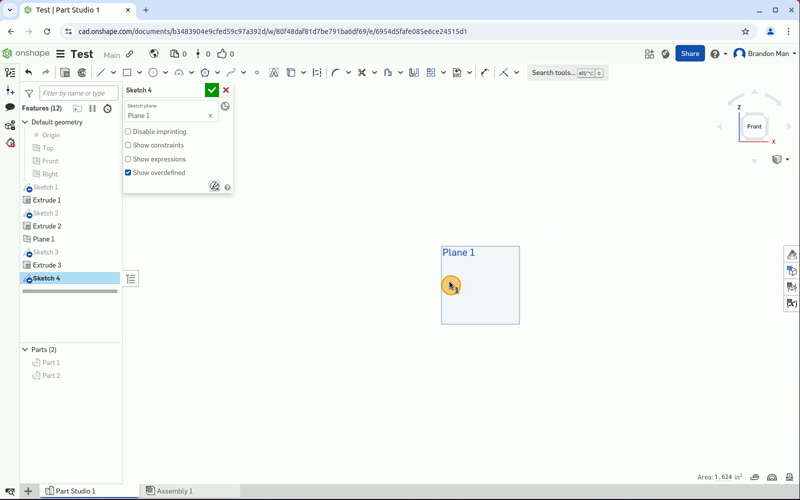
scroll(-6)
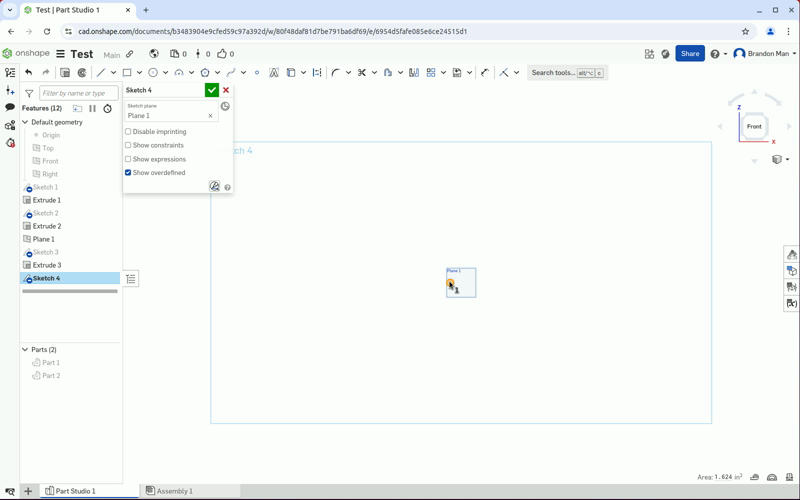
mouse_move(73, 352)
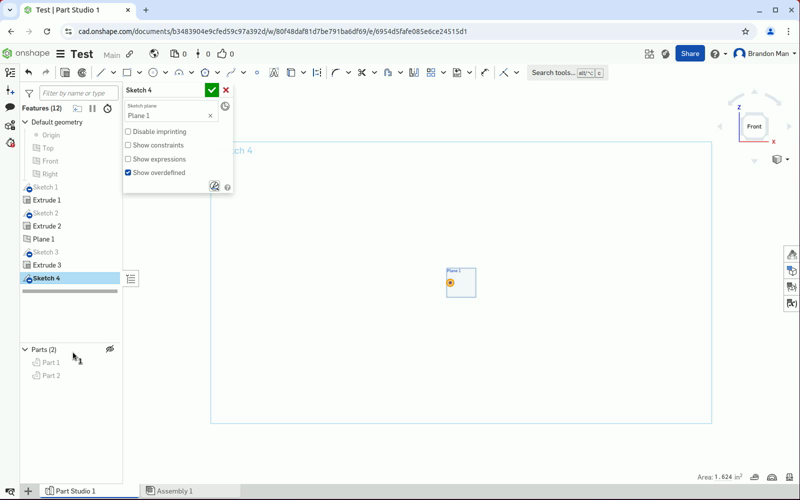
key(shift+y)
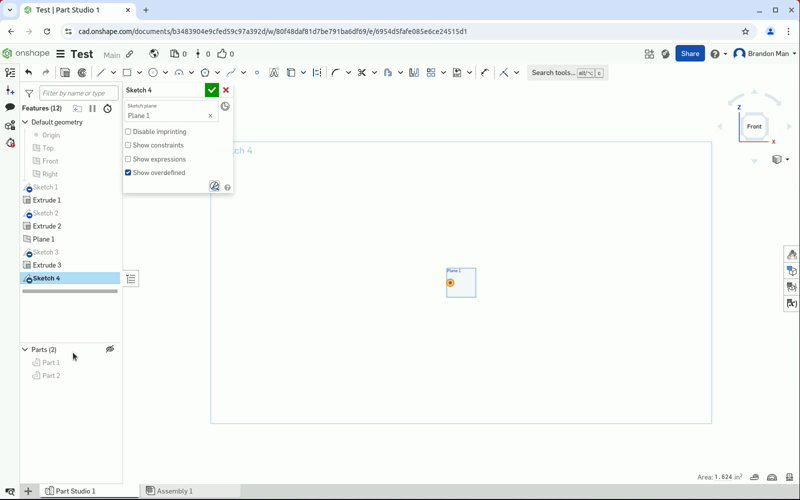
key(shift+e)
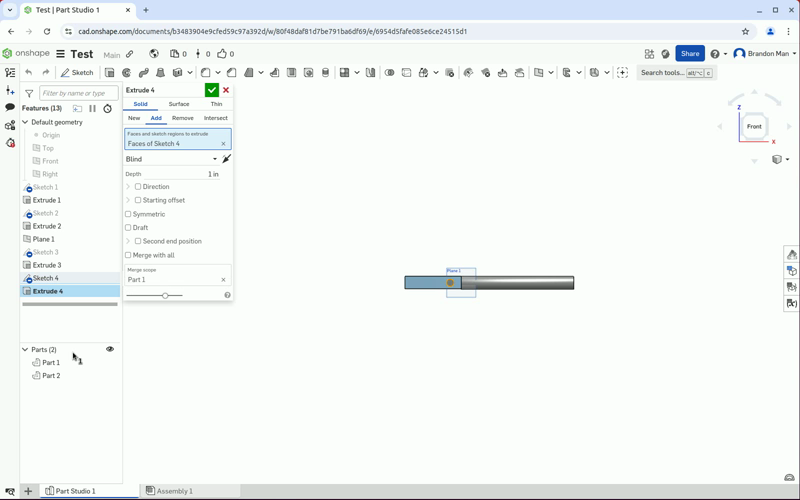
mouse_move(143, 106)
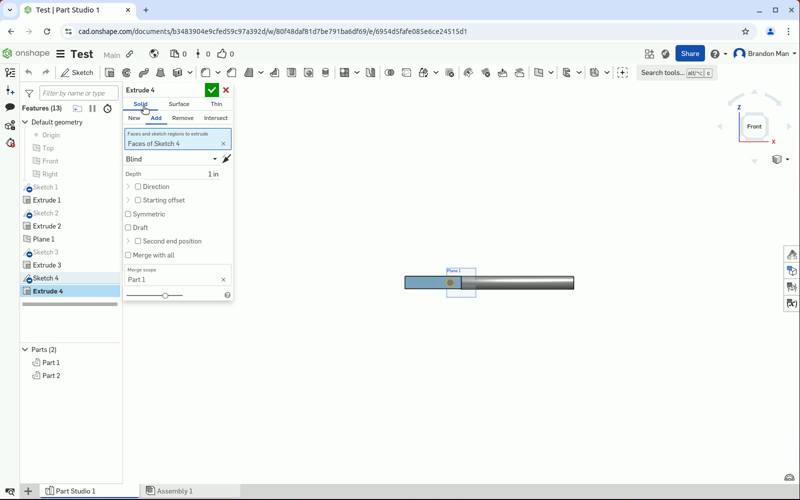
click(143, 106)
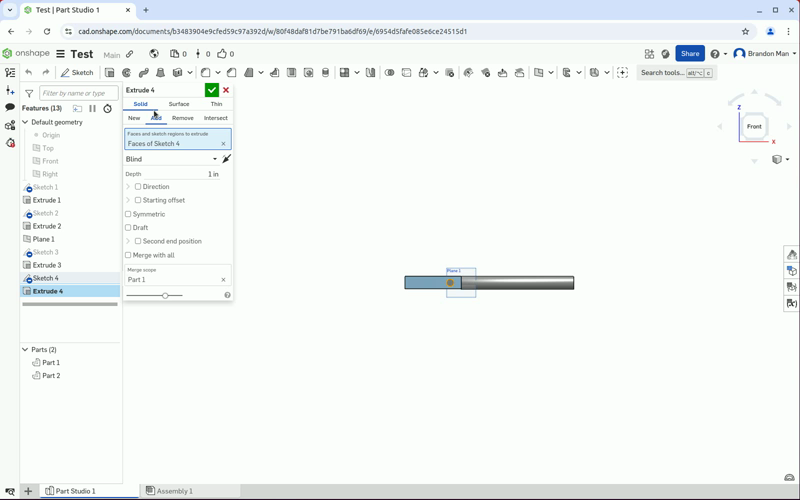
mouse_move(186, 120)
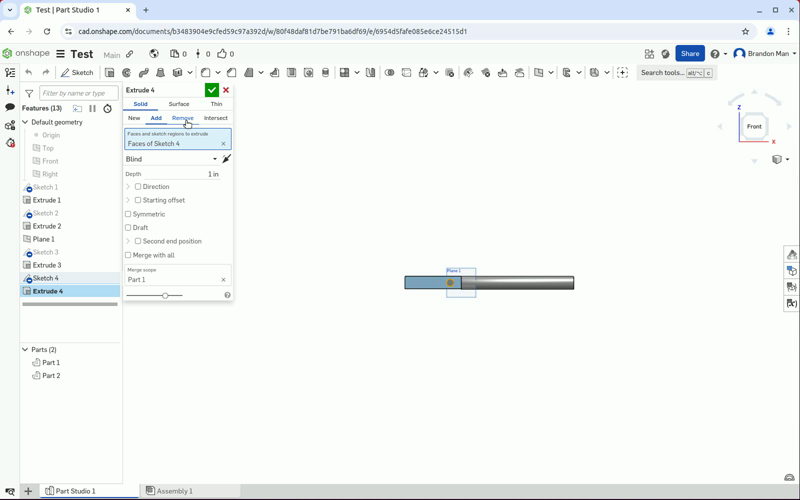
click(186, 120)
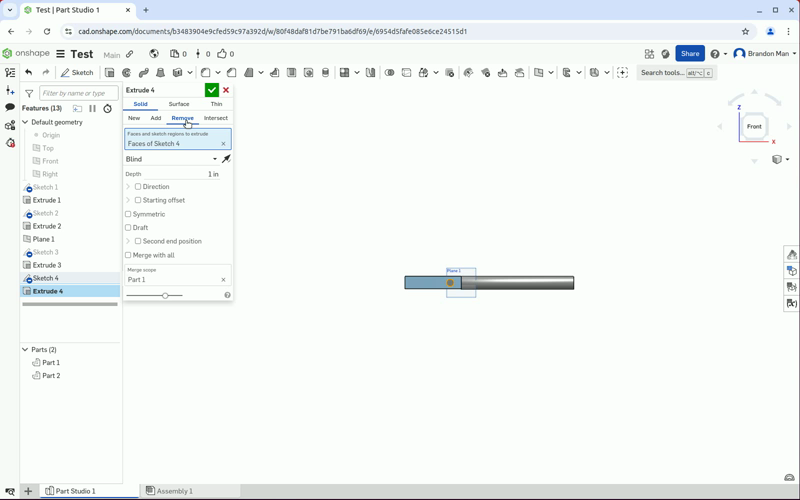
key(tab, 4)
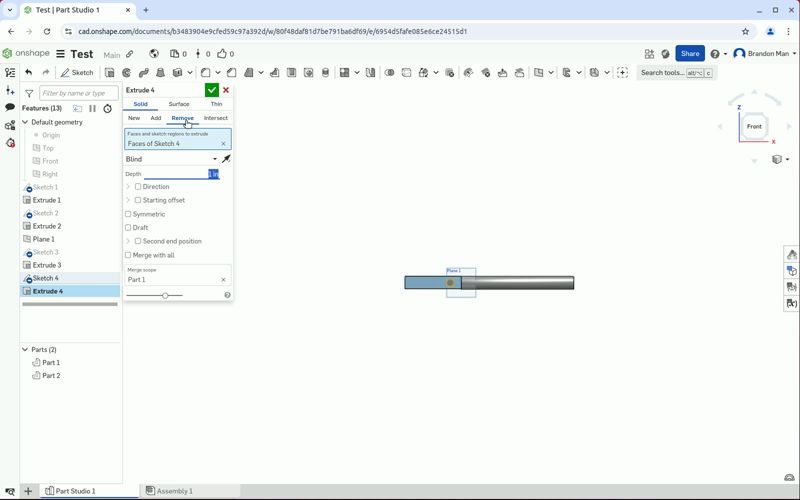
text(4.574)
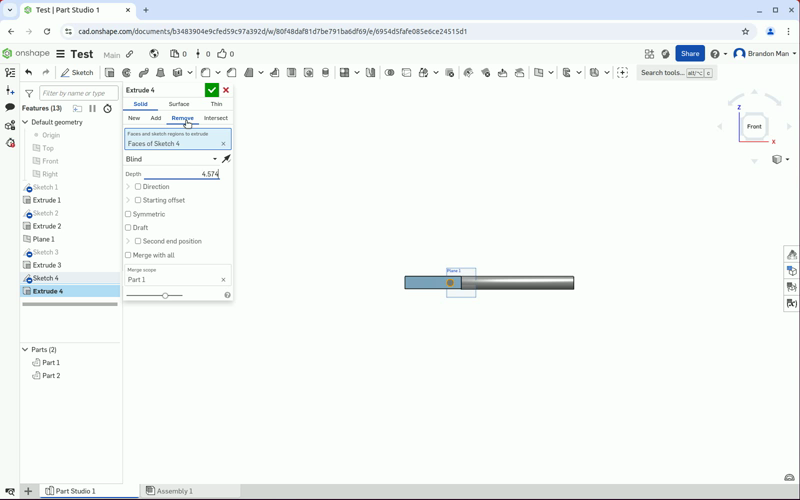
key(tab, 6)
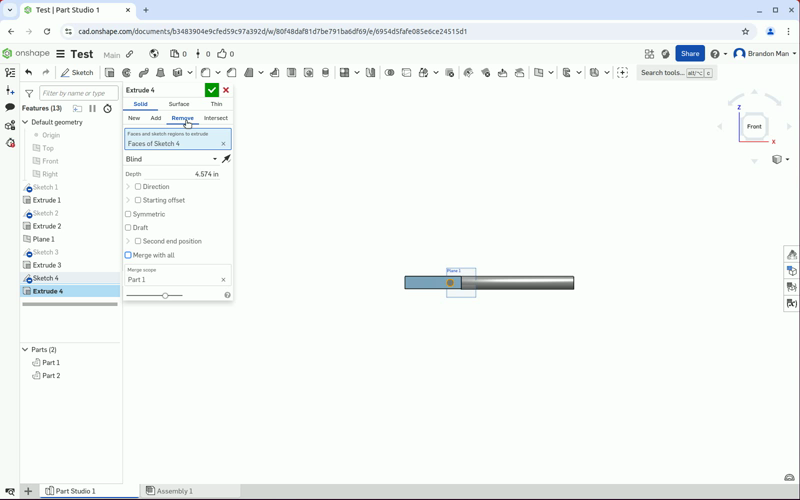
key(space)
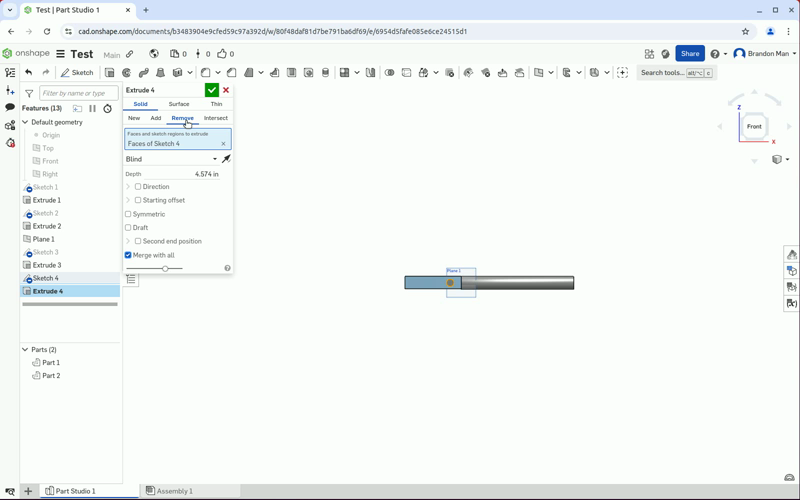
key(enter)
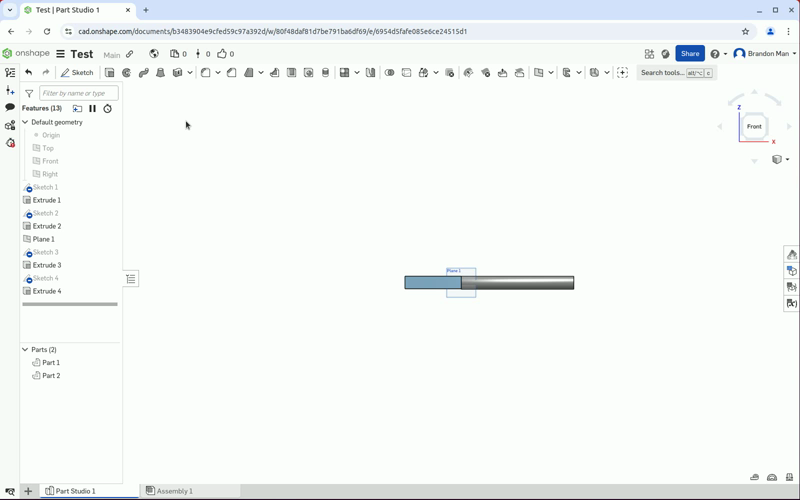
key(shift+h)
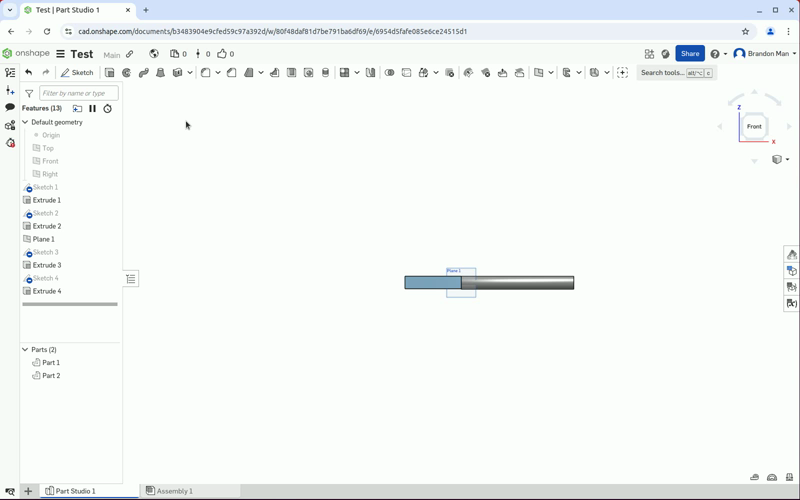
key(shift+h)
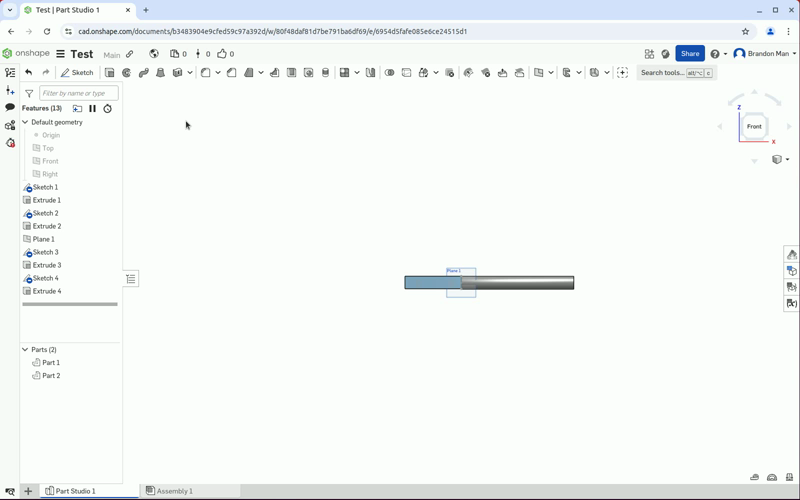
key(shift+7)
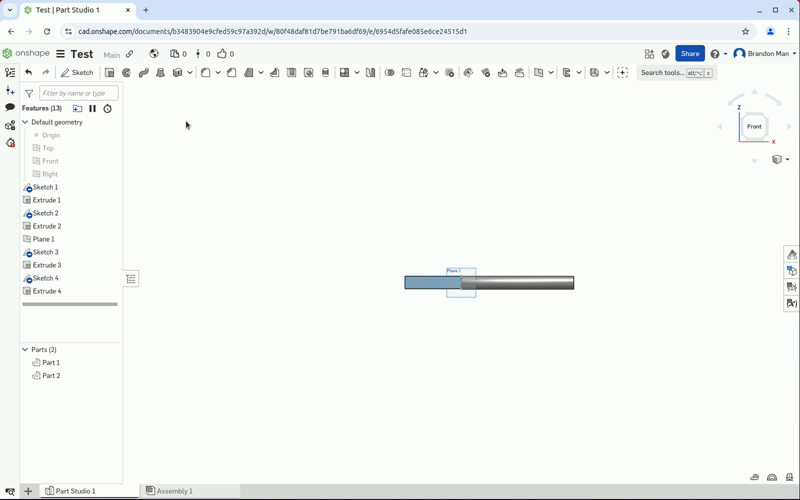
key(left, 2)
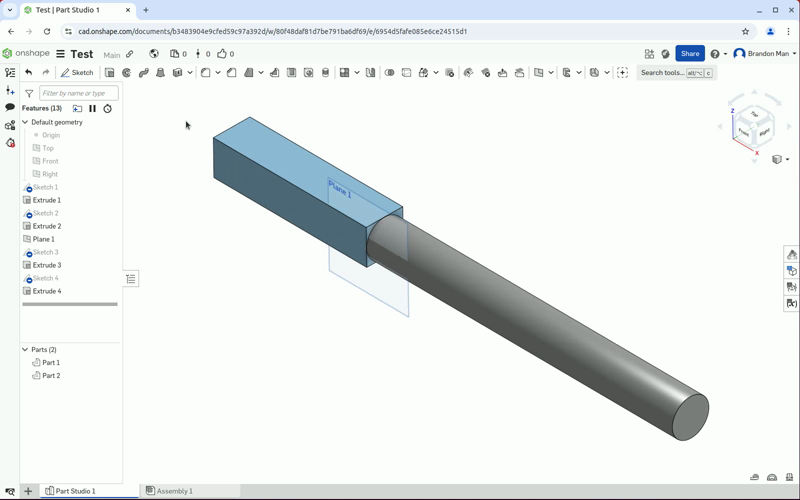
key(down, 2)
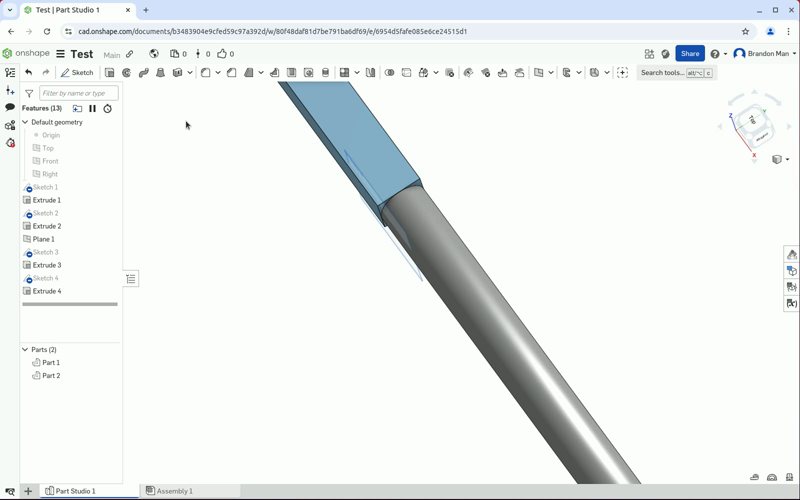
key(up, 2)
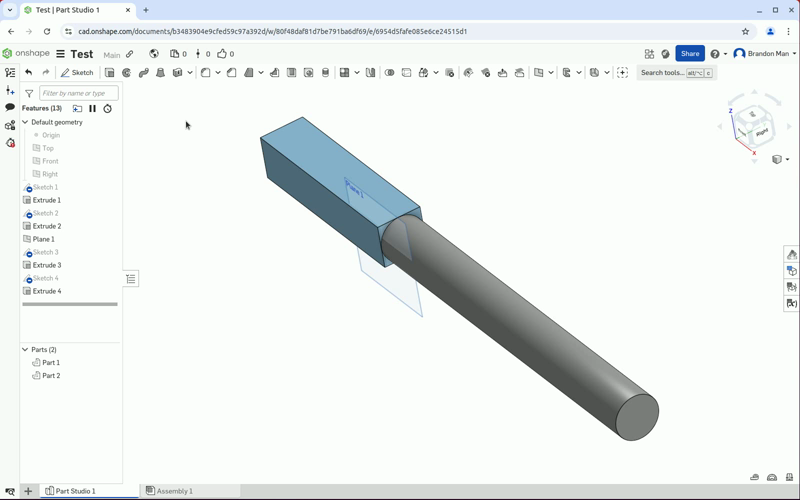
key(right, 2)
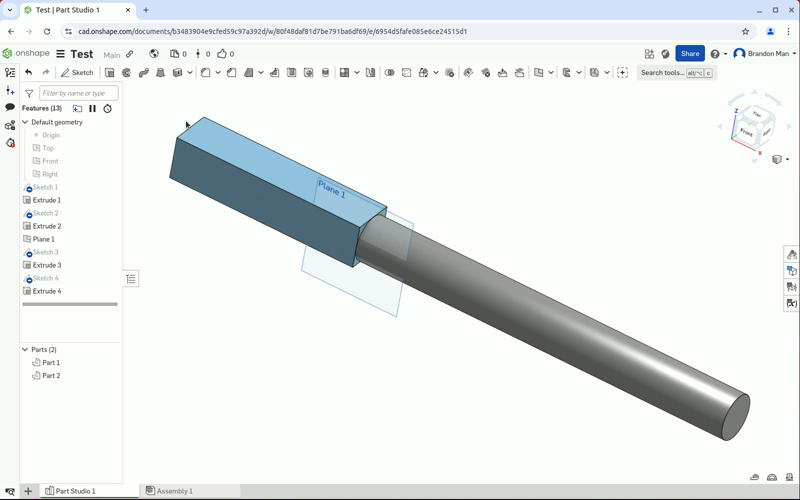
mouse_move(73, 189)
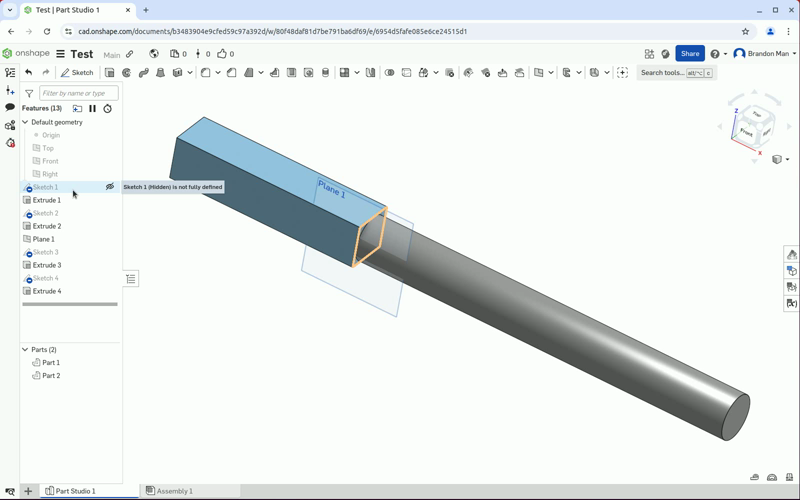
click(73, 189)